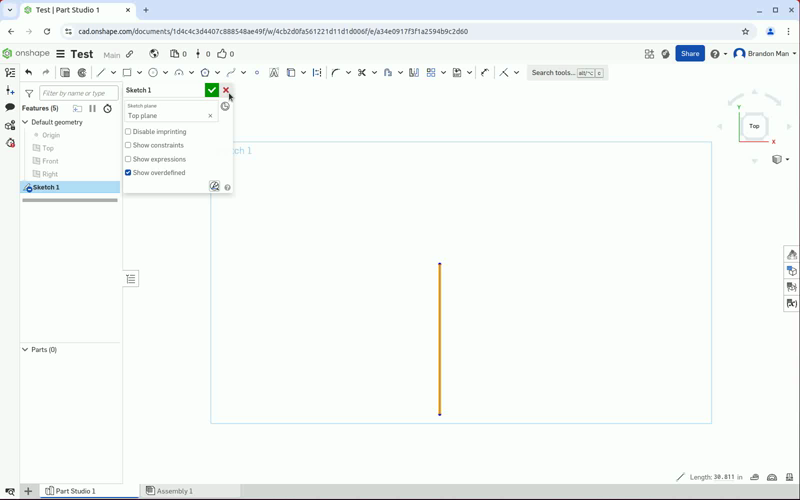
key(shift+h)
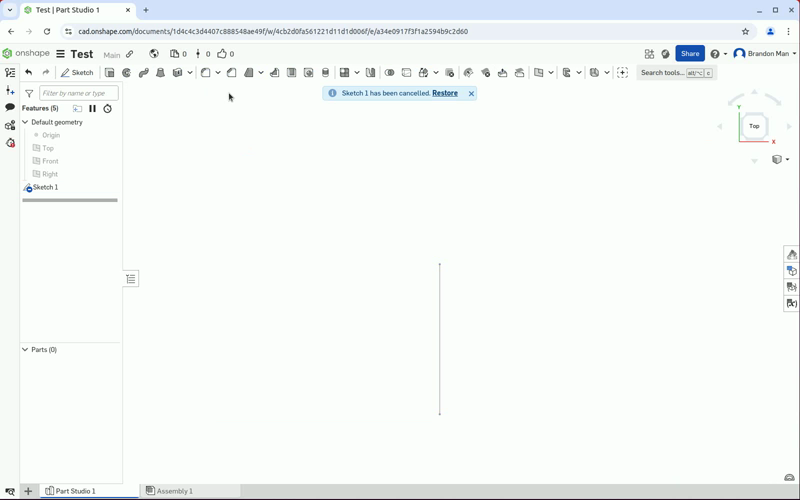
key(shift+s)
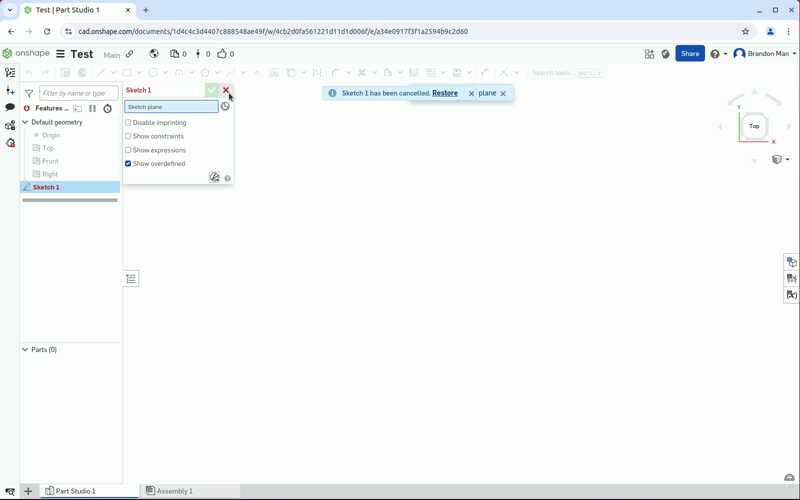
mouse_move(73, 150)
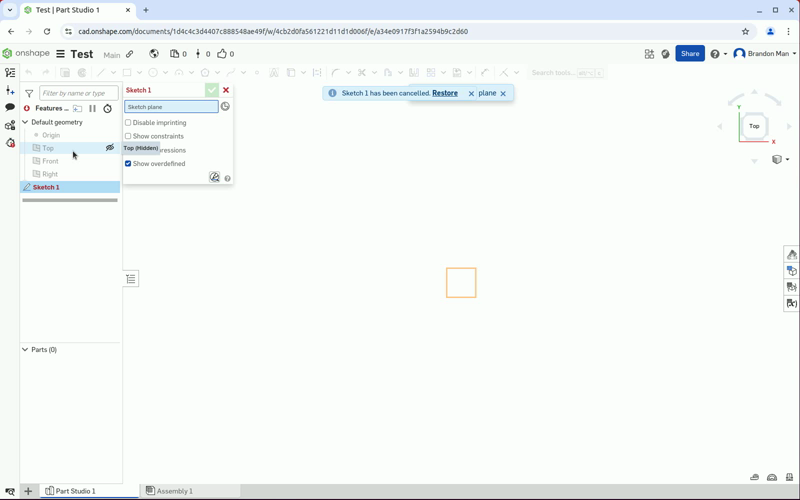
click(73, 150)
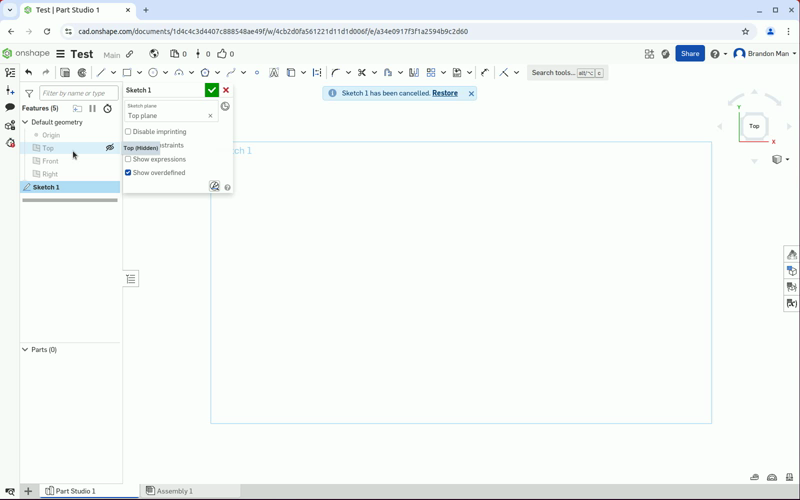
mouse_move(73, 352)
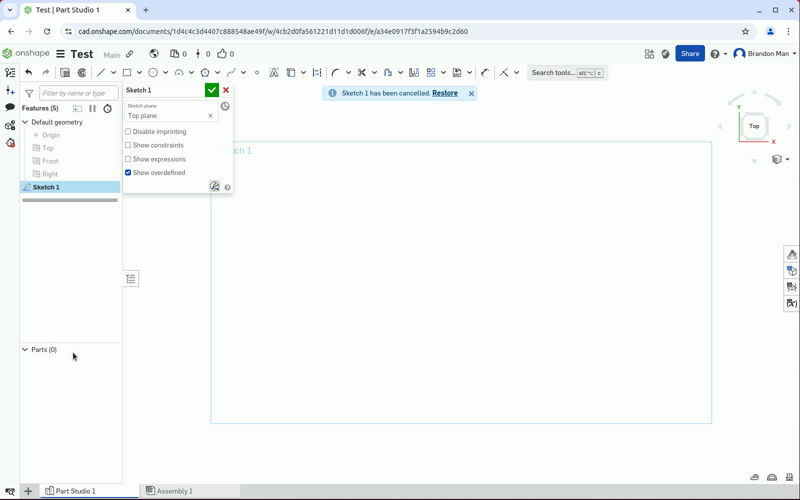
key(y)
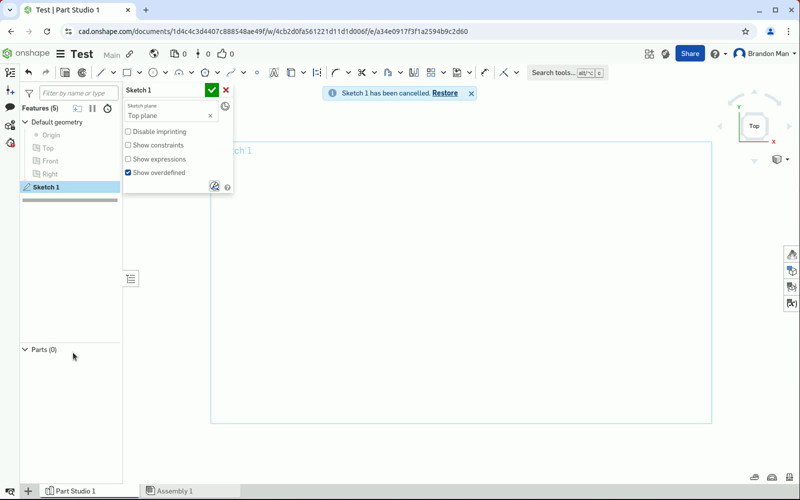
key(l)
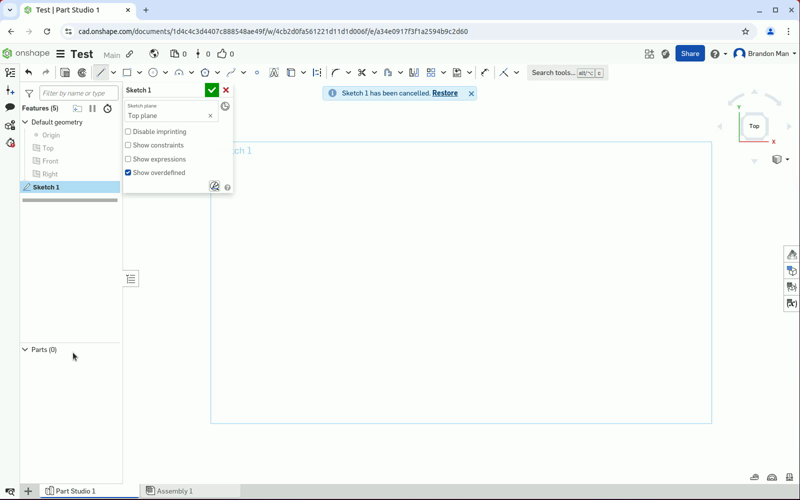
key_down(shift)
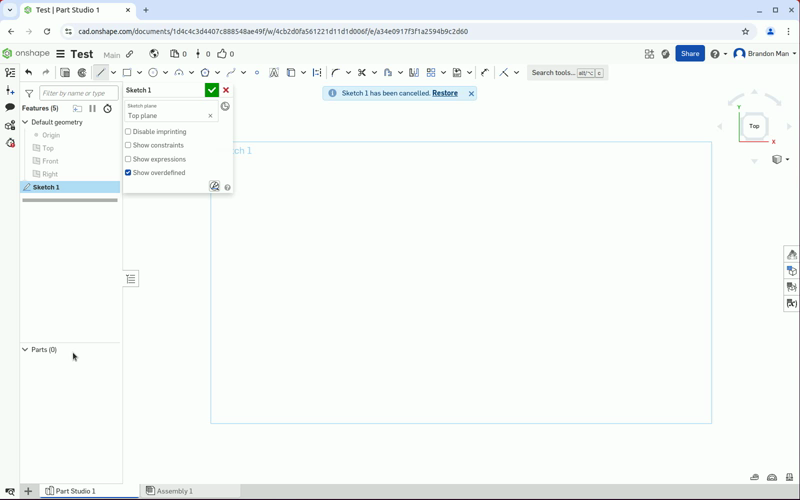
mouse_move(348, 354)
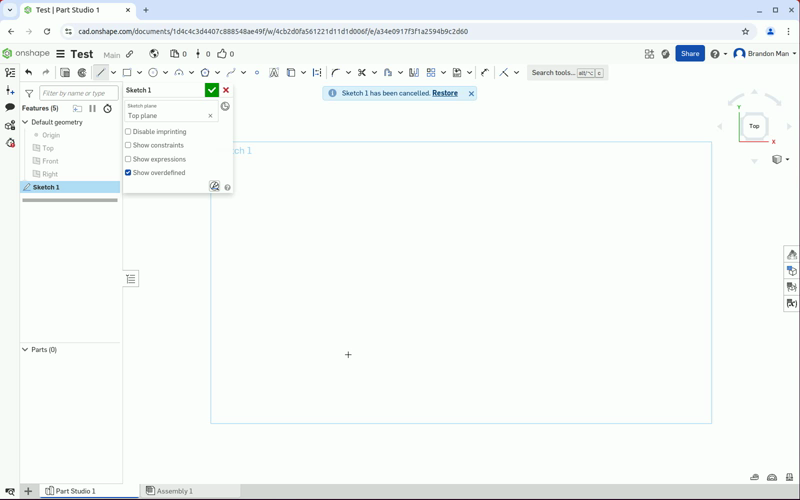
click(348, 354)
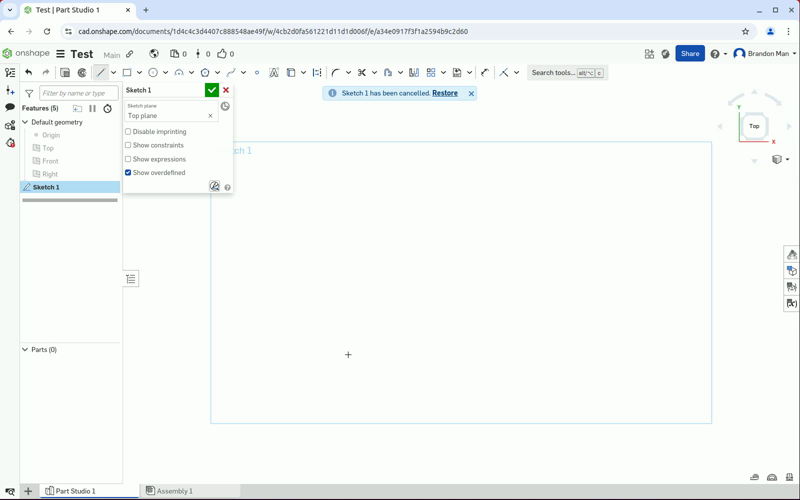
key_up(shift)
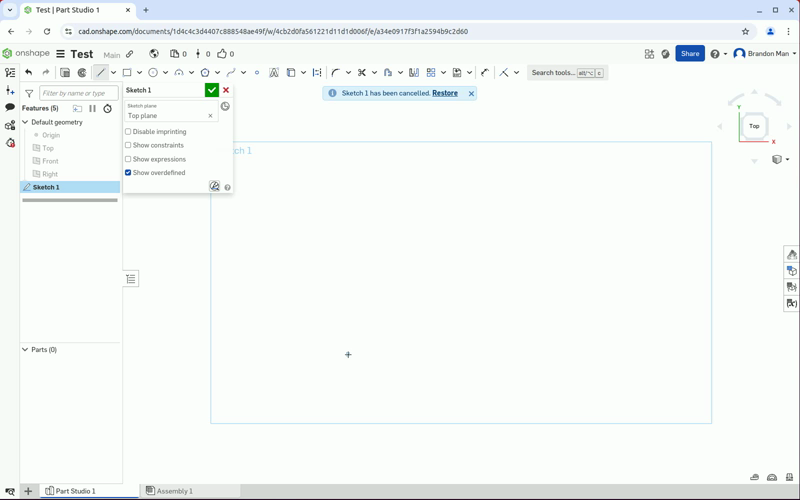
key_down(shift)
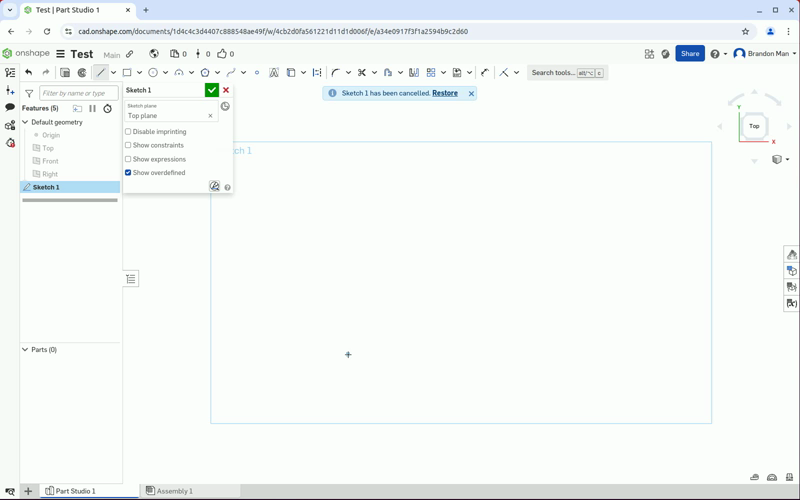
mouse_move(482, 354)
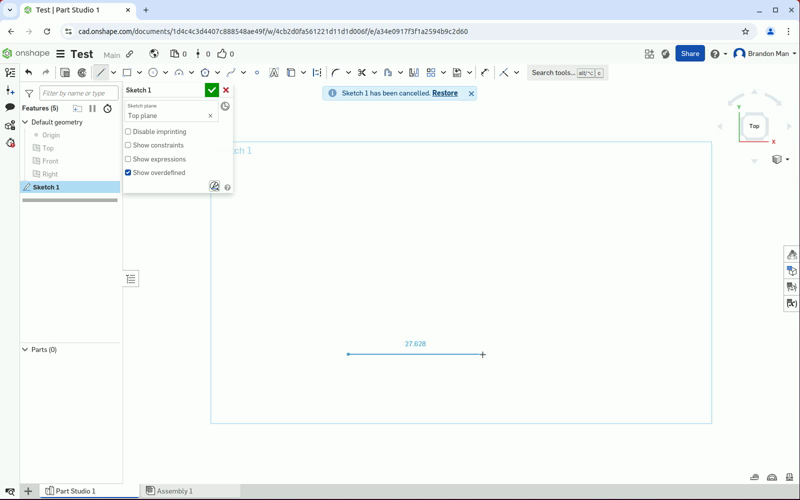
click(482, 354)
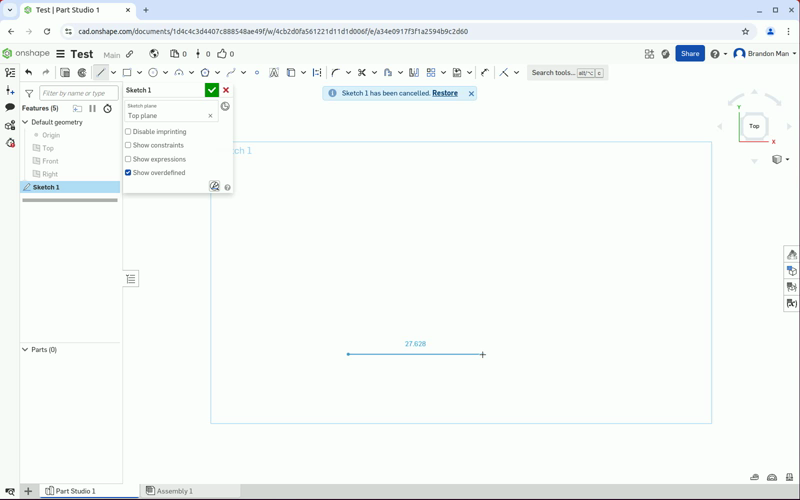
key_up(shift)
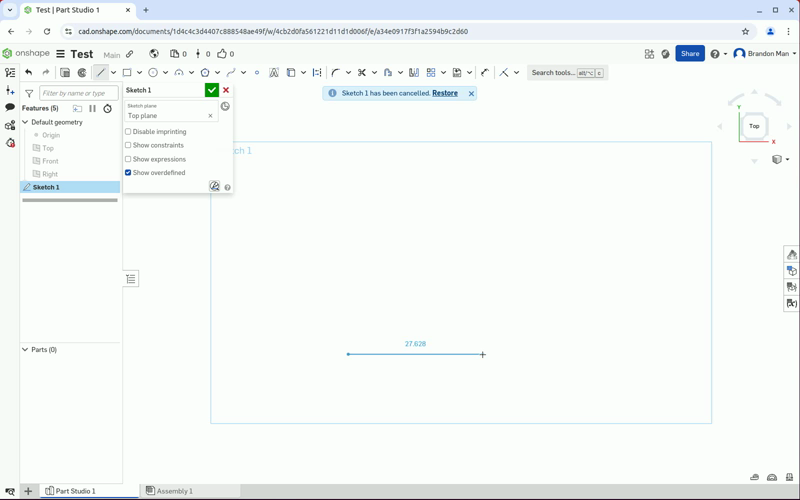
key_down(shift)
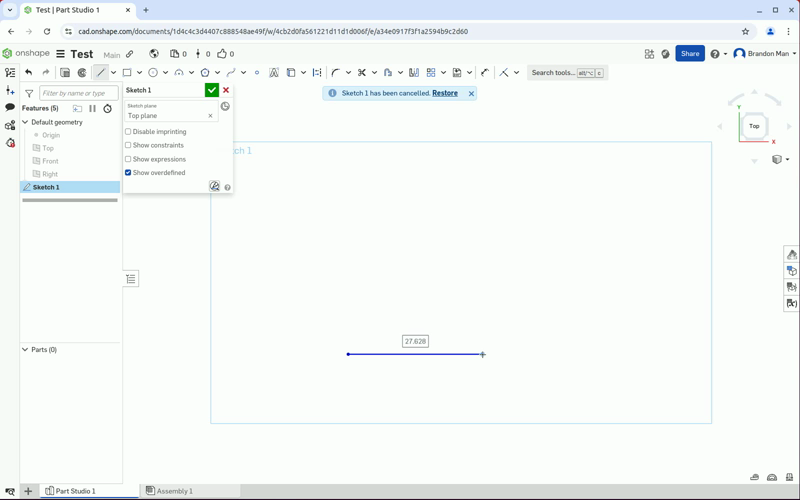
mouse_move(512, 354)
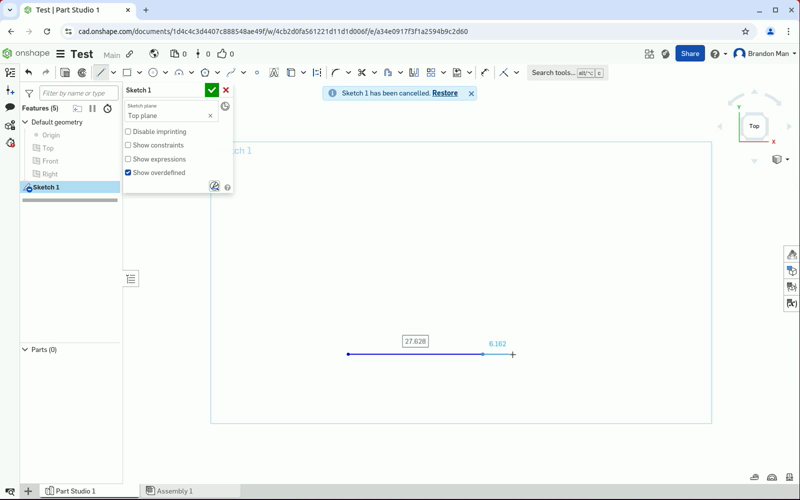
mouse_move(482, 394)
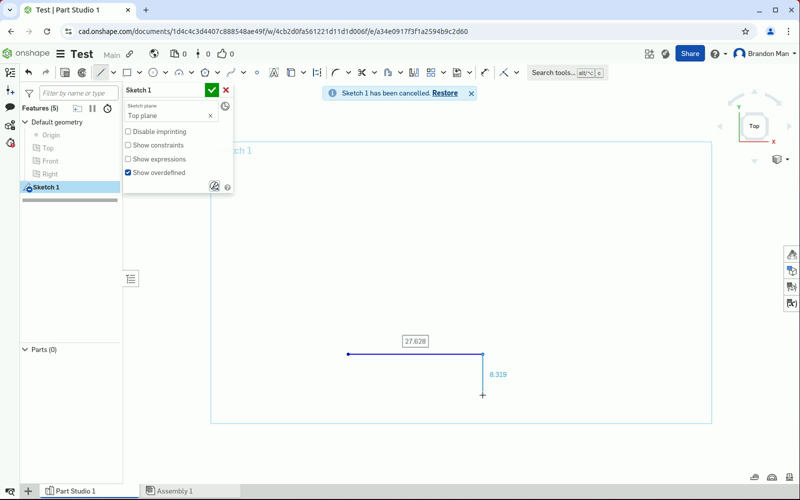
click(482, 394)
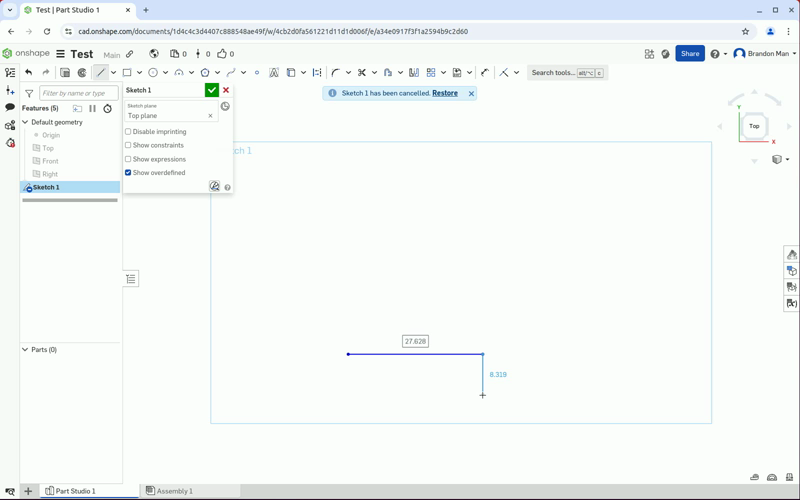
key_up(shift)
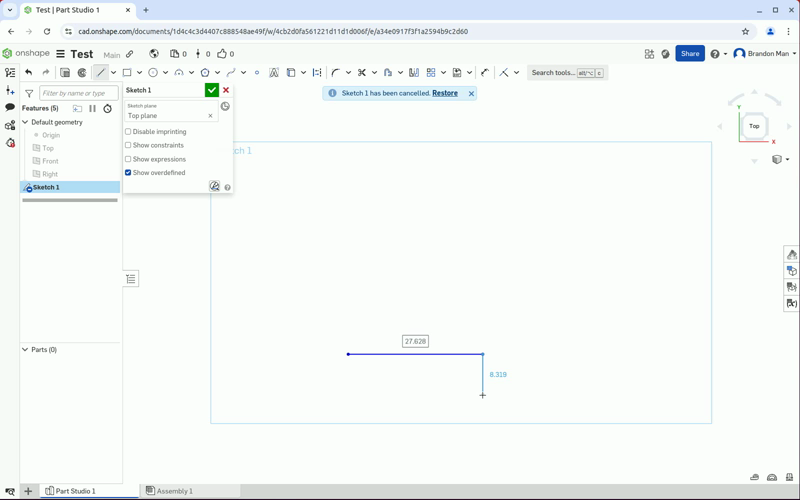
key_down(shift)
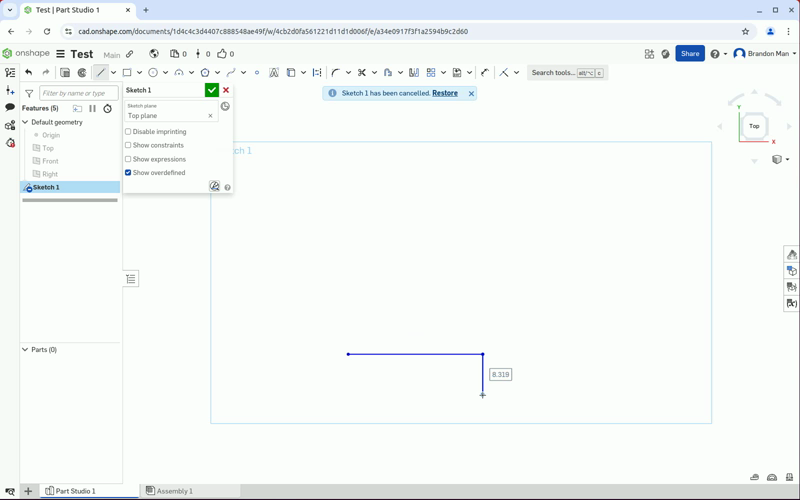
mouse_move(572, 394)
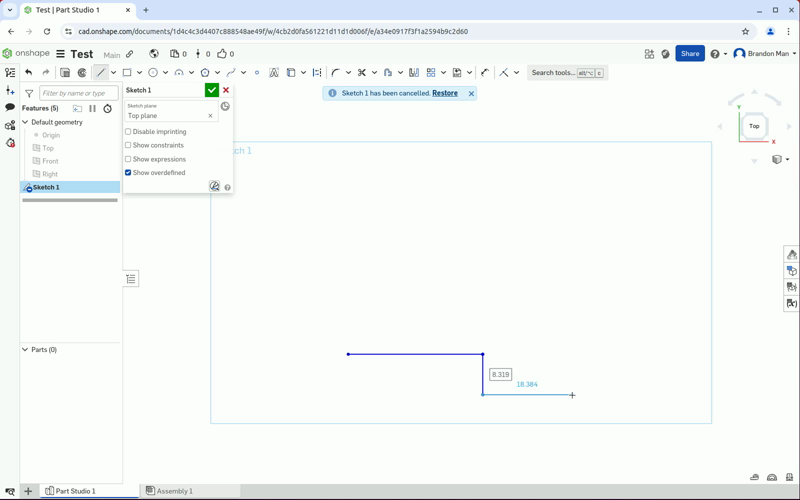
click(572, 394)
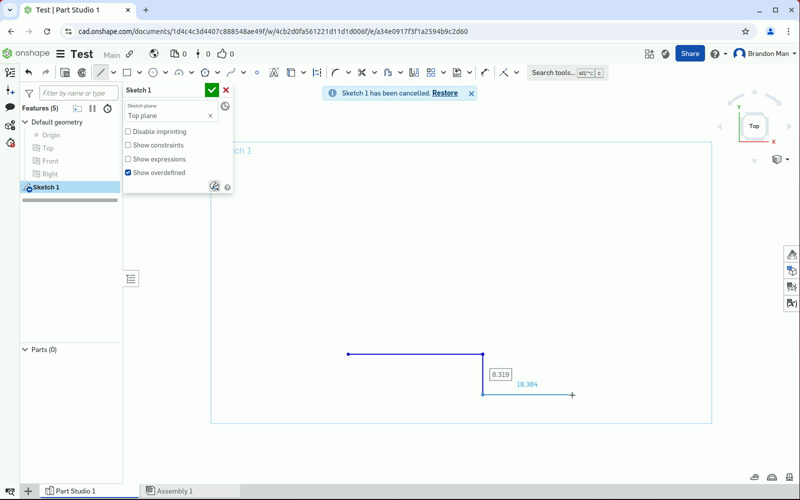
key_up(shift)
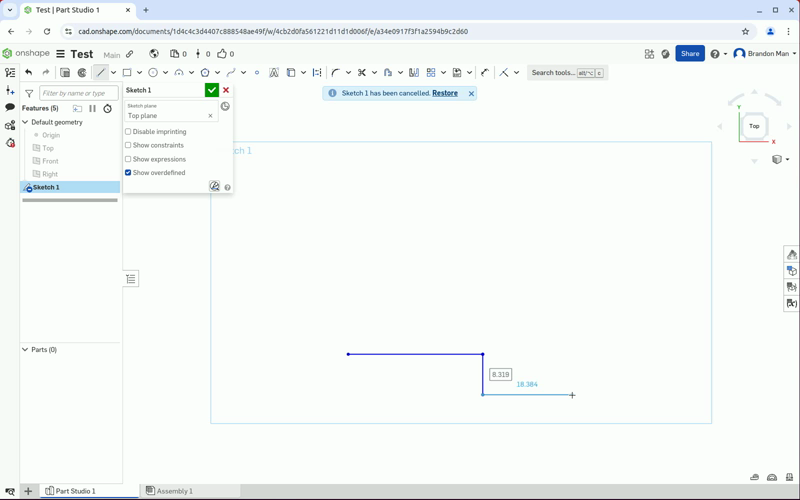
key_down(shift)
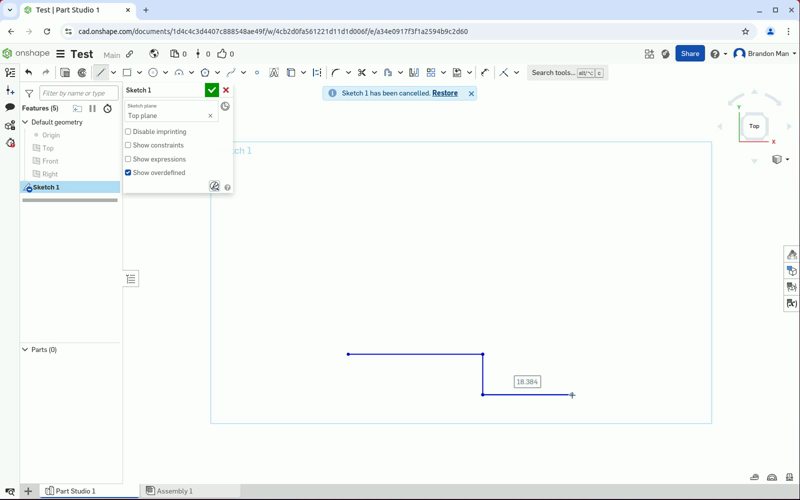
mouse_move(572, 328)
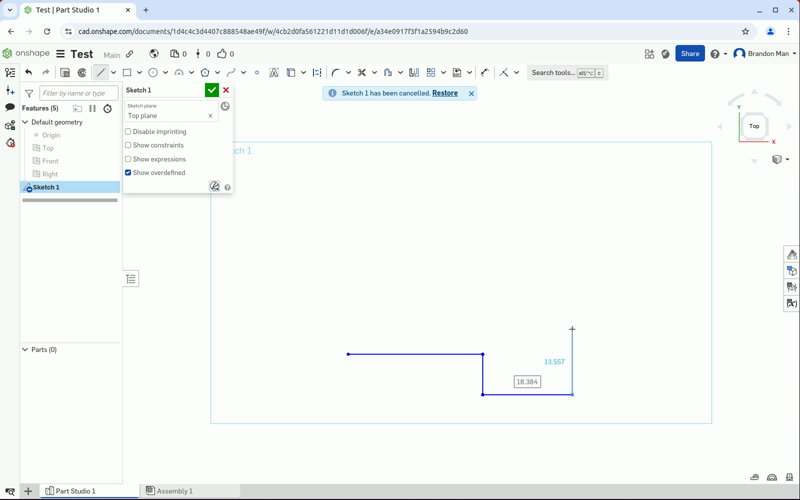
click(572, 328)
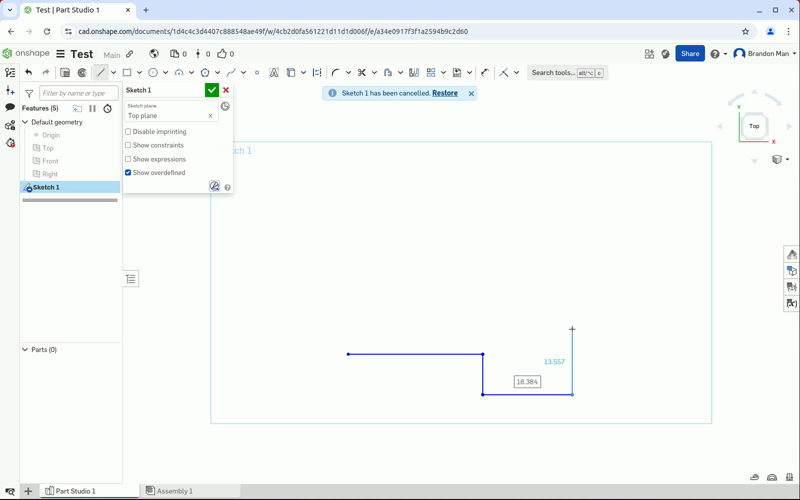
key_up(shift)
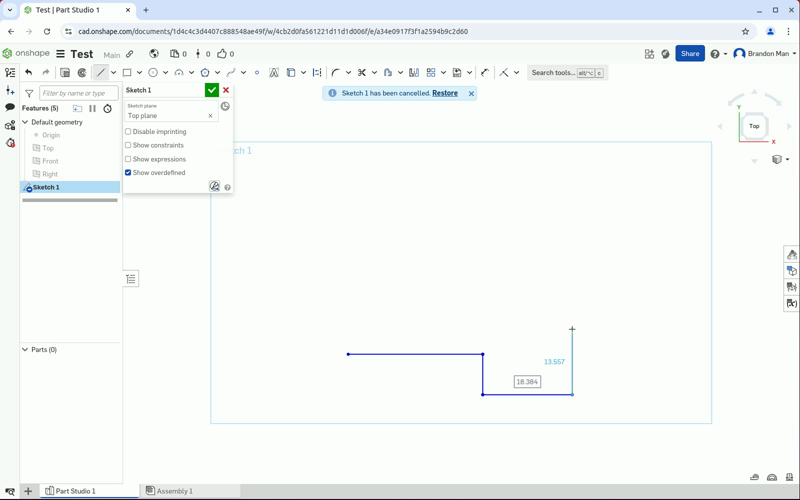
key_down(shift)
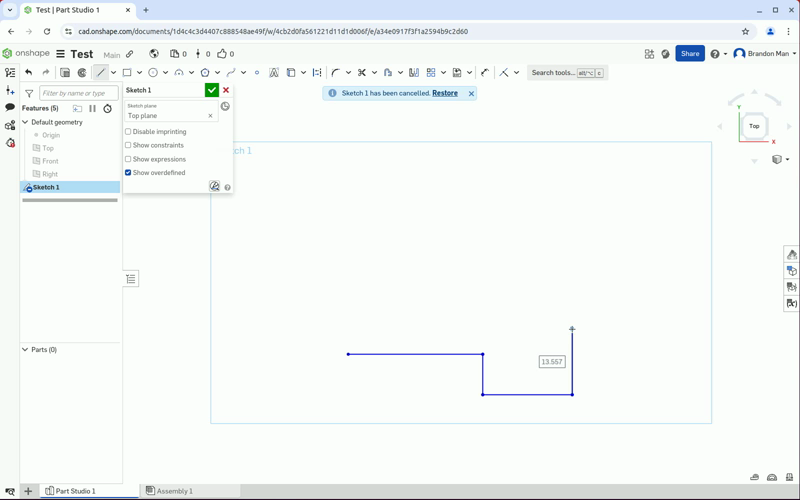
mouse_move(392, 328)
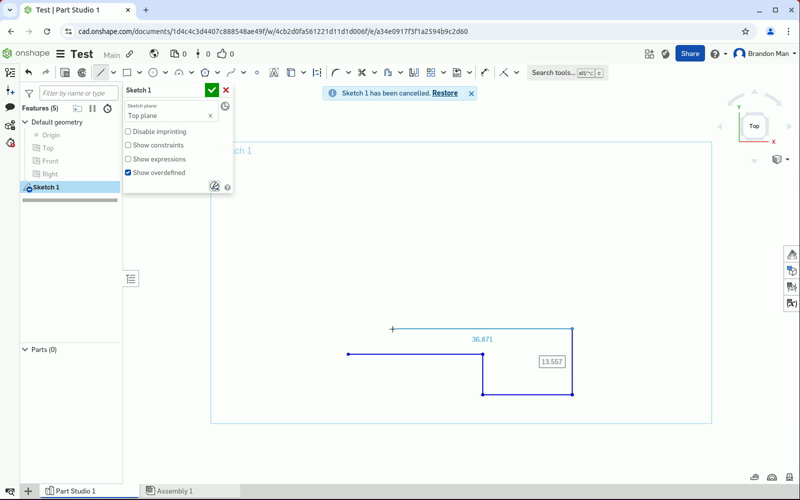
click(392, 328)
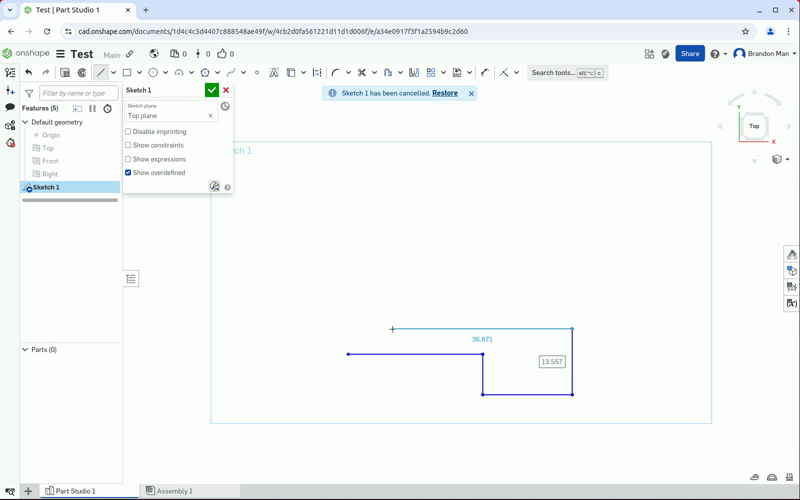
key_up(shift)
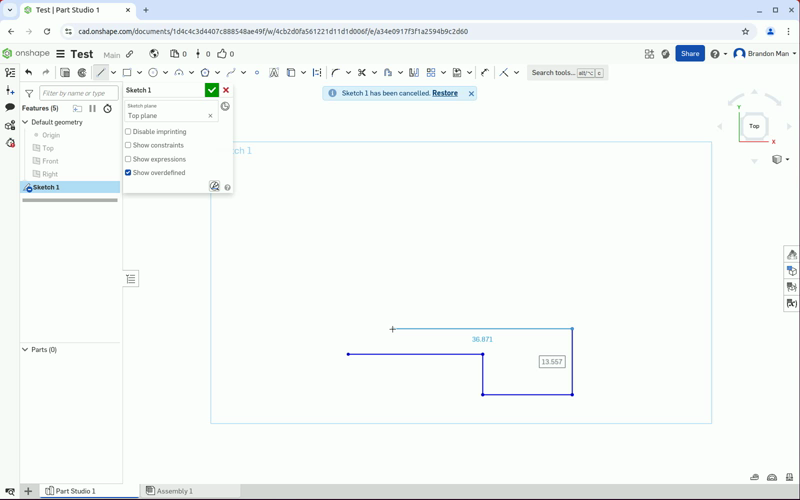
key_down(shift)
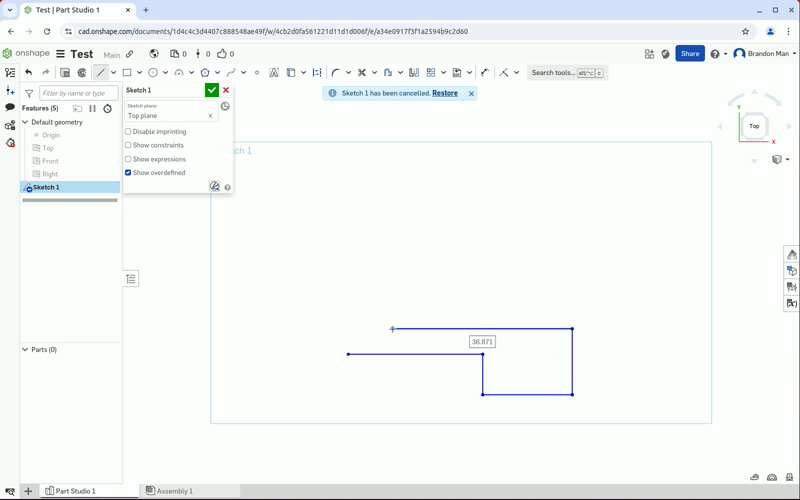
mouse_move(392, 170)
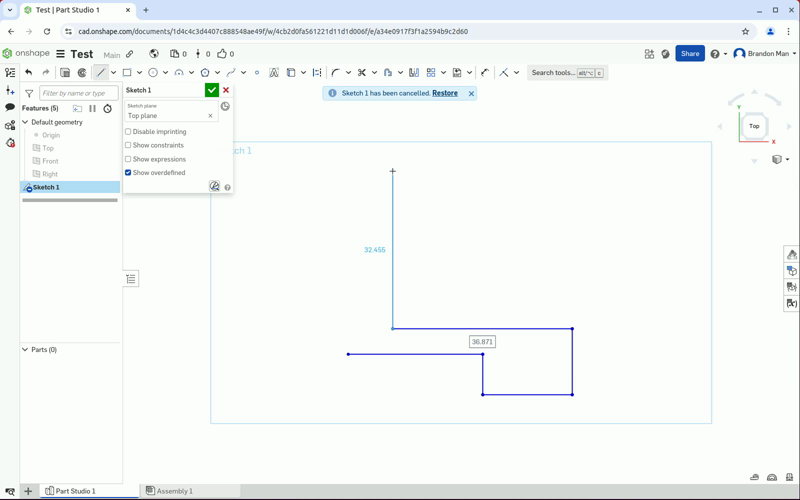
click(392, 170)
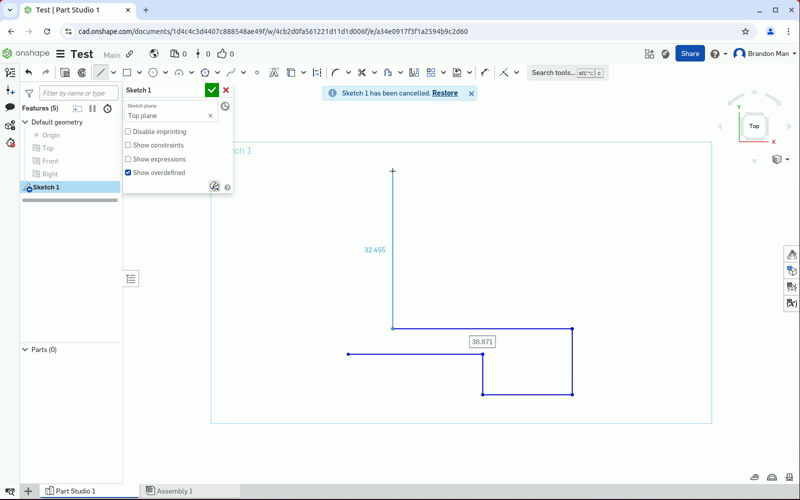
key_up(shift)
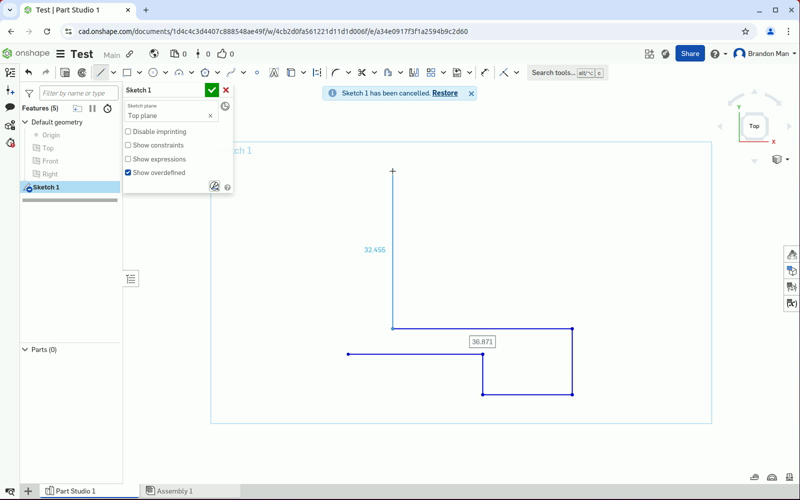
key_down(shift)
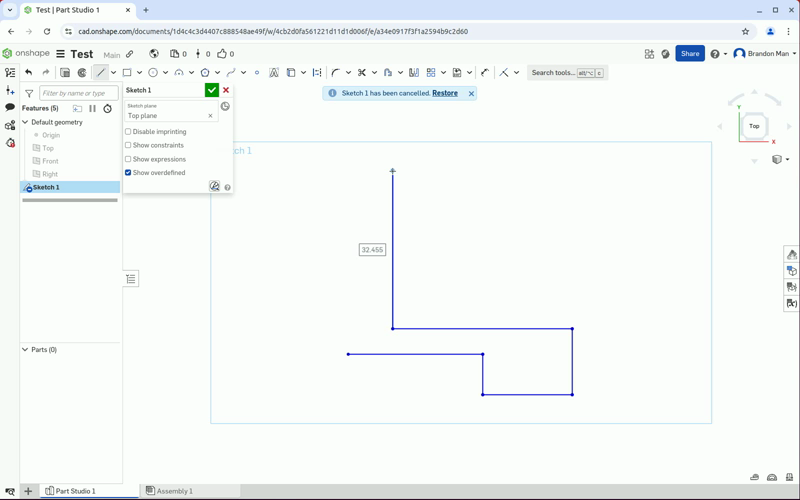
mouse_move(422, 170)
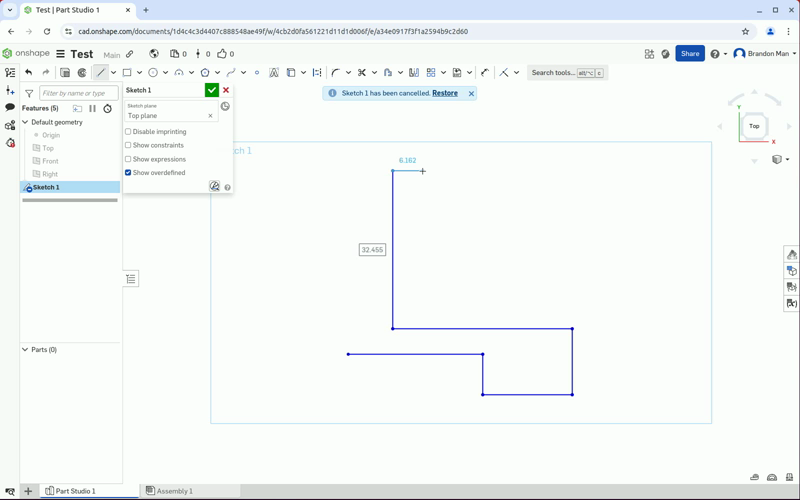
mouse_move(348, 170)
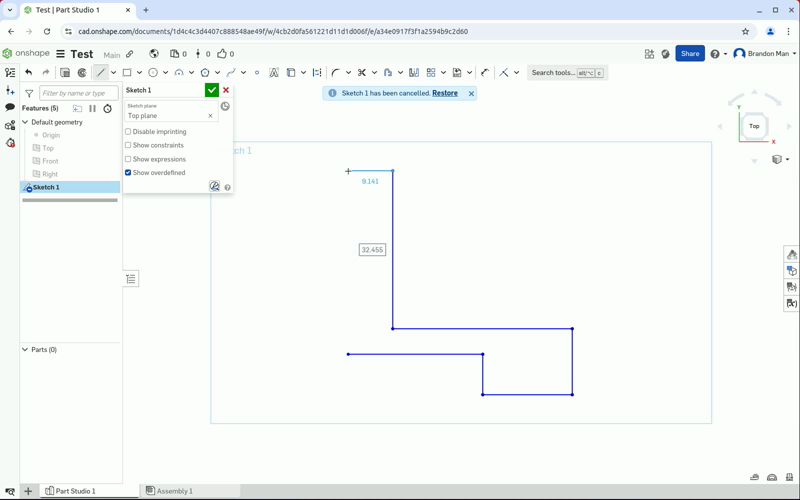
click(348, 170)
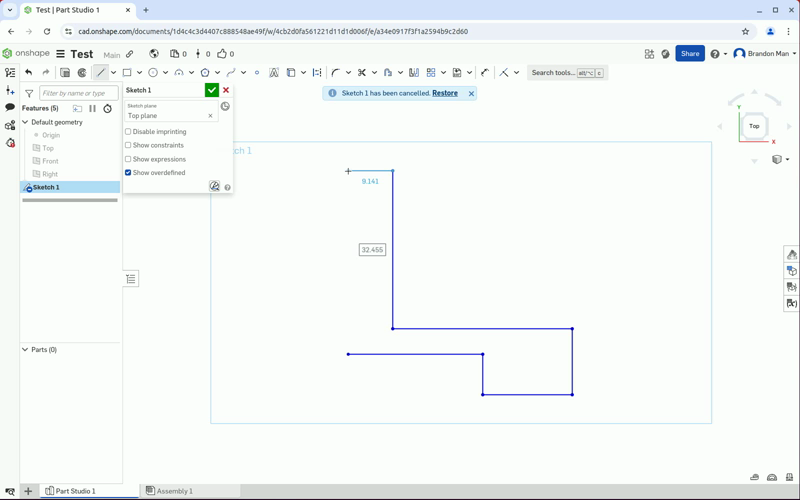
key_up(shift)
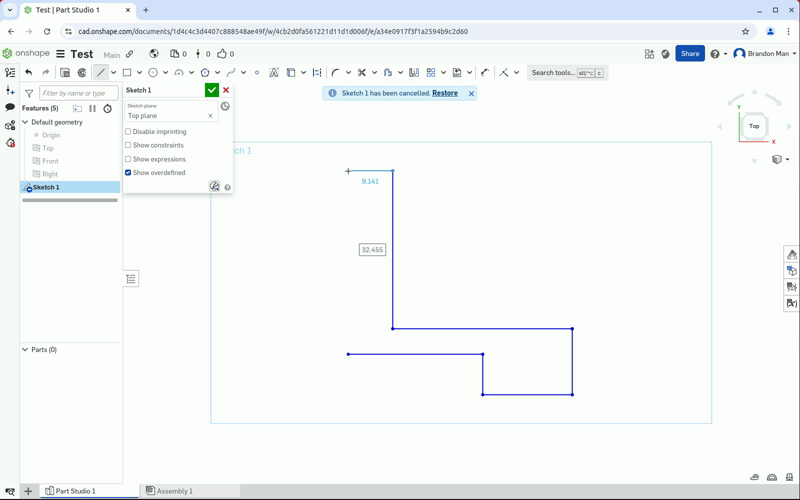
key_down(shift)
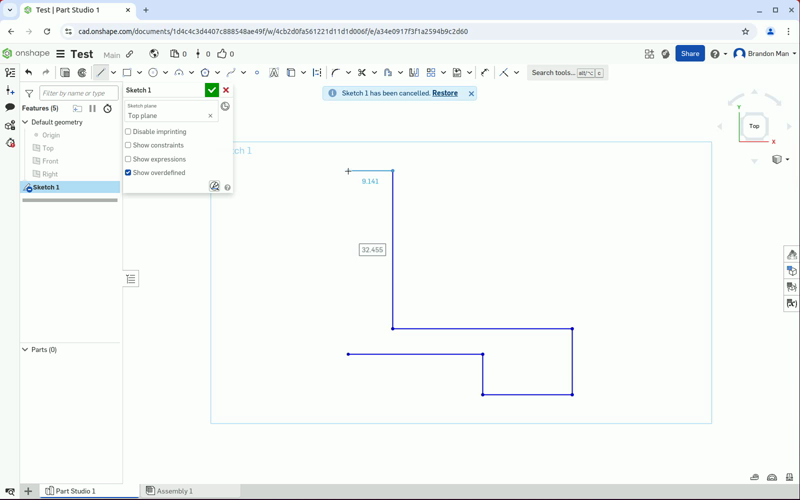
mouse_move(348, 354)
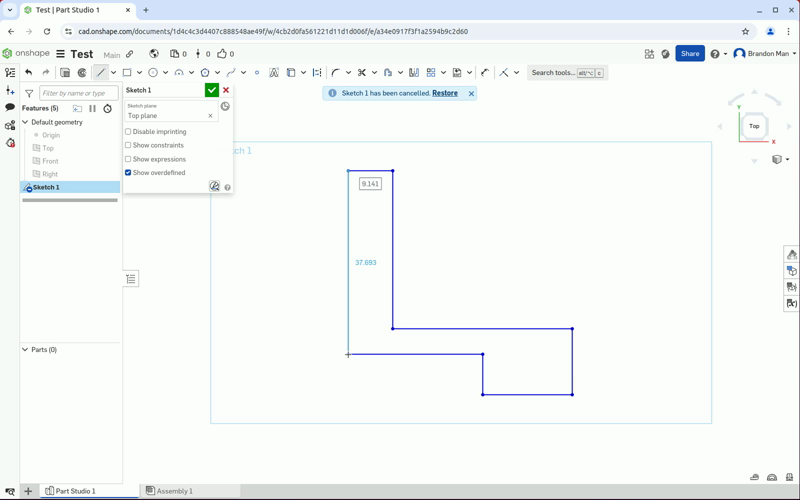
key_up(shift)
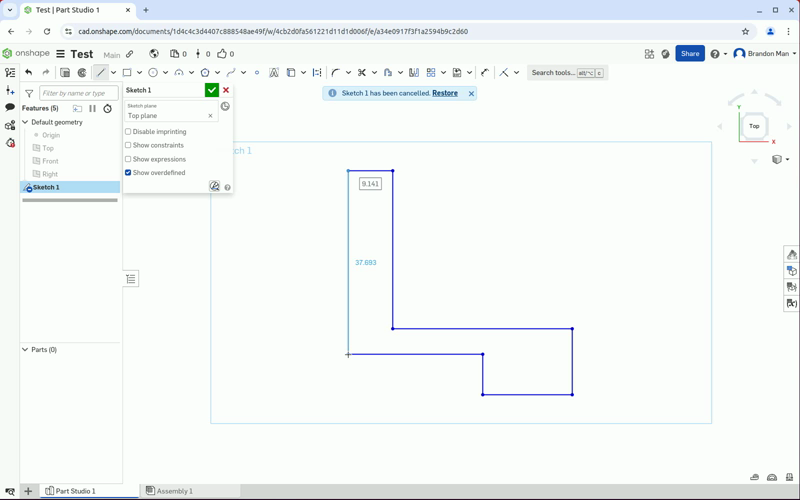
click(348, 354)
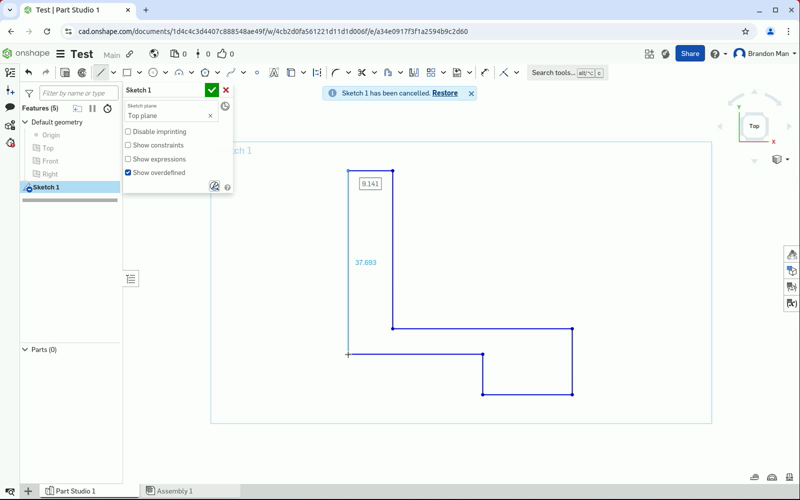
key(esc)
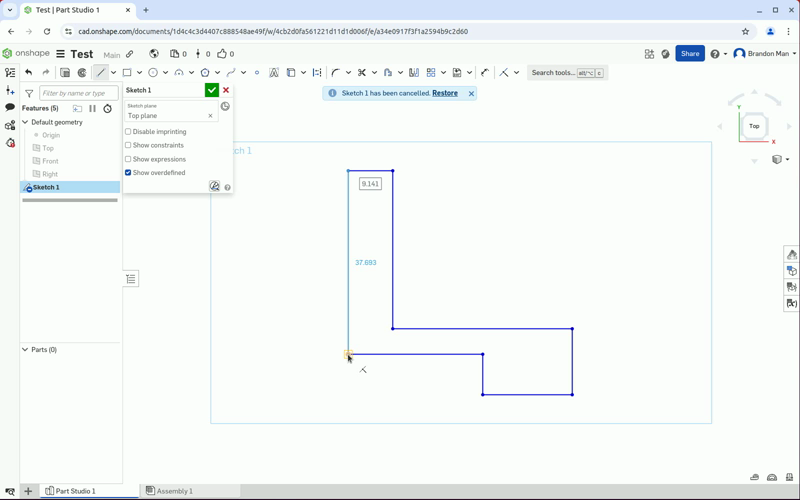
mouse_move(555, 341)
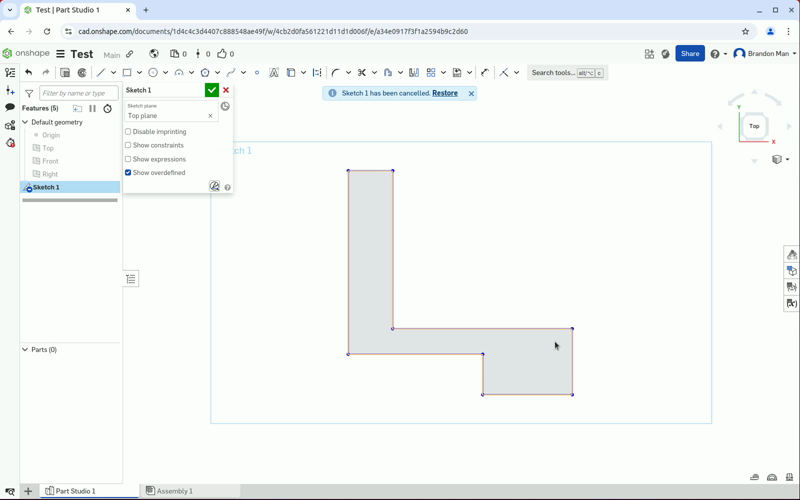
click(555, 341)
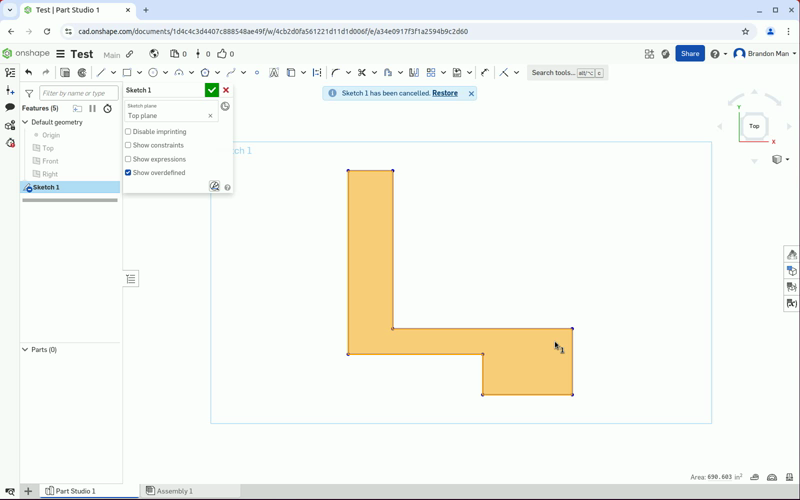
mouse_move(73, 352)
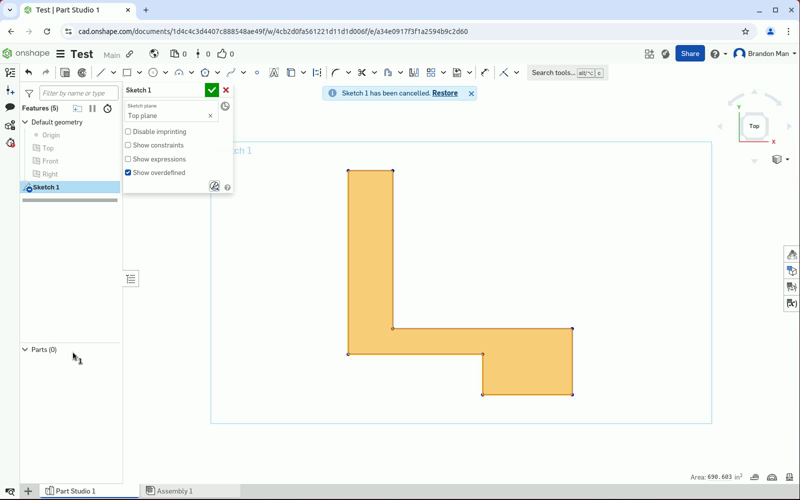
key(shift+y)
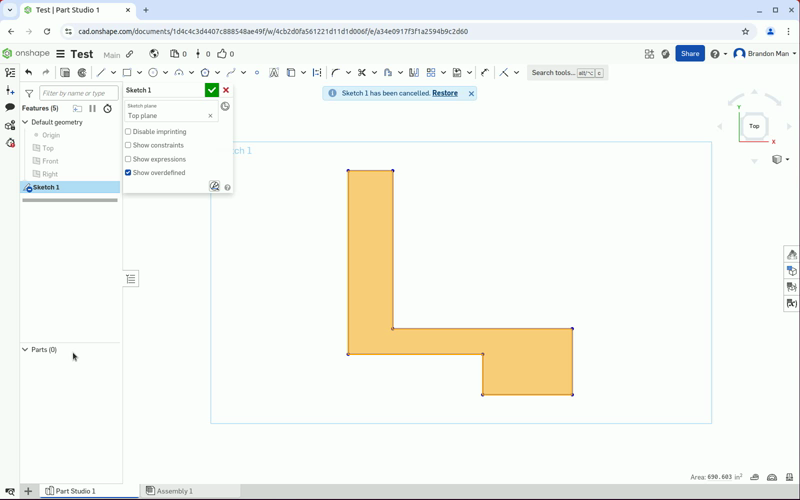
key(shift+e)
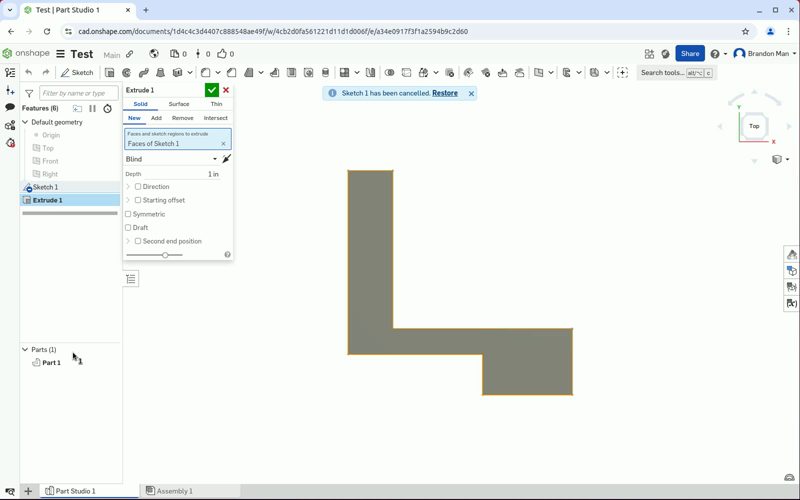
mouse_move(143, 106)
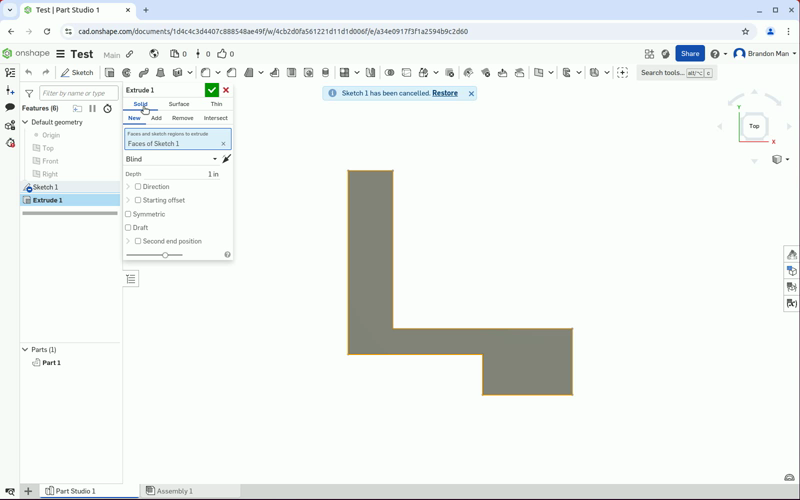
click(143, 106)
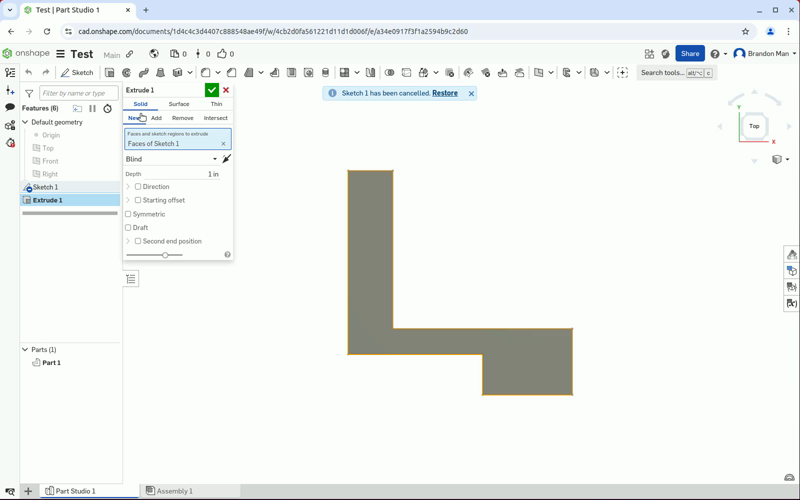
mouse_move(137, 120)
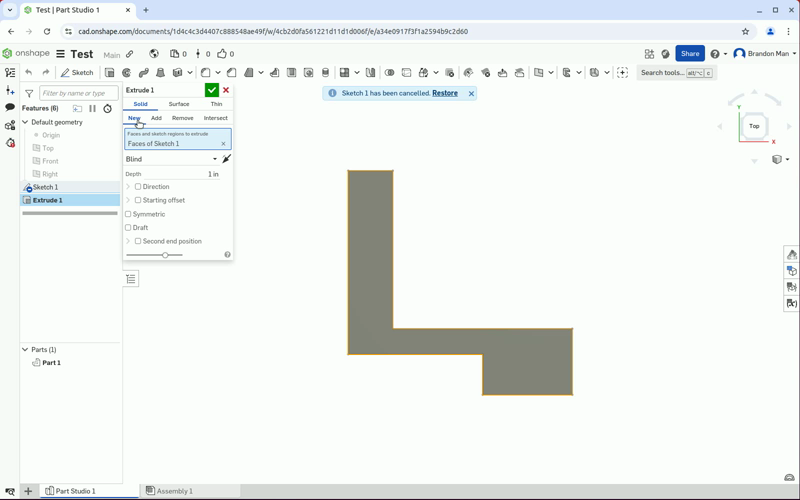
click(137, 120)
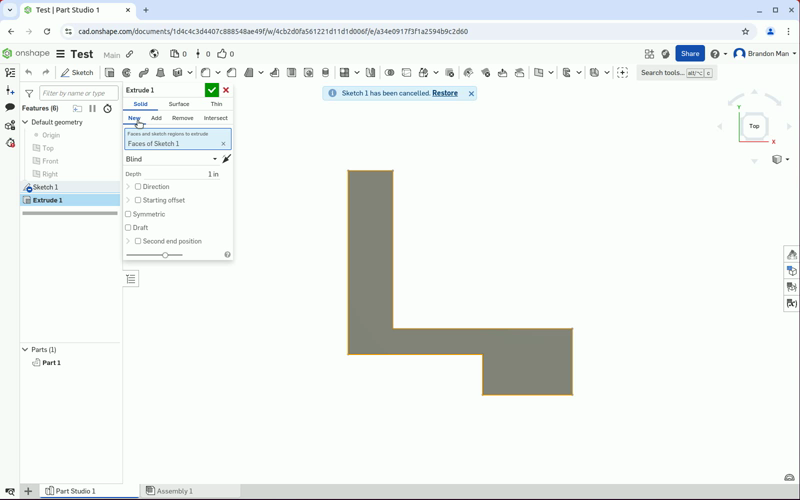
key(tab, 4)
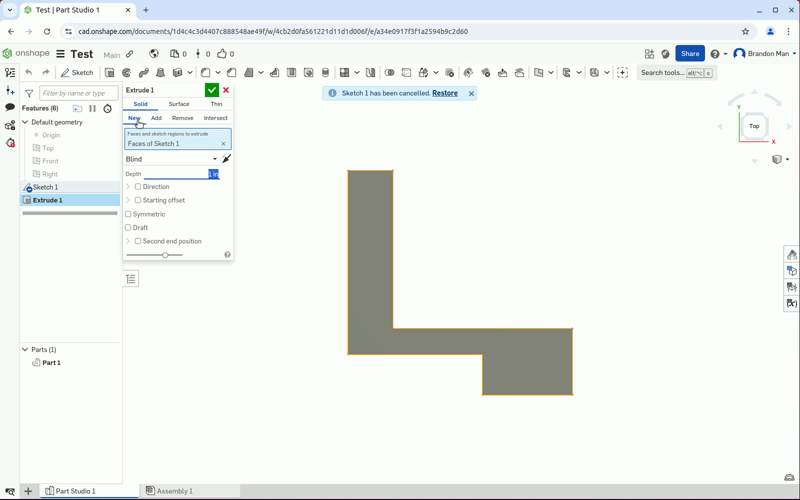
text(1.926)
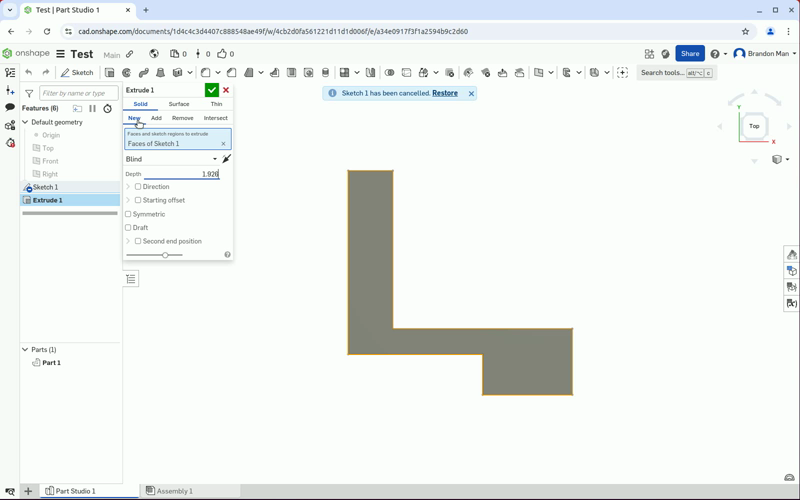
key(enter)
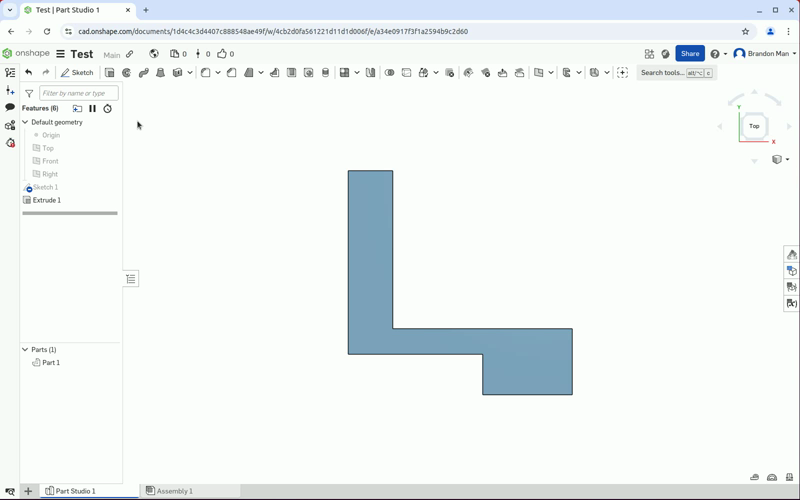
key(shift+h)
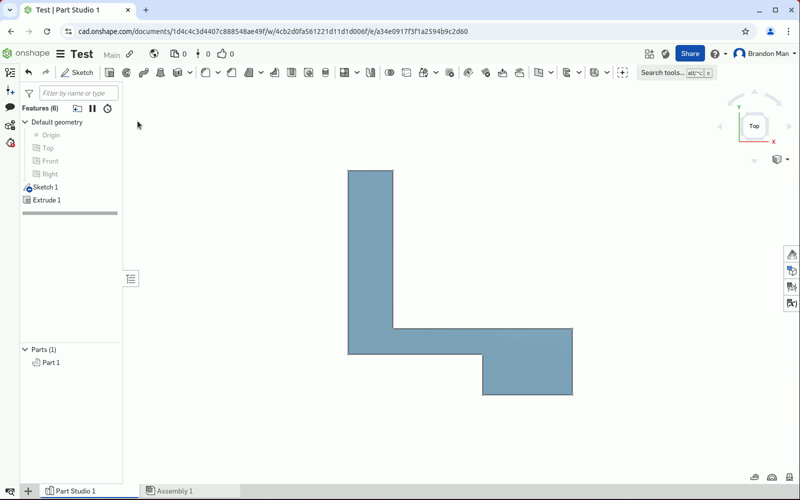
key(shift+h)
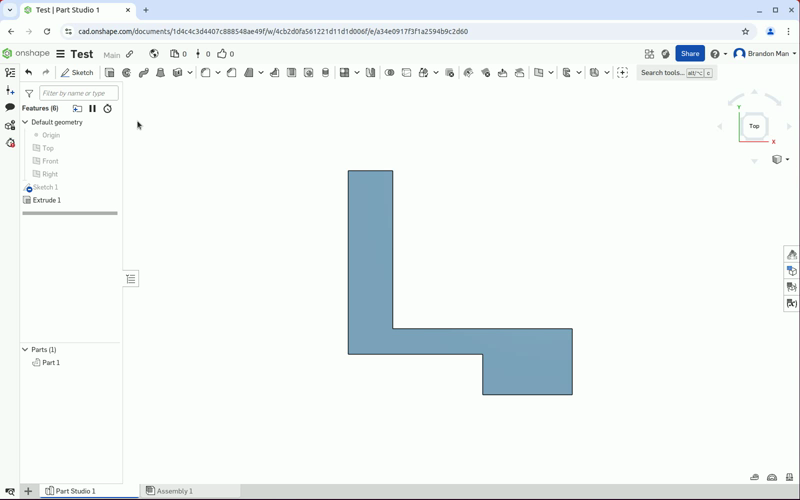
mouse_move(73, 189)
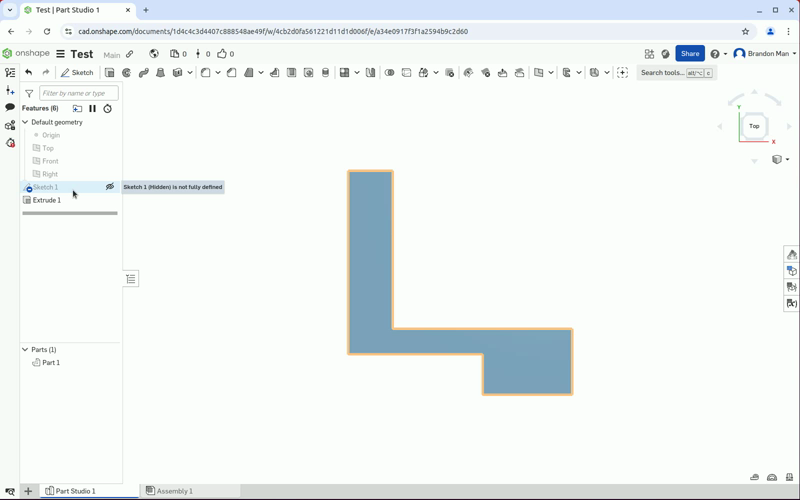
click(73, 189)
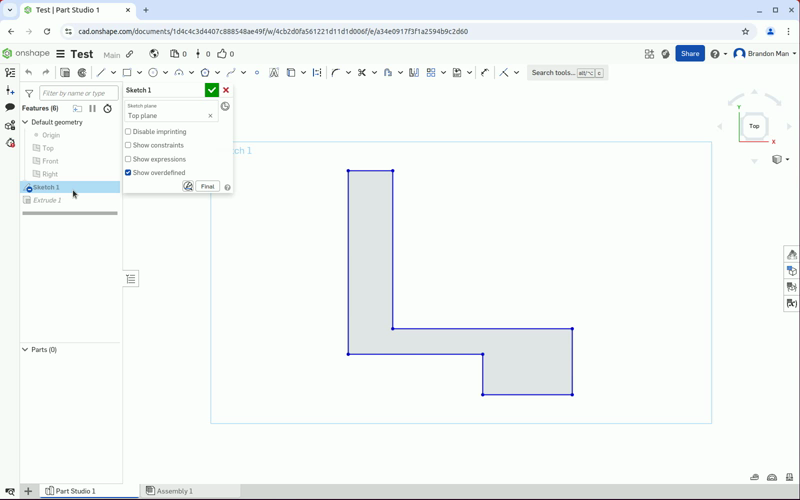
mouse_move(229, 92)
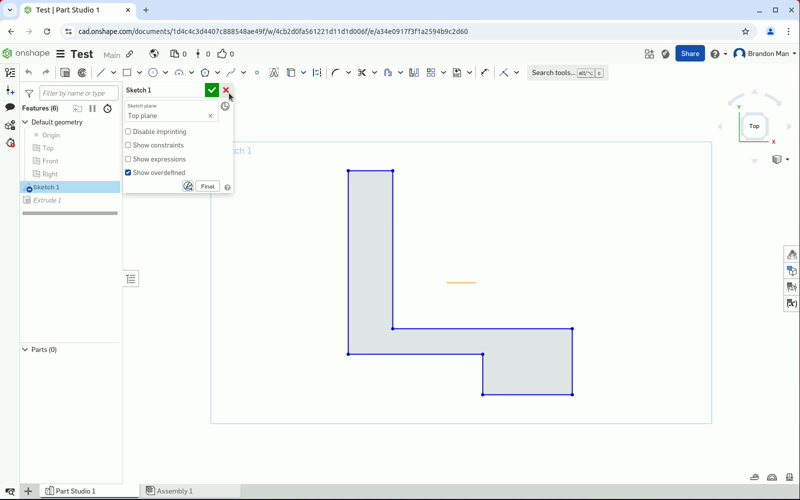
click(229, 92)
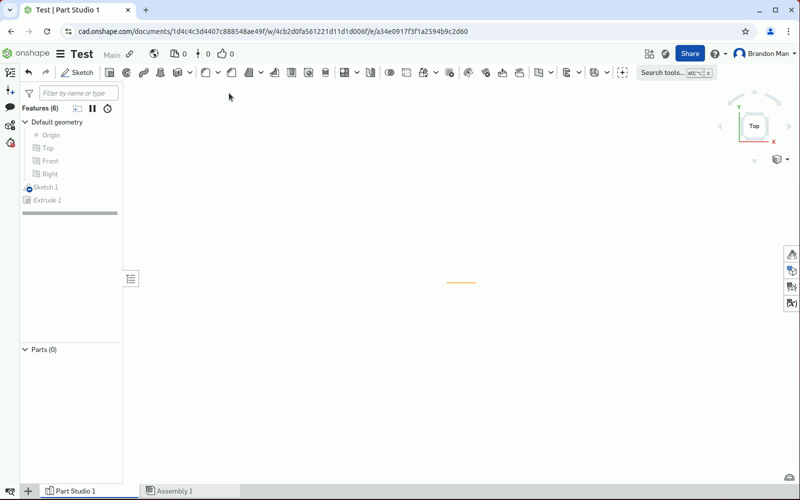
mouse_move(541, 75)
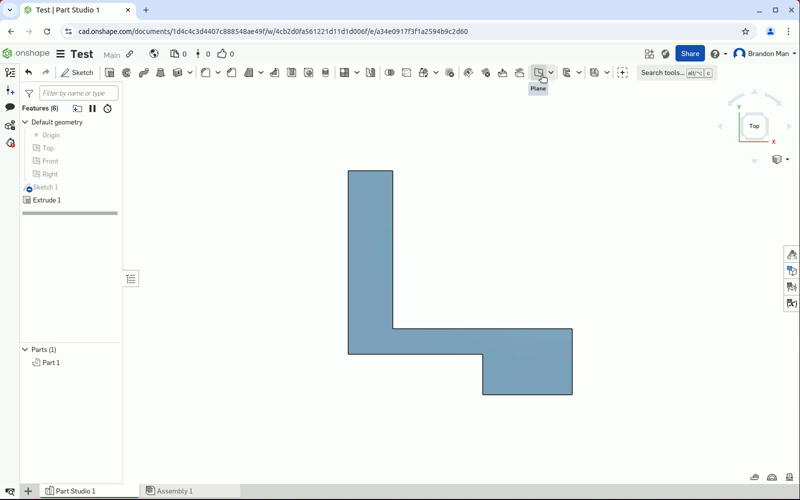
click(541, 75)
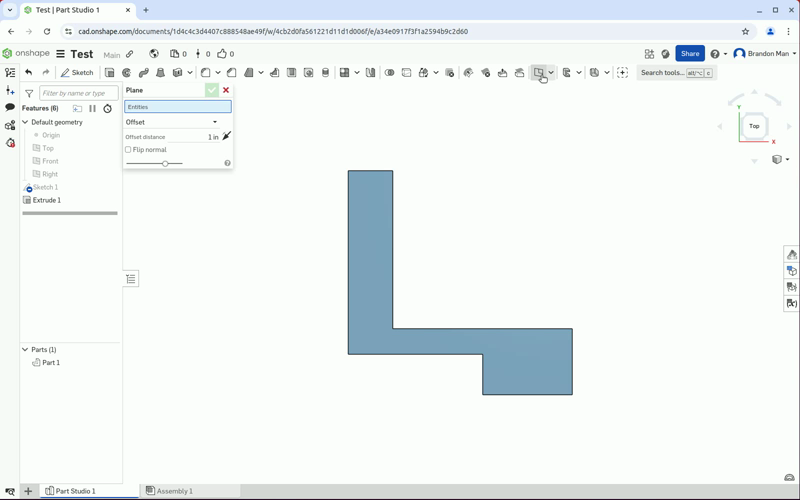
mouse_move(73, 150)
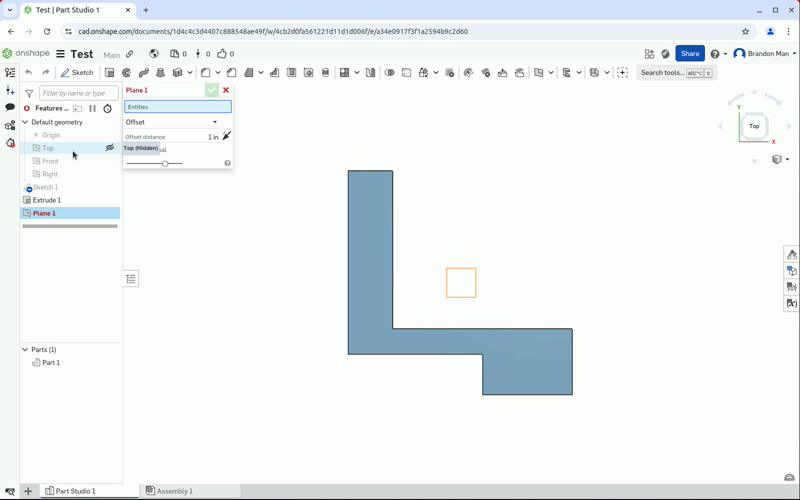
click(73, 150)
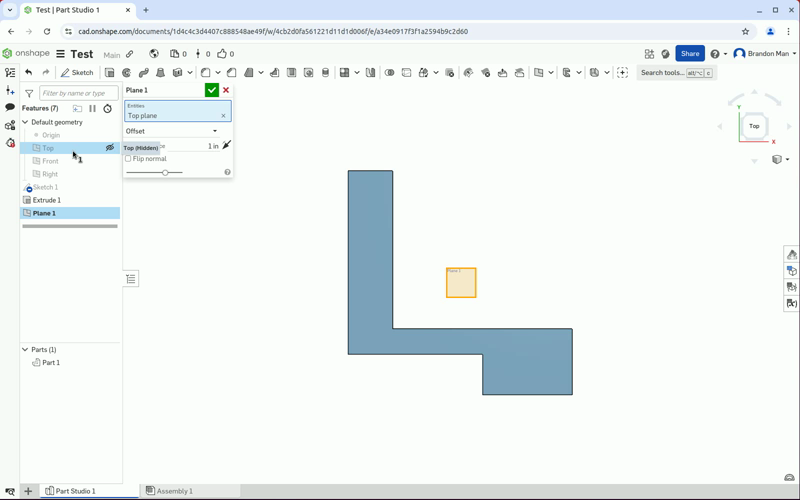
key(tab, 2)
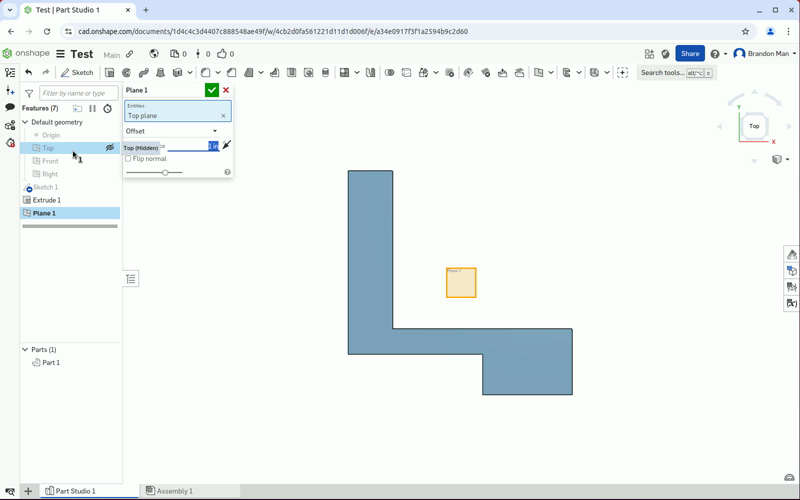
text(1.91)
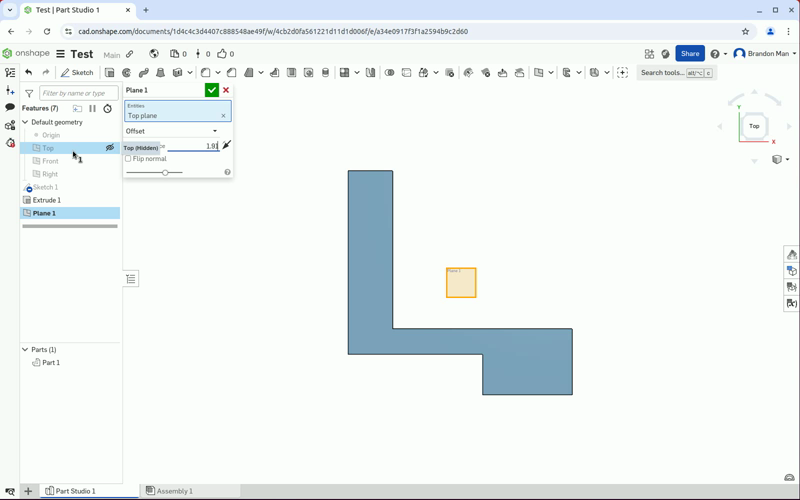
key(enter, 2)
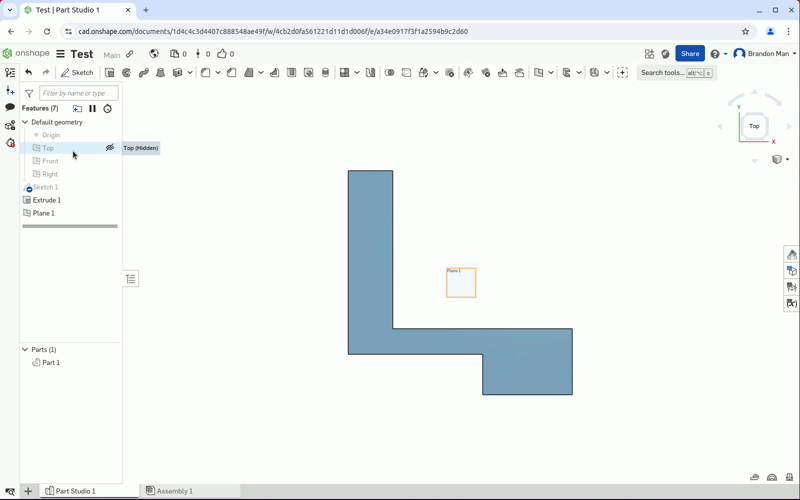
key(shift+s)
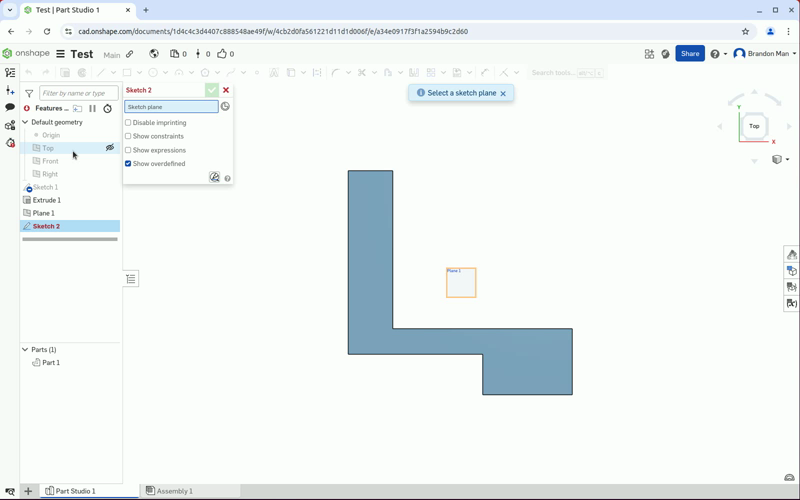
mouse_move(73, 215)
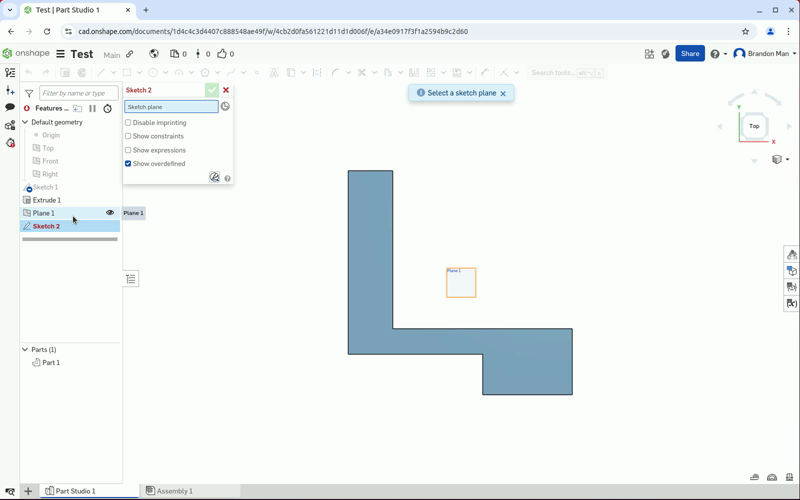
click(73, 215)
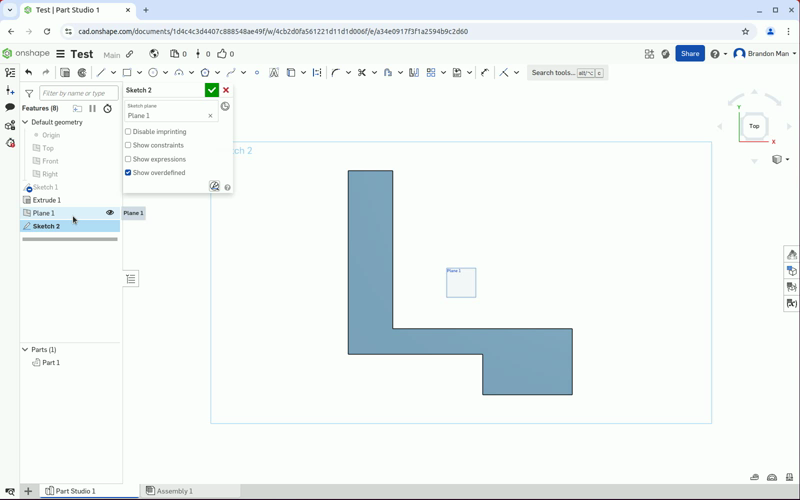
mouse_move(73, 352)
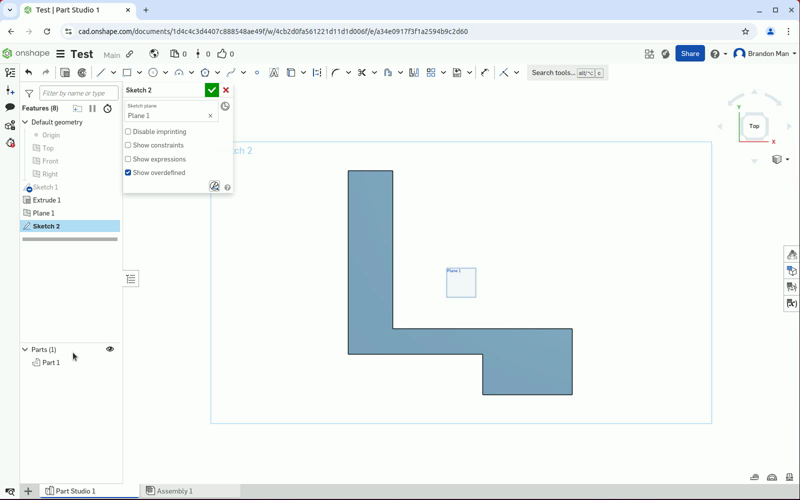
key(y)
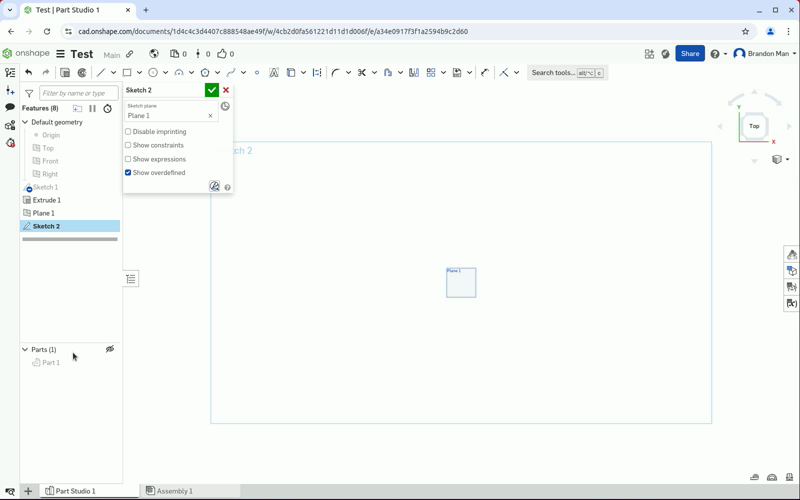
key(l)
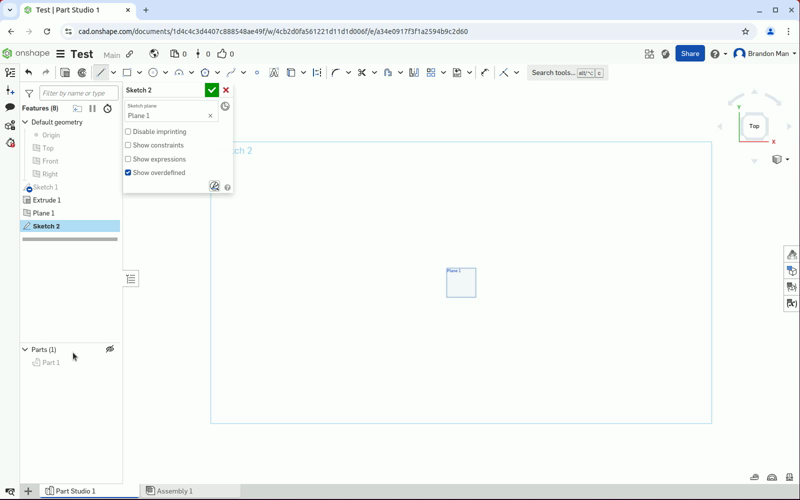
key_down(shift)
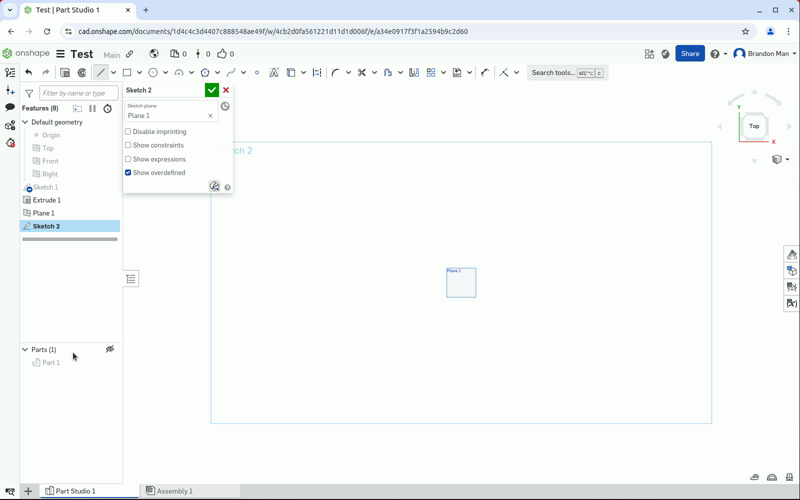
mouse_move(483, 395)
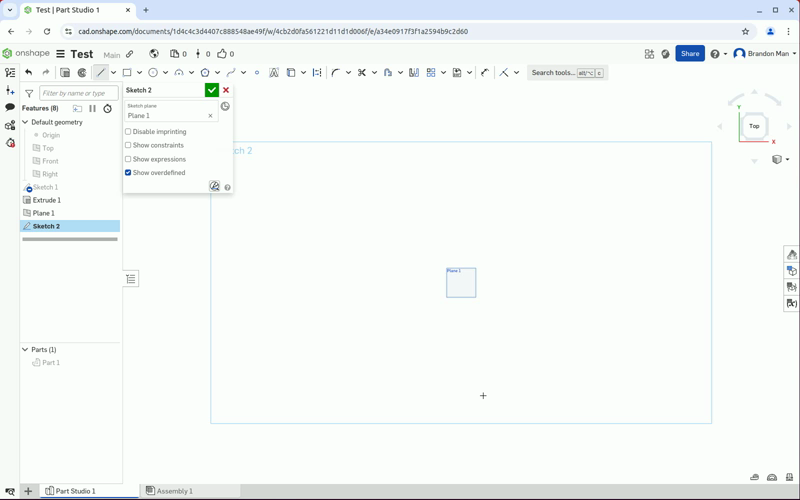
click(483, 395)
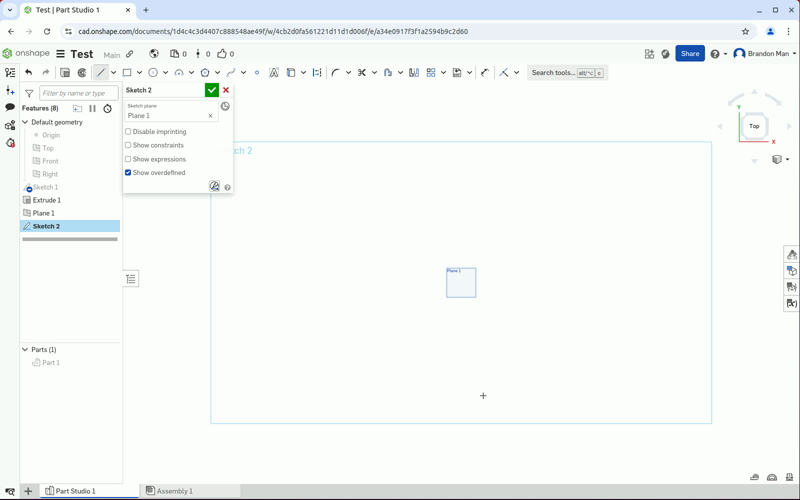
key_up(shift)
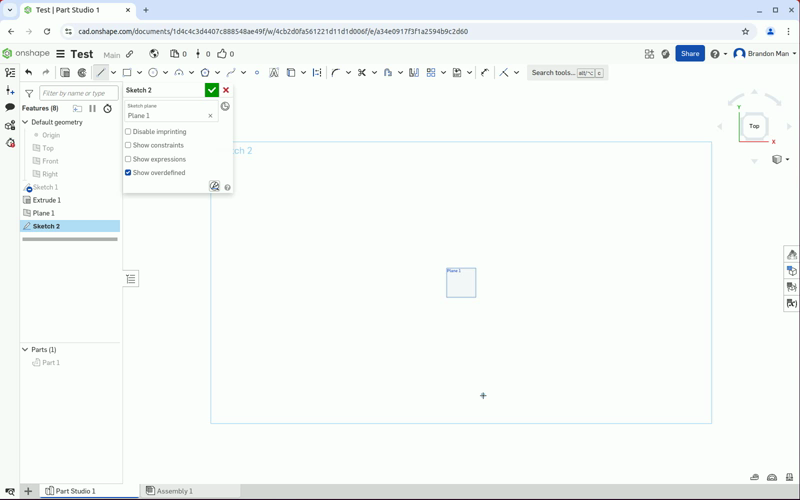
key_down(shift)
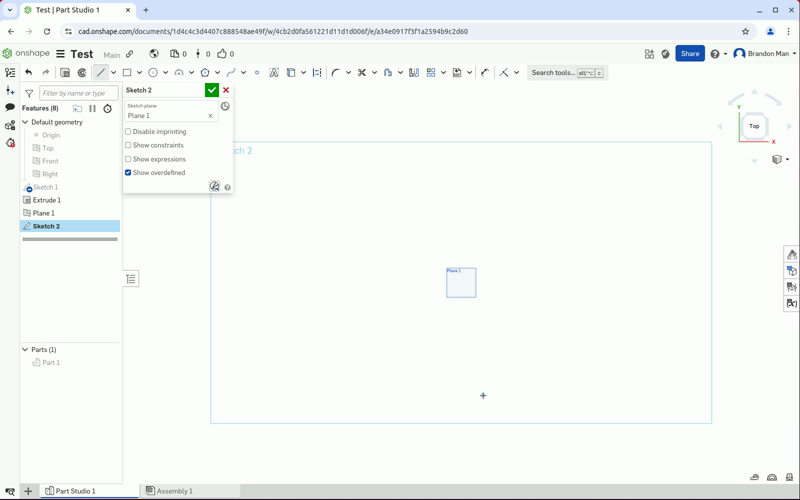
mouse_move(573, 395)
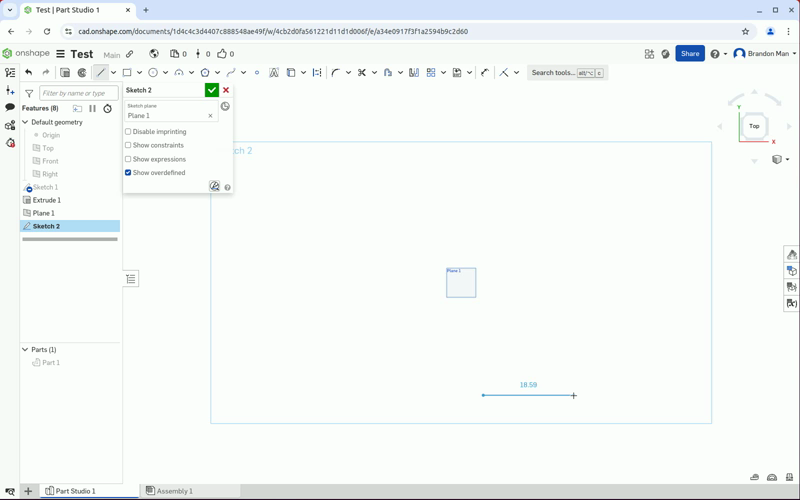
click(573, 395)
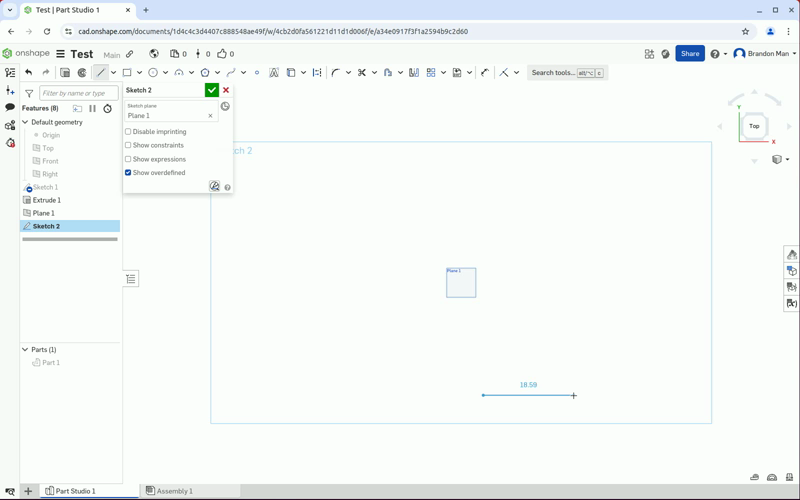
key_up(shift)
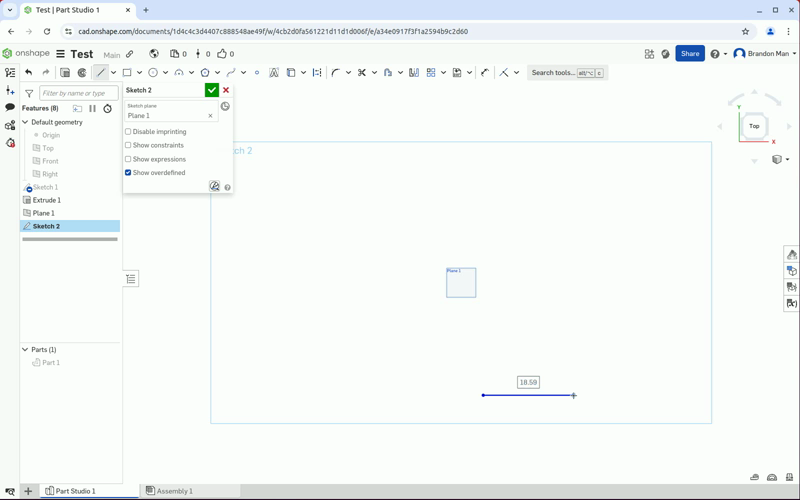
key_down(shift)
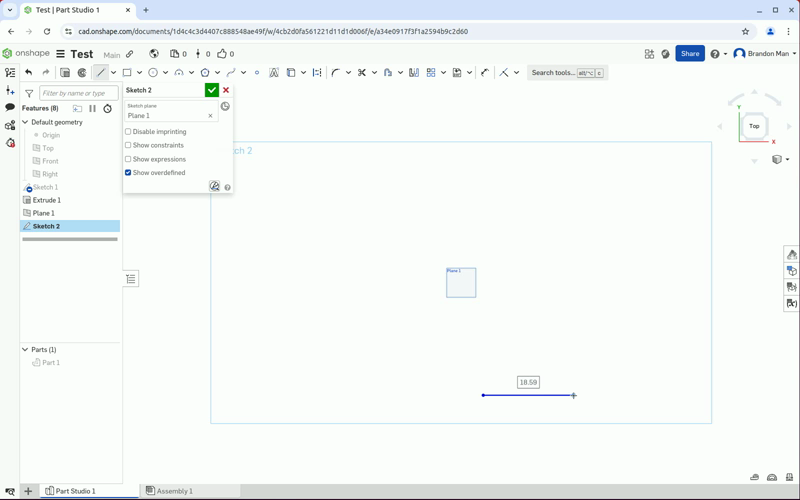
mouse_move(589, 395)
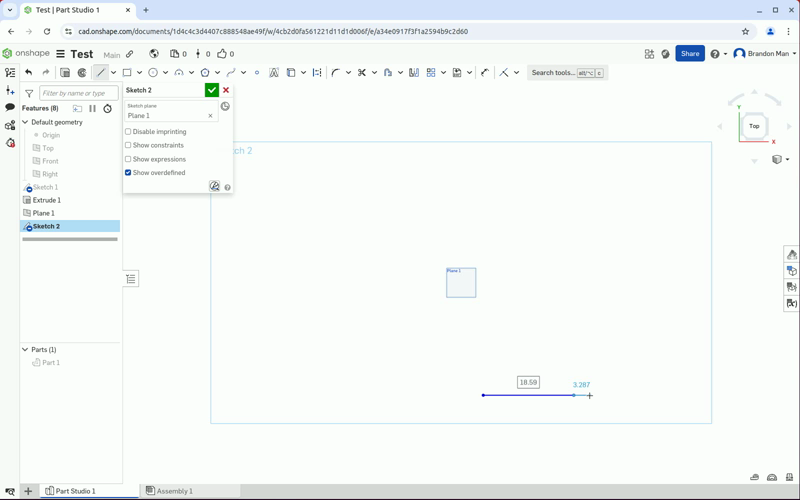
mouse_move(573, 385)
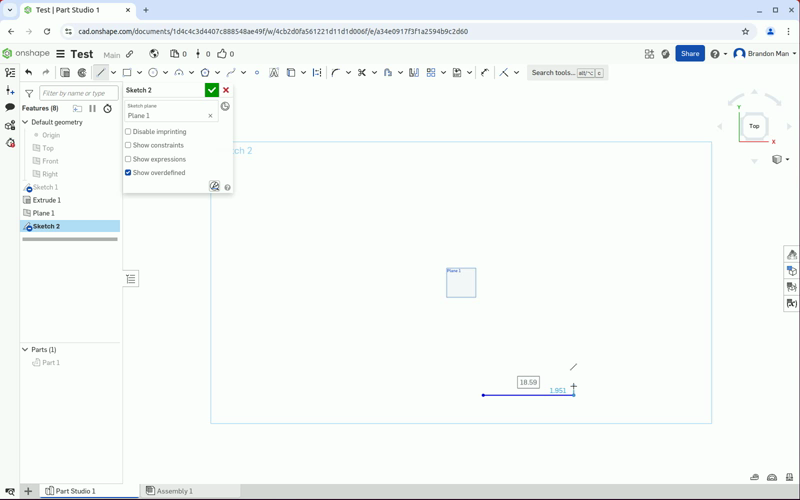
click(573, 385)
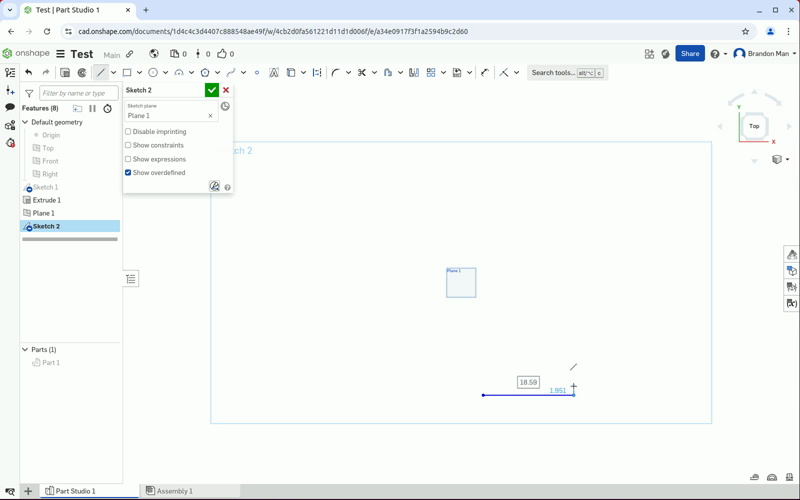
key_up(shift)
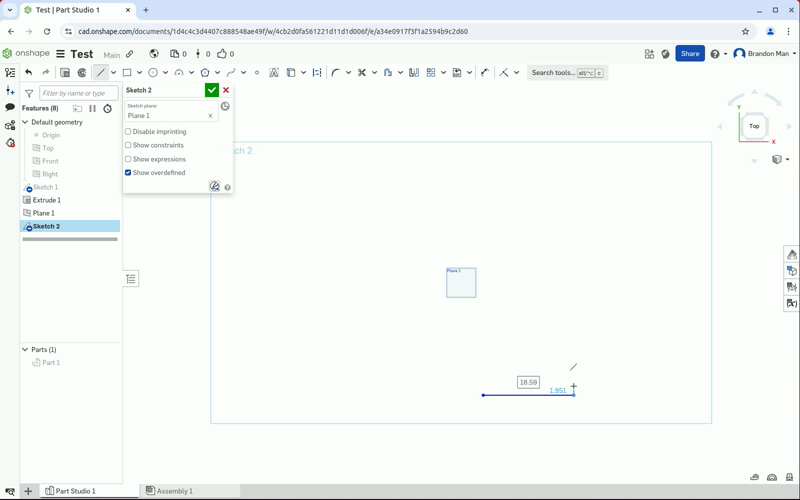
key_down(shift)
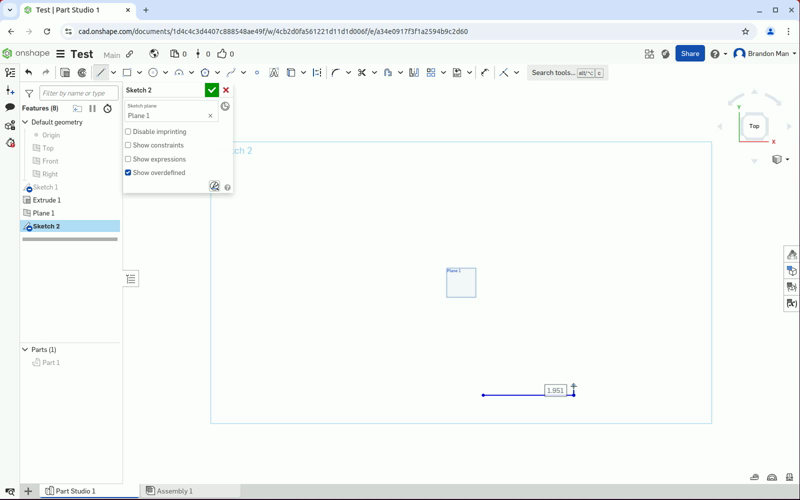
mouse_move(483, 385)
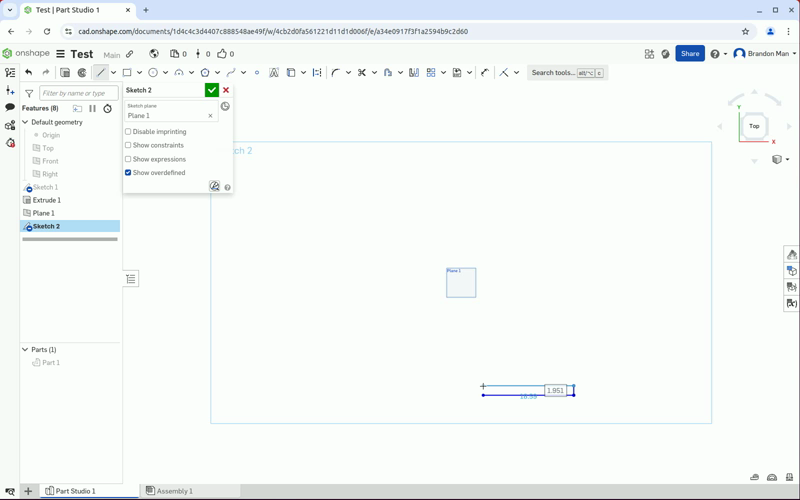
click(483, 385)
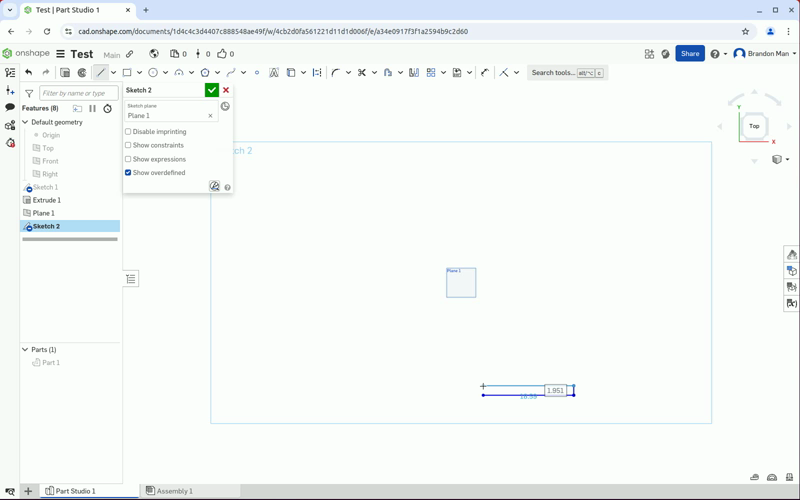
key_up(shift)
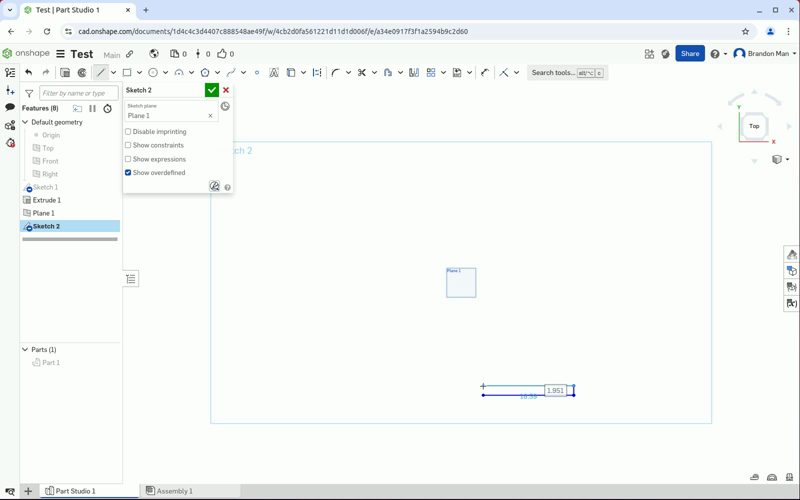
mouse_move(513, 385)
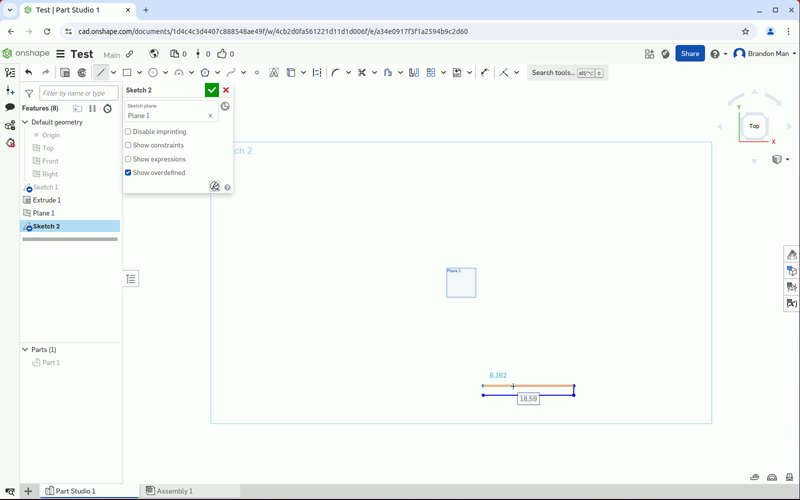
key_down(shift)
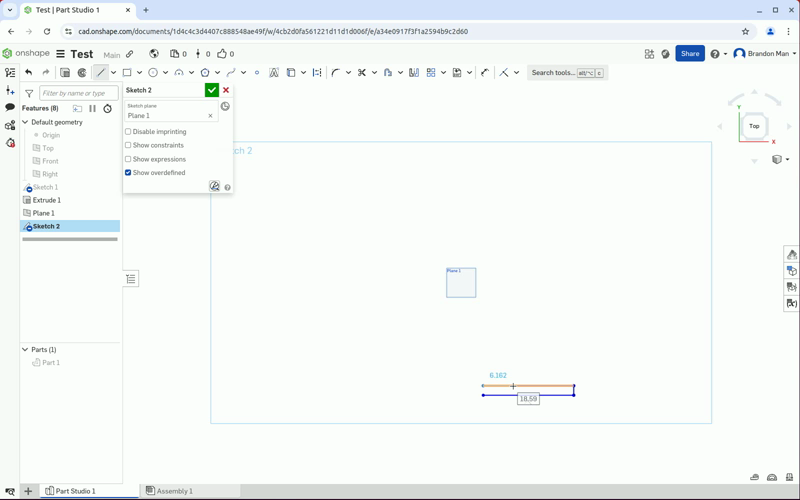
mouse_move(483, 395)
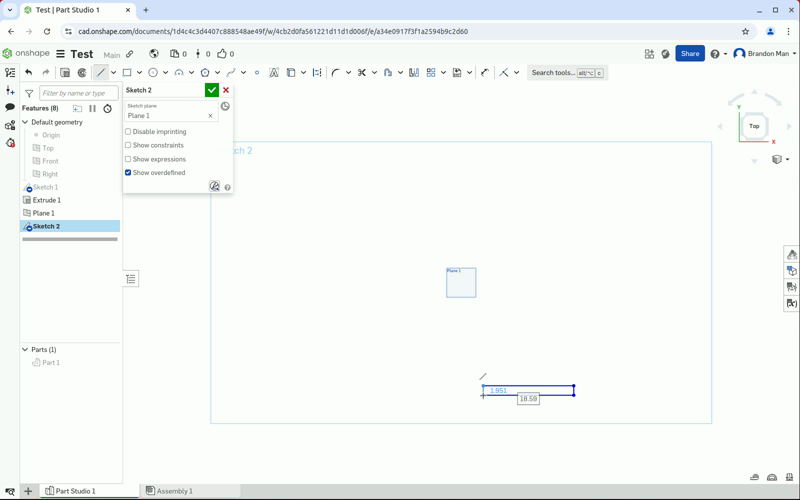
key_up(shift)
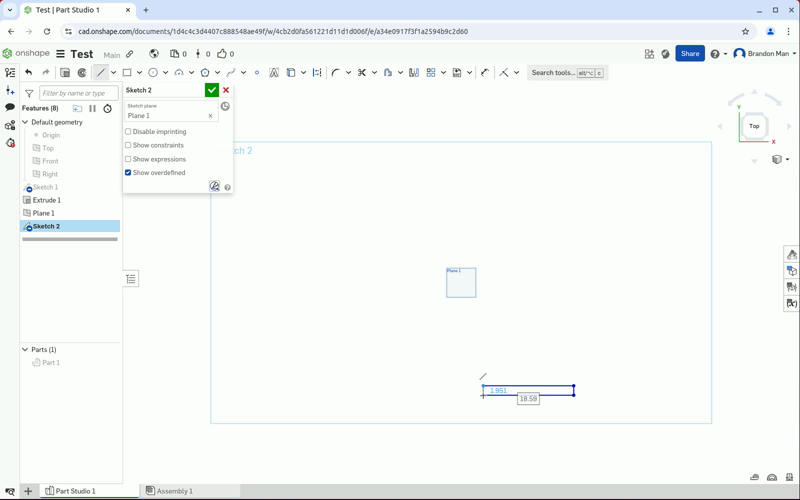
click(483, 395)
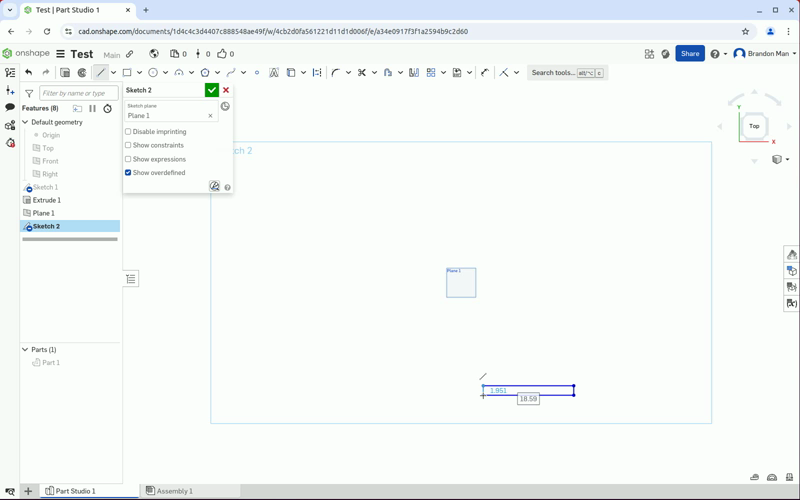
key(esc)
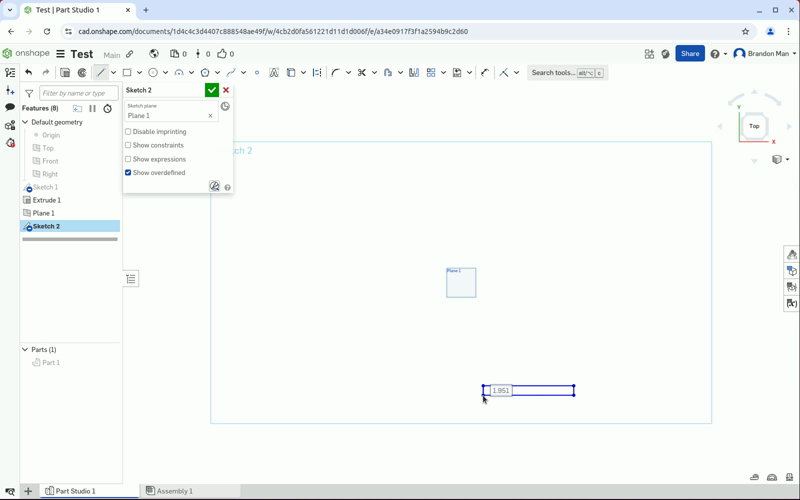
mouse_move(512, 389)
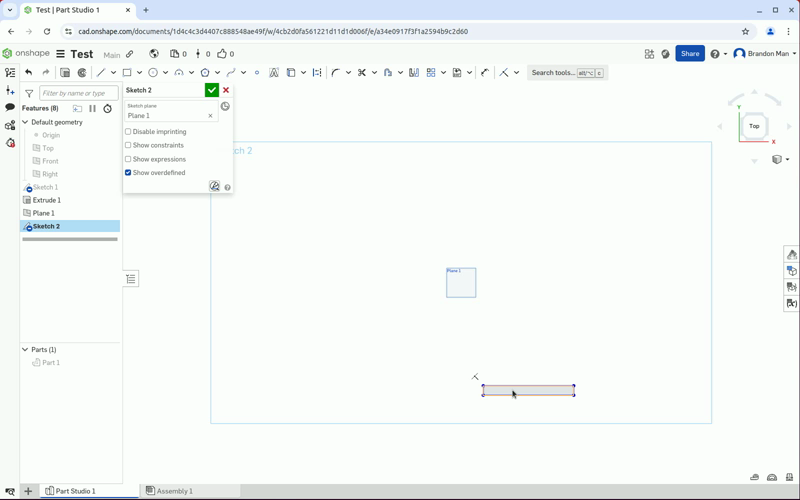
scroll(6)
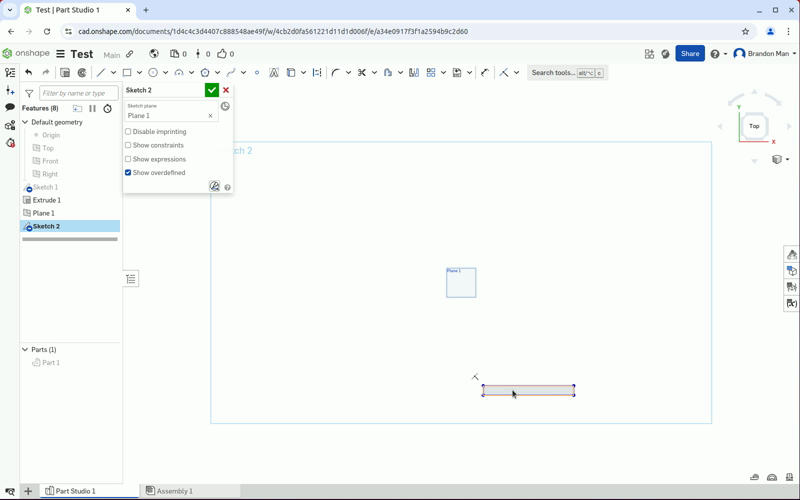
scroll(6)
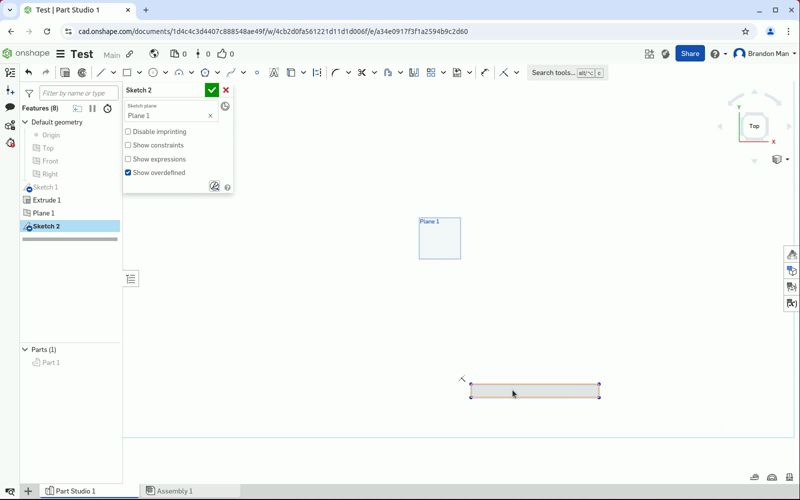
scroll(6)
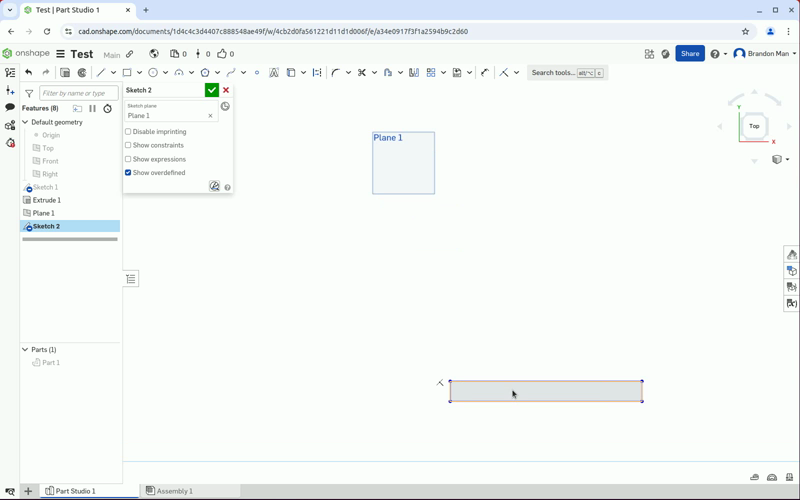
scroll(6)
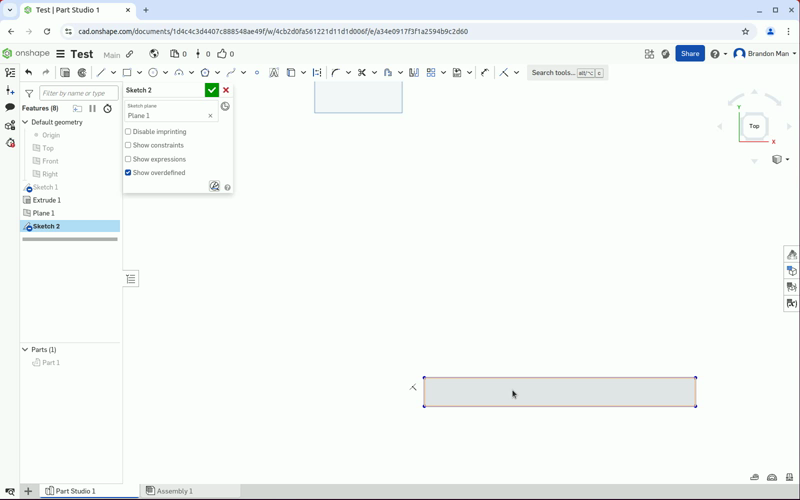
scroll(6)
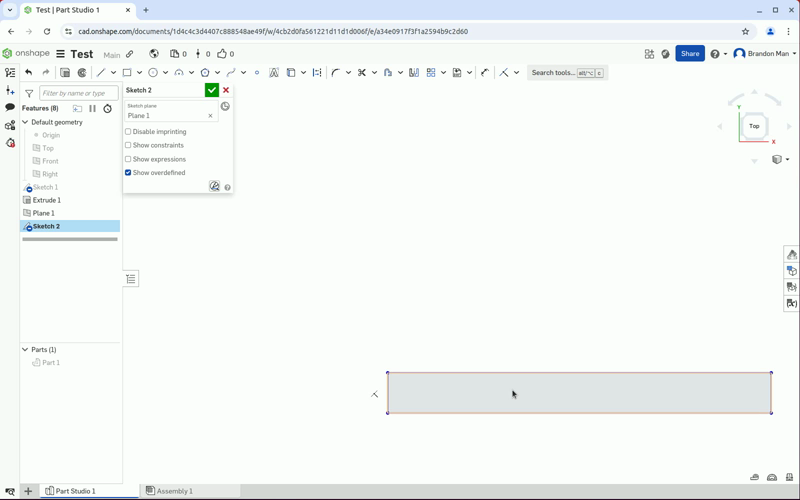
scroll(6)
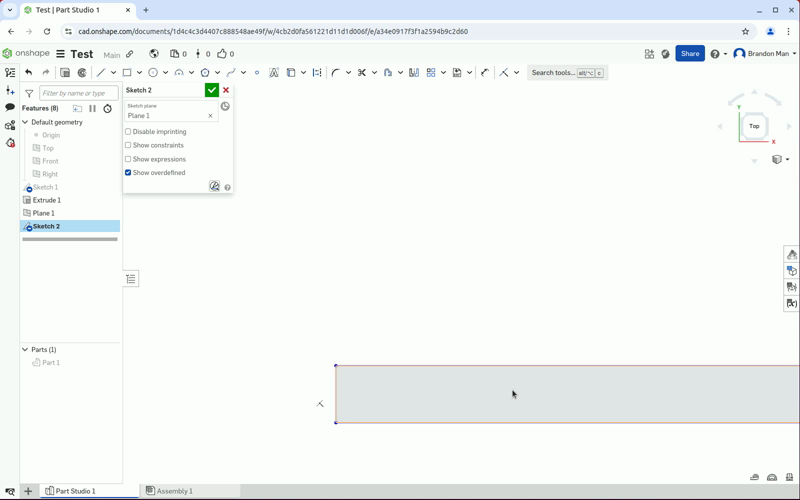
scroll(6)
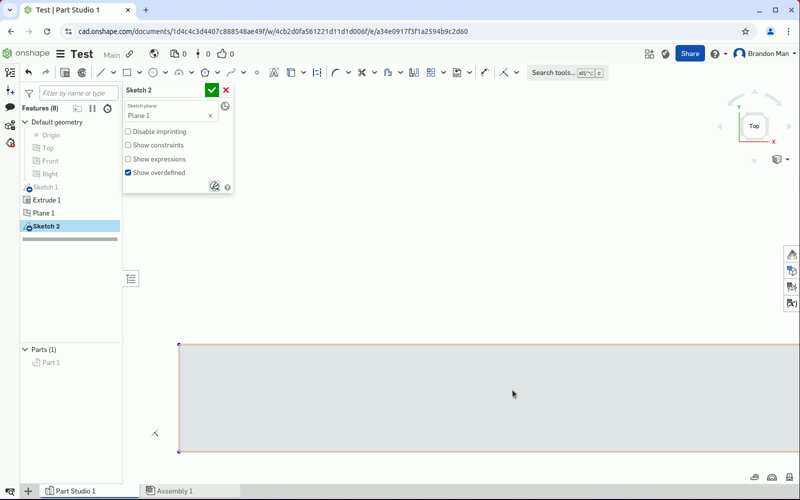
click(512, 389)
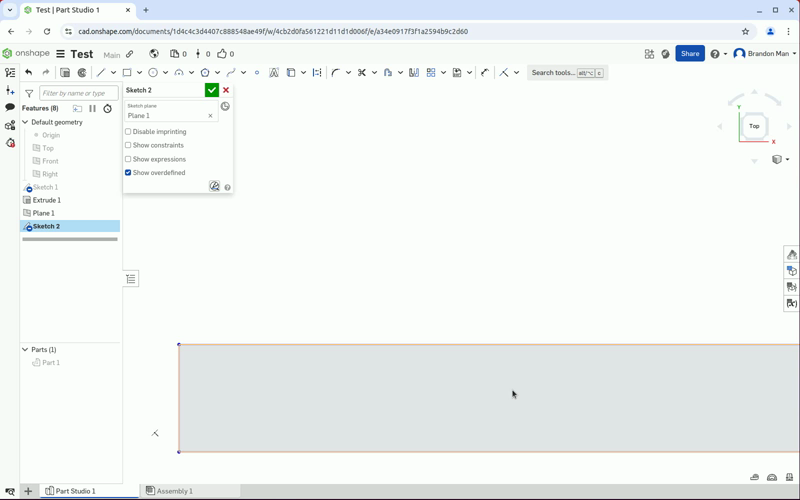
scroll(-6)
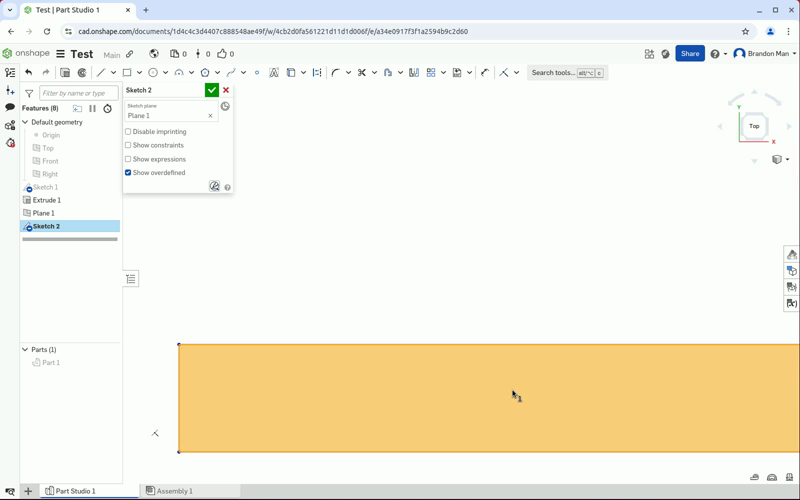
scroll(-6)
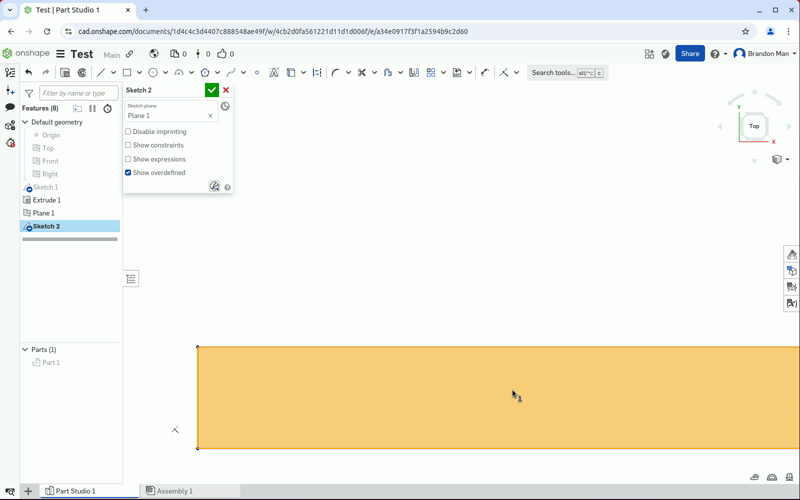
scroll(-6)
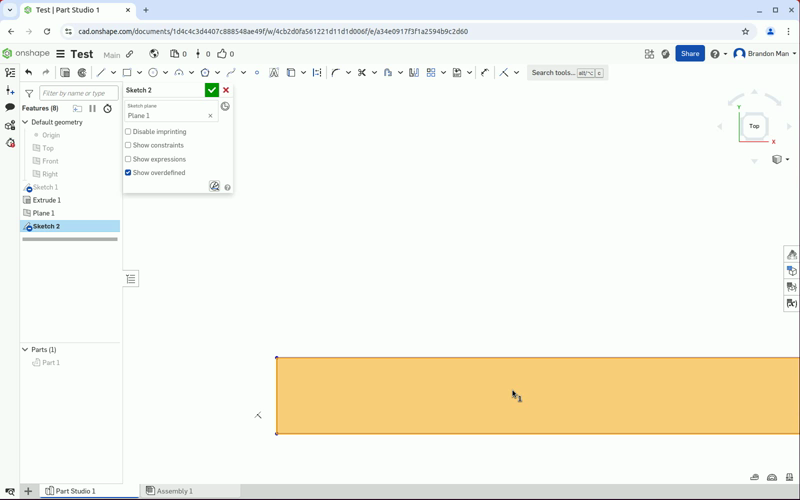
scroll(-6)
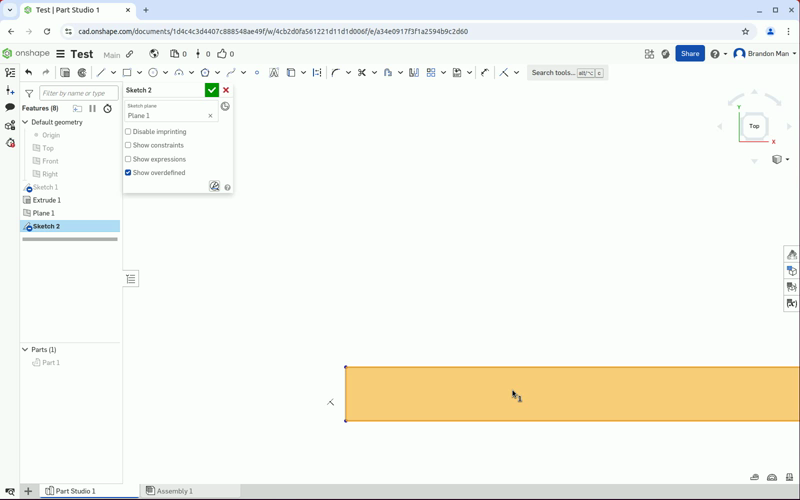
scroll(-6)
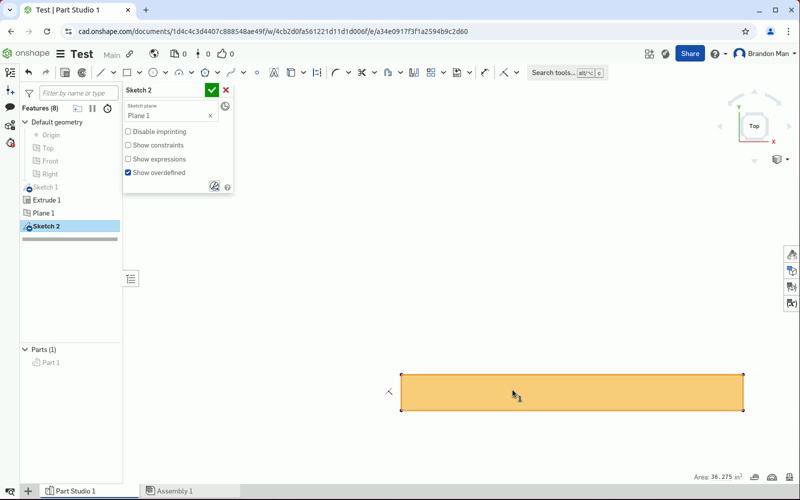
scroll(-6)
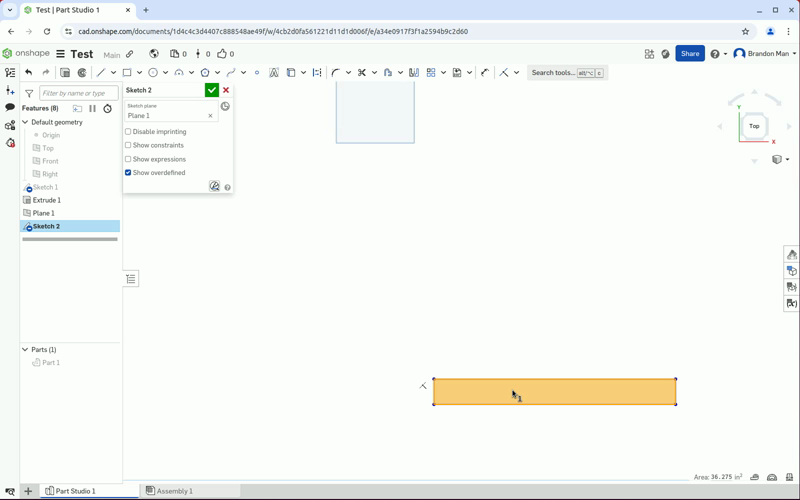
scroll(-6)
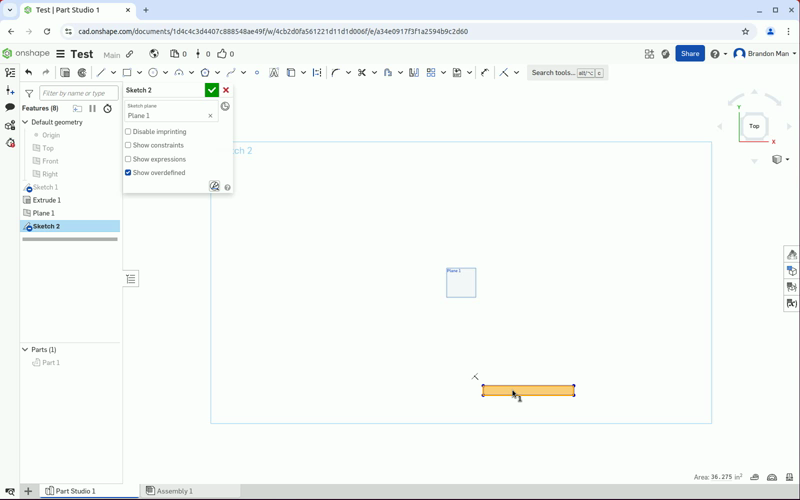
mouse_move(73, 352)
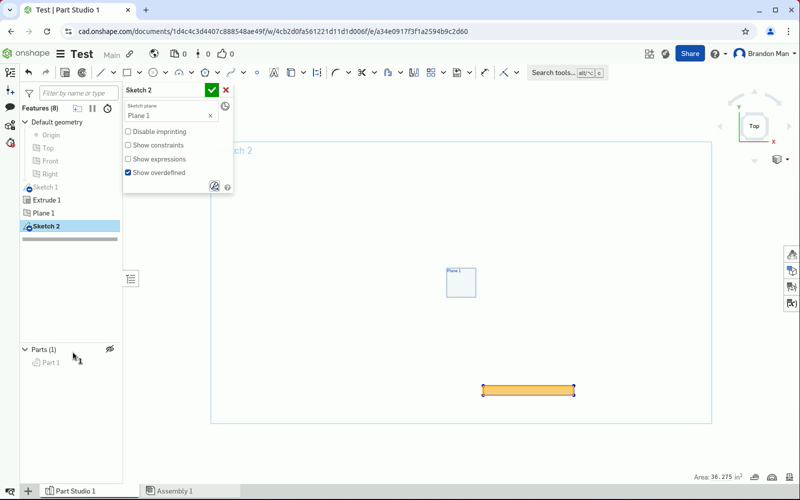
key(shift+y)
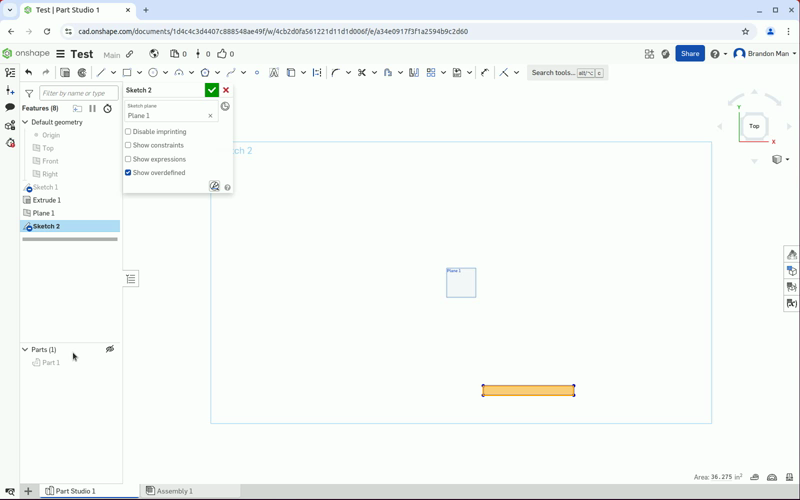
key(shift+e)
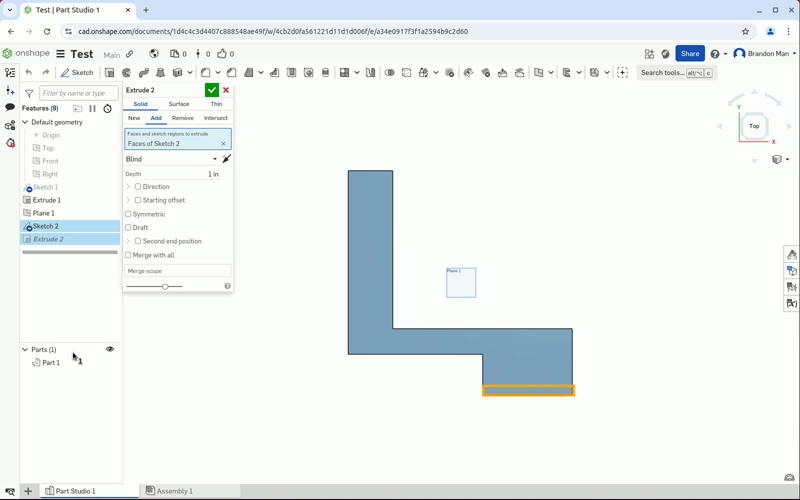
mouse_move(143, 106)
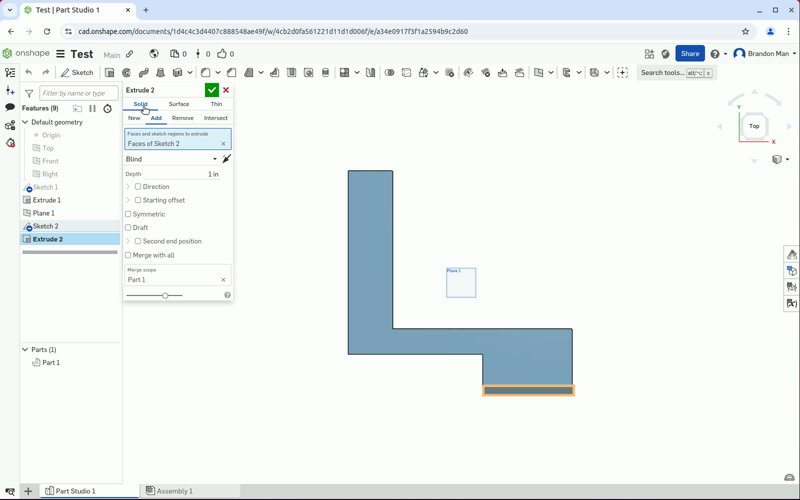
click(143, 106)
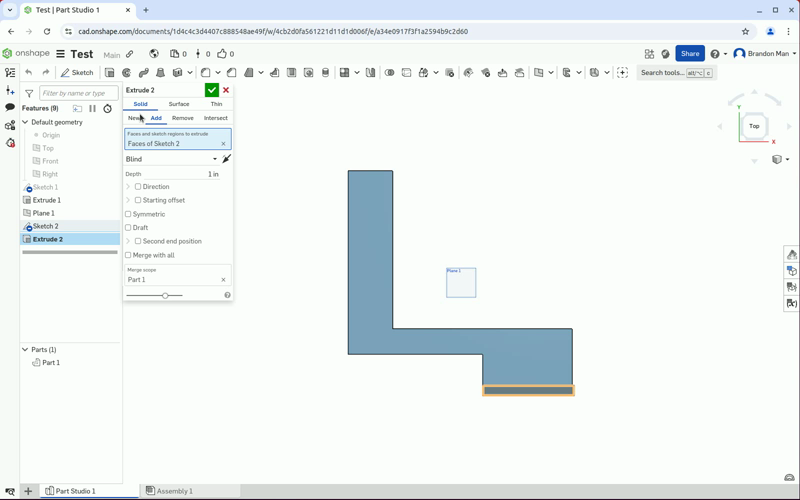
mouse_move(137, 120)
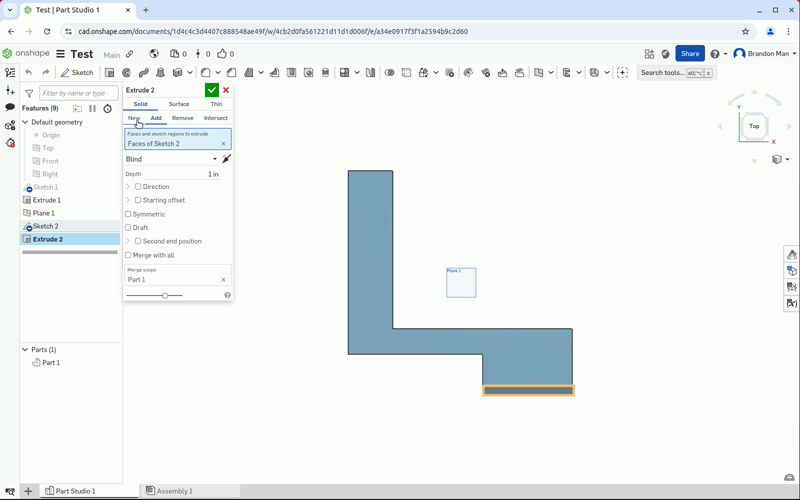
click(137, 120)
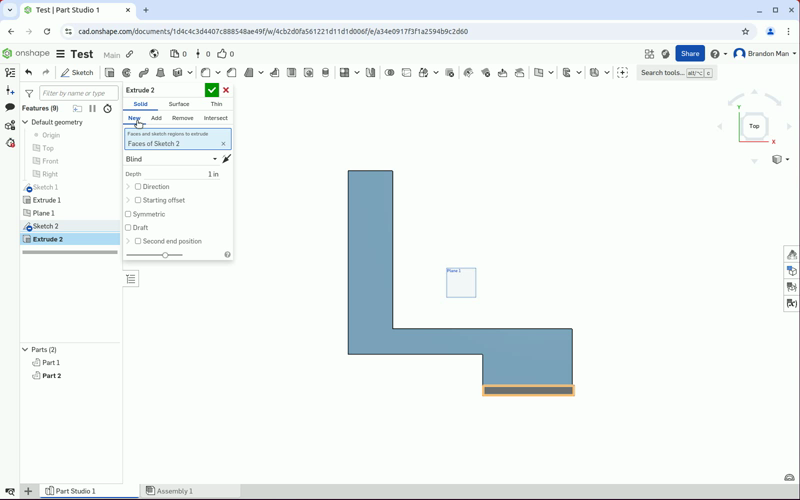
key(tab, 4)
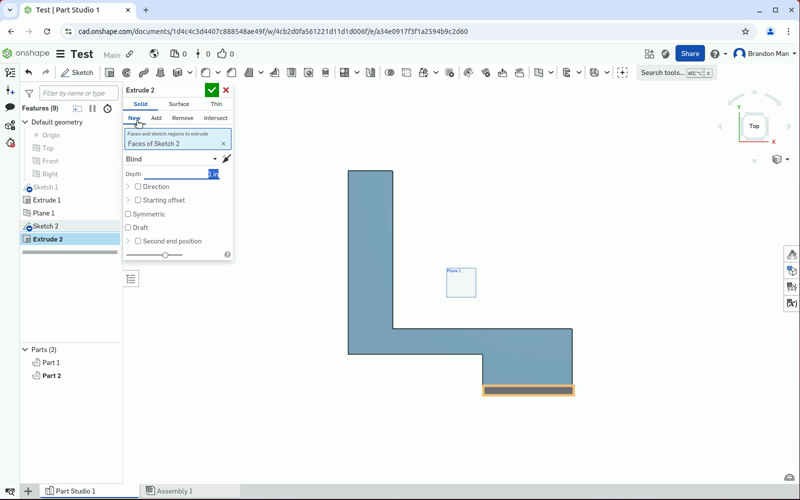
text(5.536)
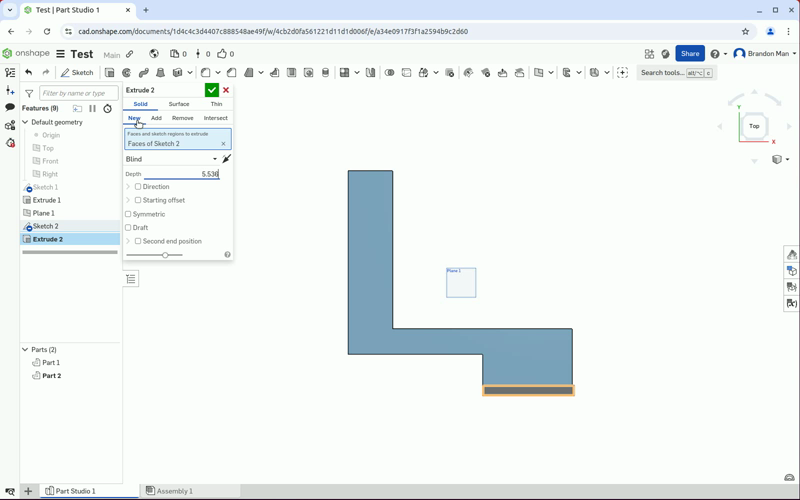
key(enter)
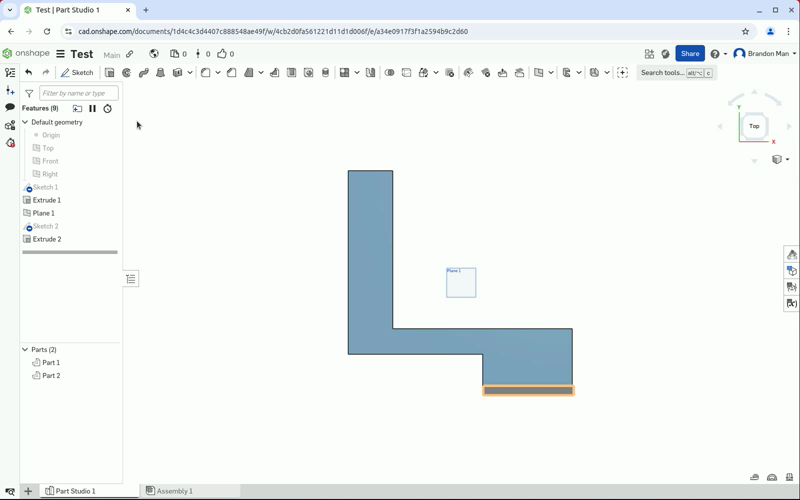
key(shift+h)
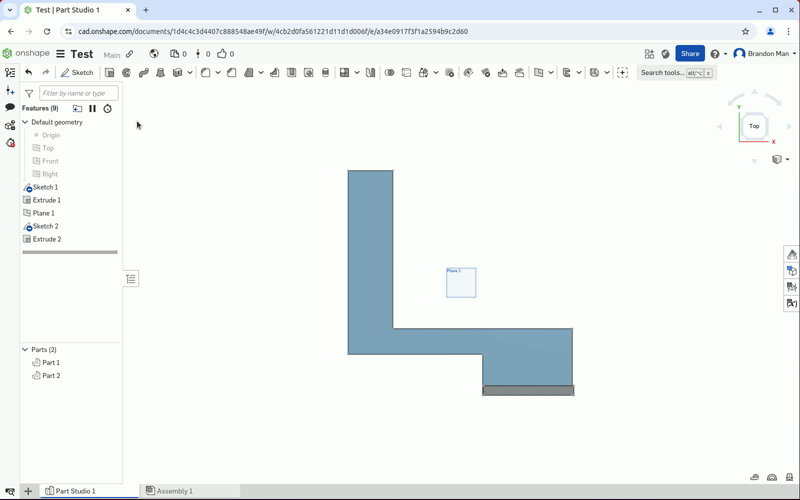
key(shift+h)
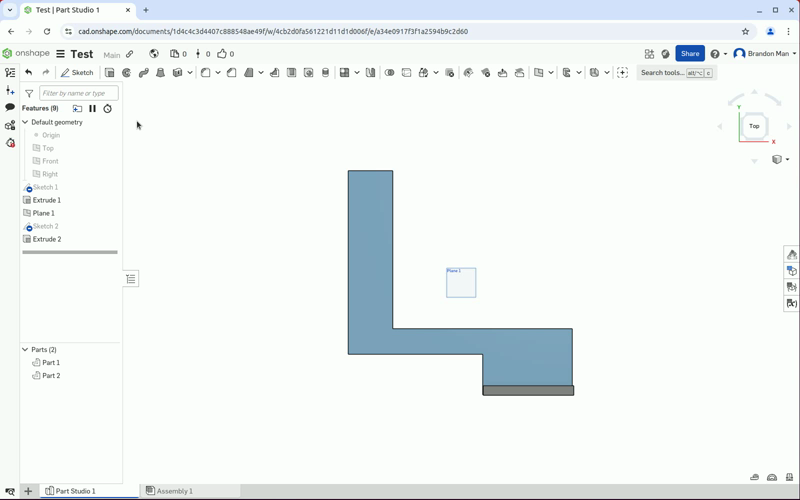
mouse_move(73, 189)
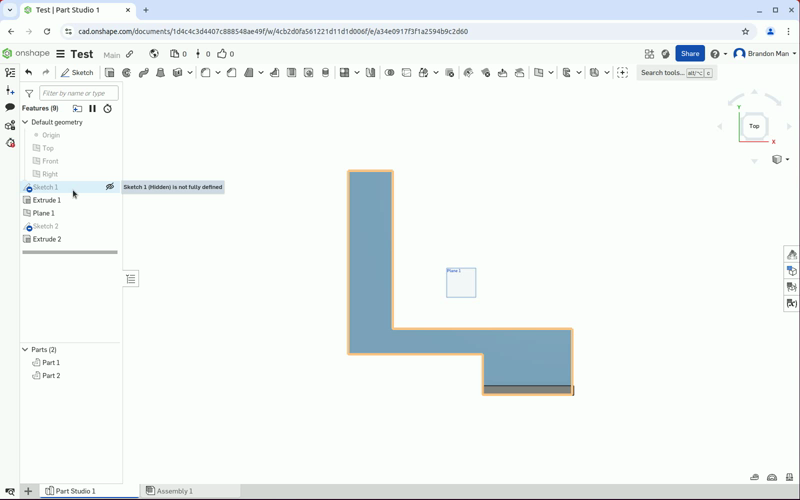
click(73, 189)
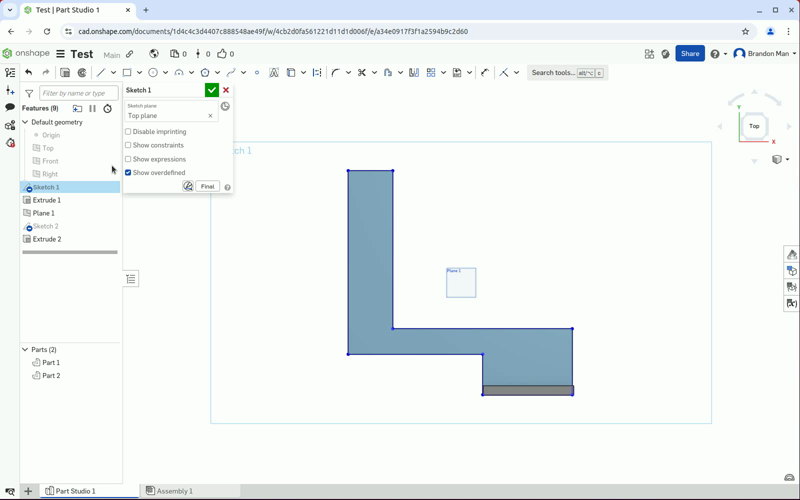
mouse_move(229, 92)
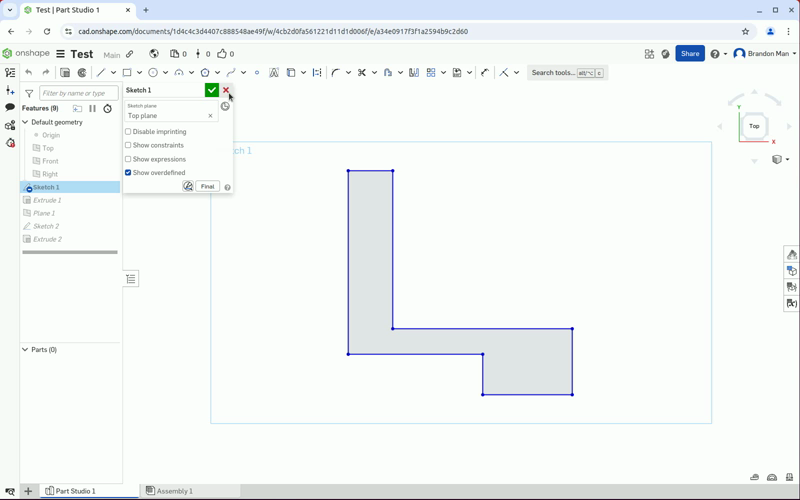
click(229, 92)
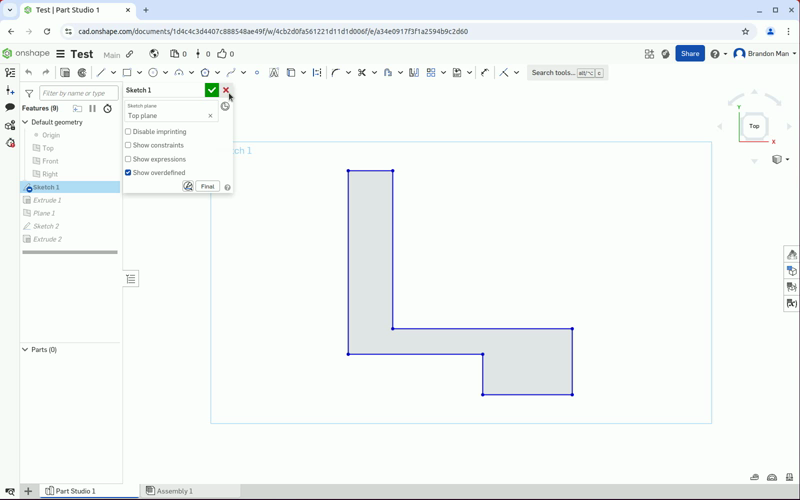
key(shift+s)
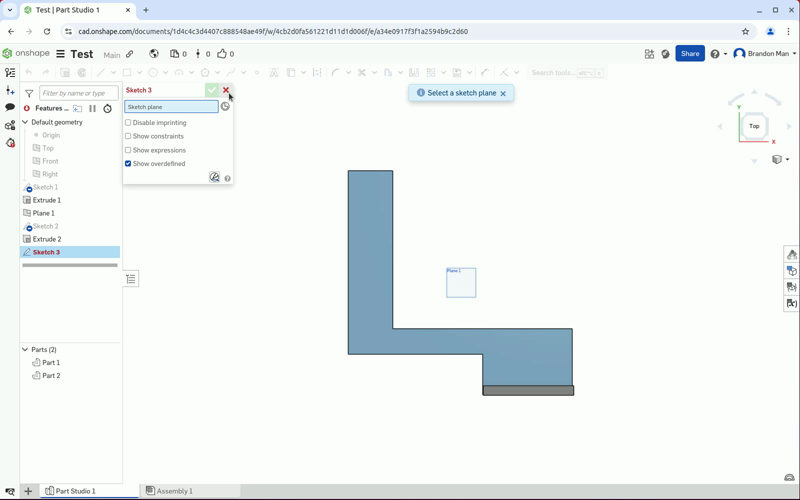
mouse_move(73, 215)
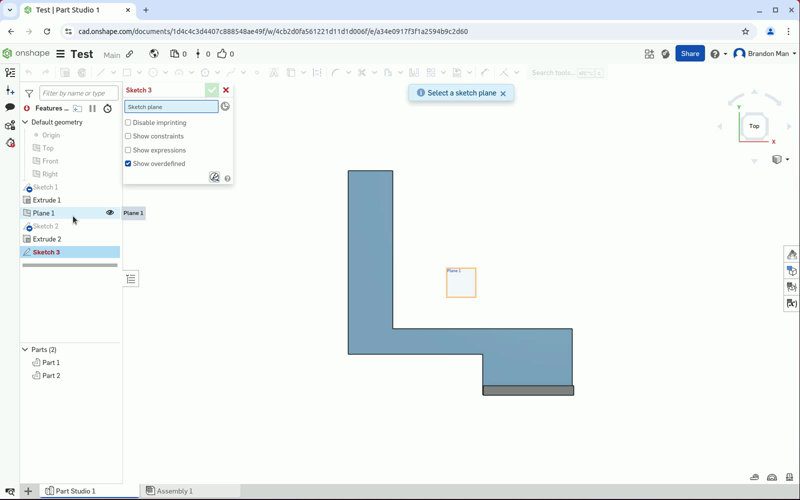
click(73, 215)
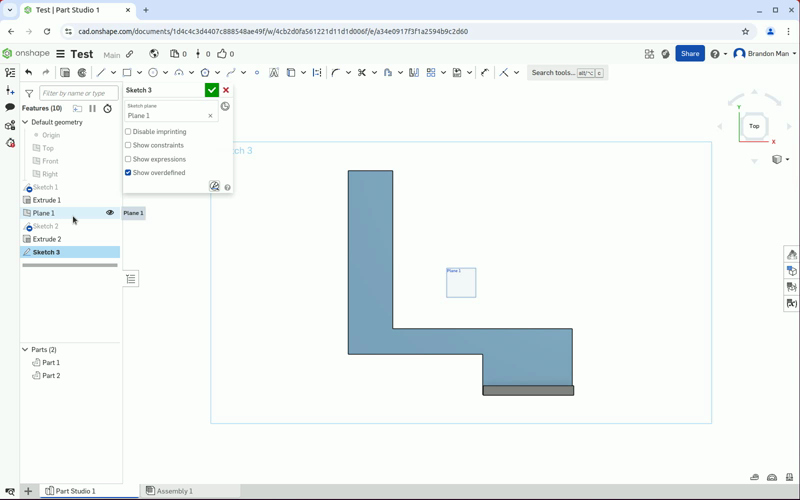
mouse_move(73, 352)
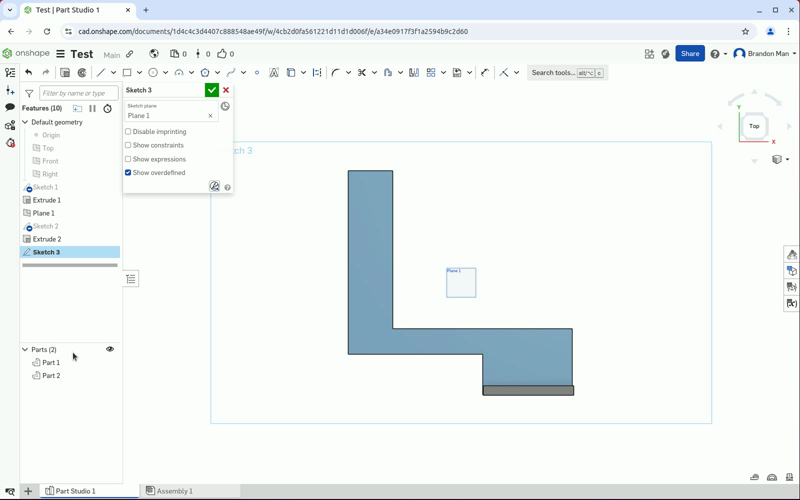
key(y)
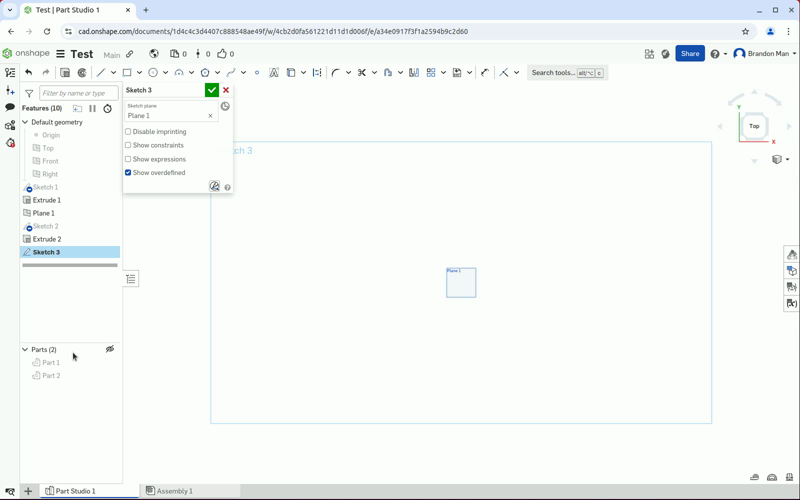
key(l)
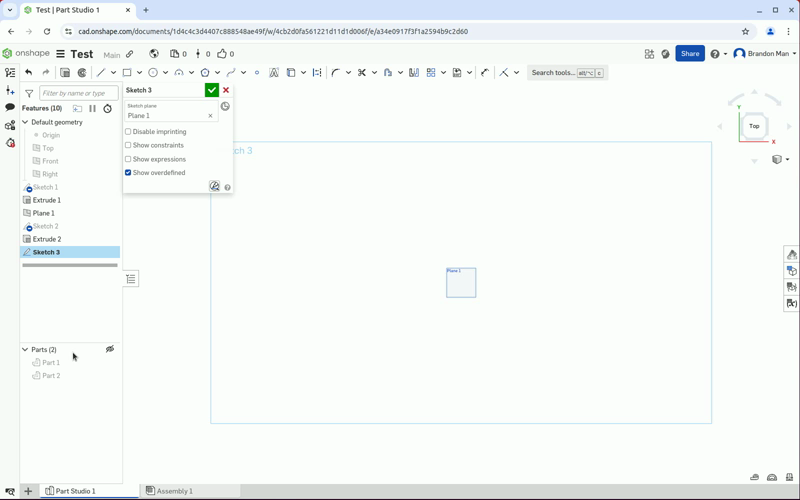
key_down(shift)
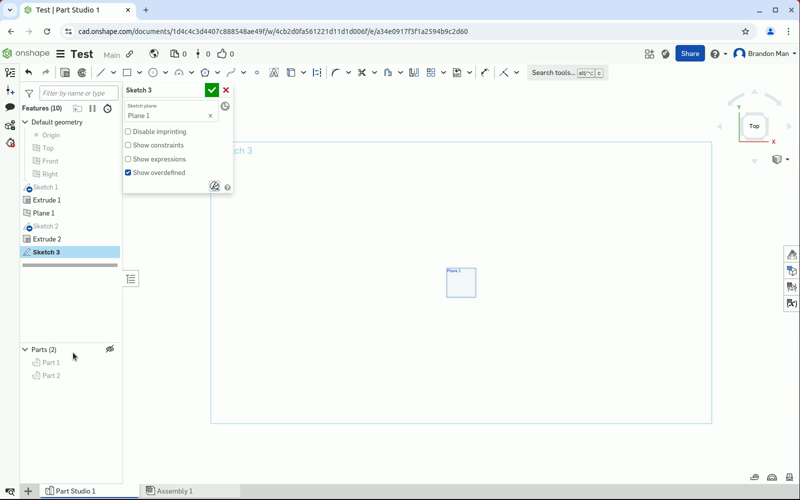
mouse_move(348, 354)
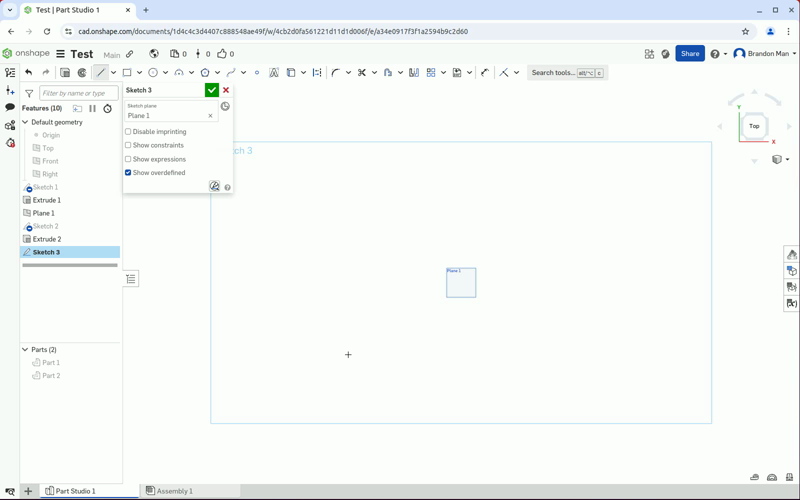
click(348, 354)
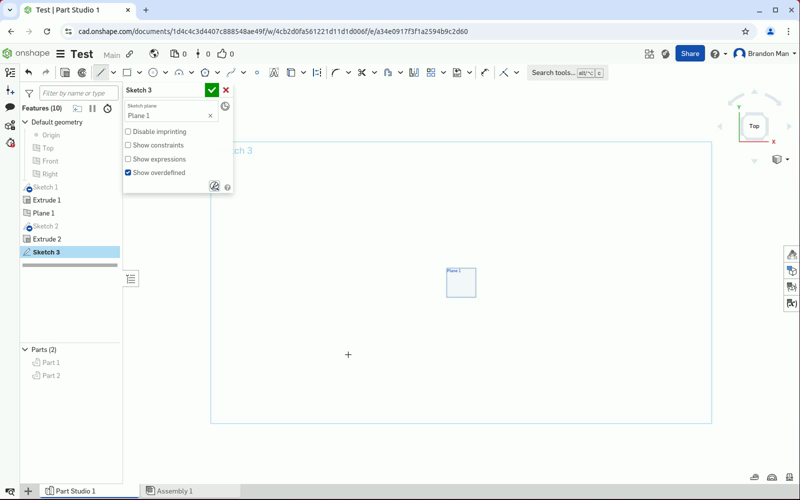
key_up(shift)
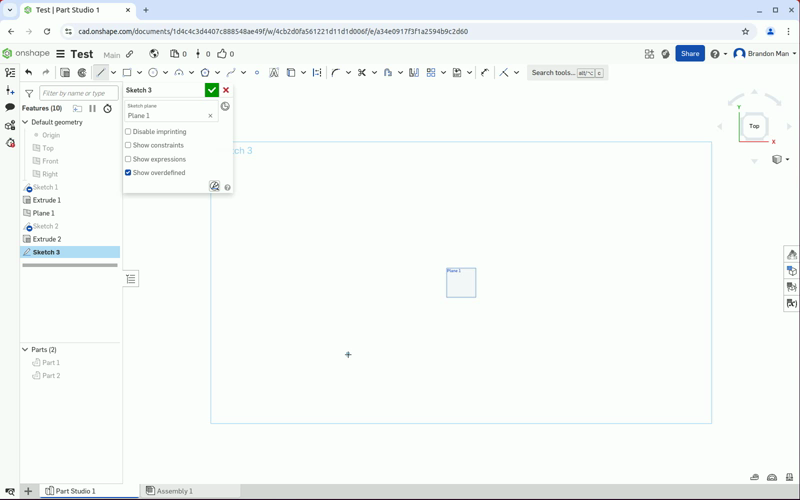
key_down(shift)
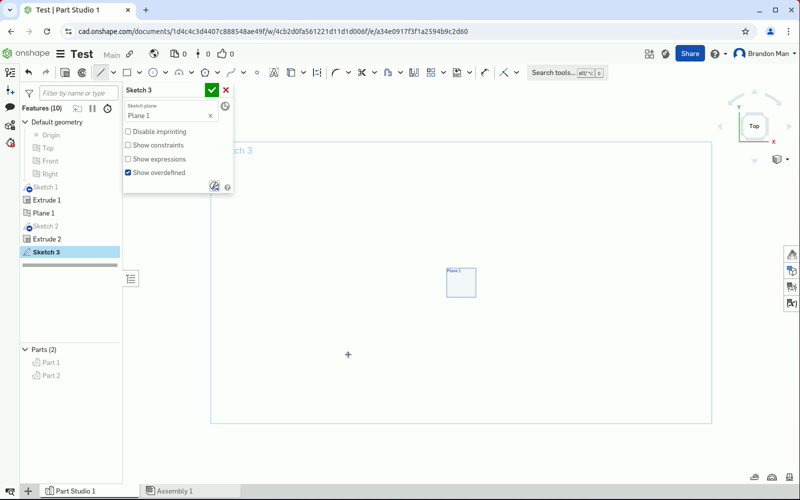
mouse_move(378, 354)
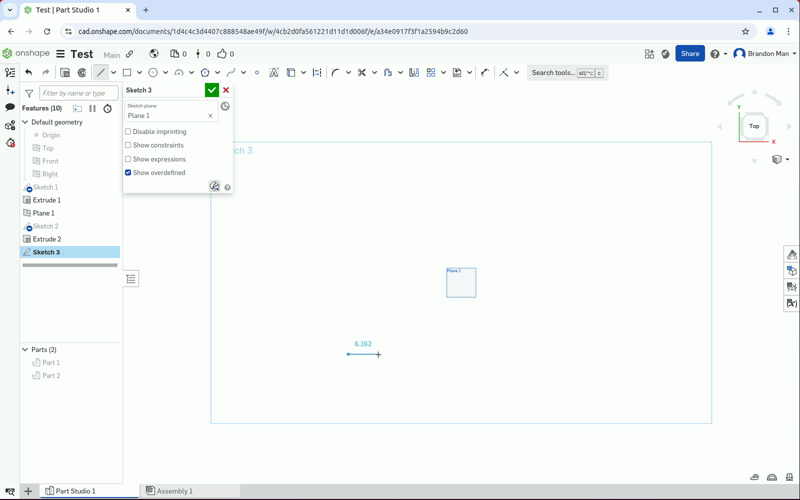
mouse_move(357, 354)
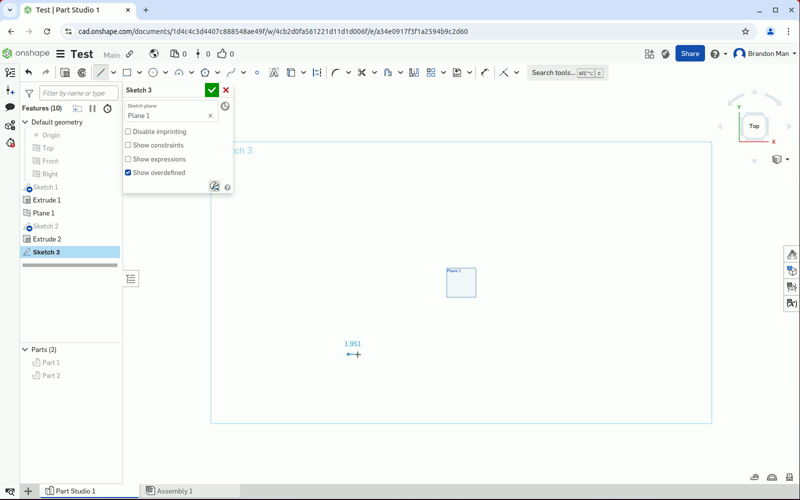
click(357, 354)
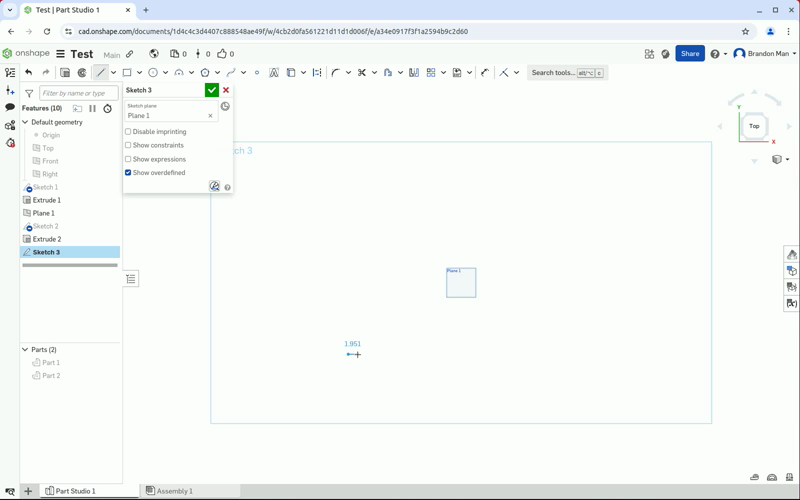
key_up(shift)
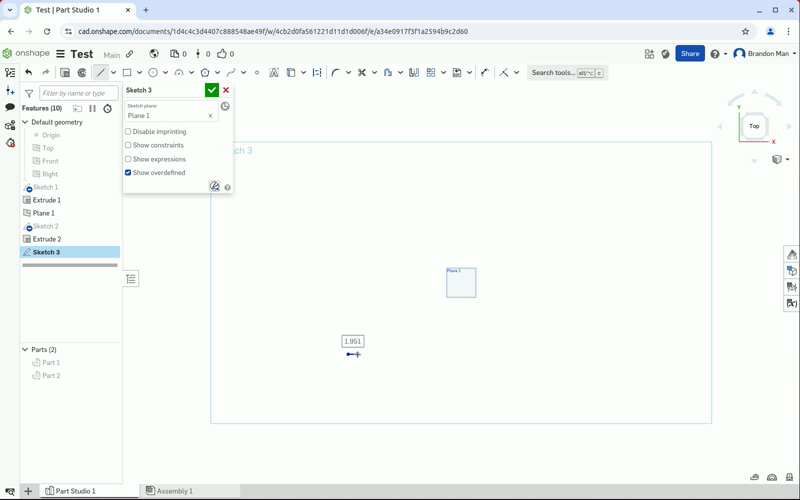
key_down(shift)
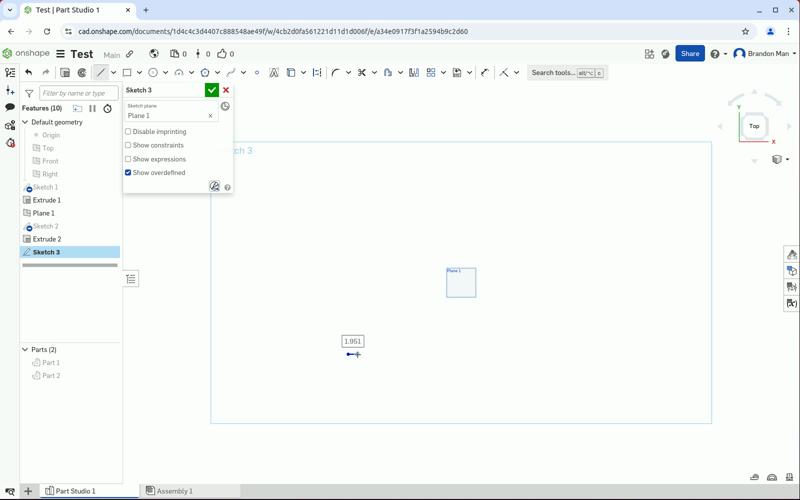
mouse_move(357, 171)
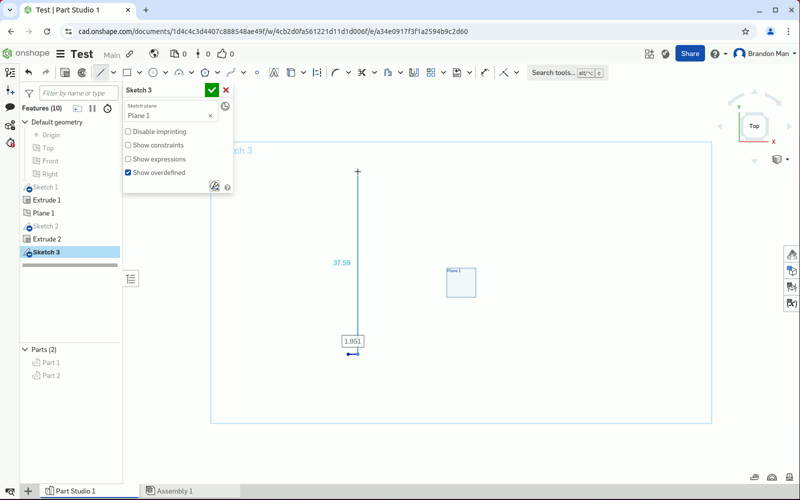
click(357, 171)
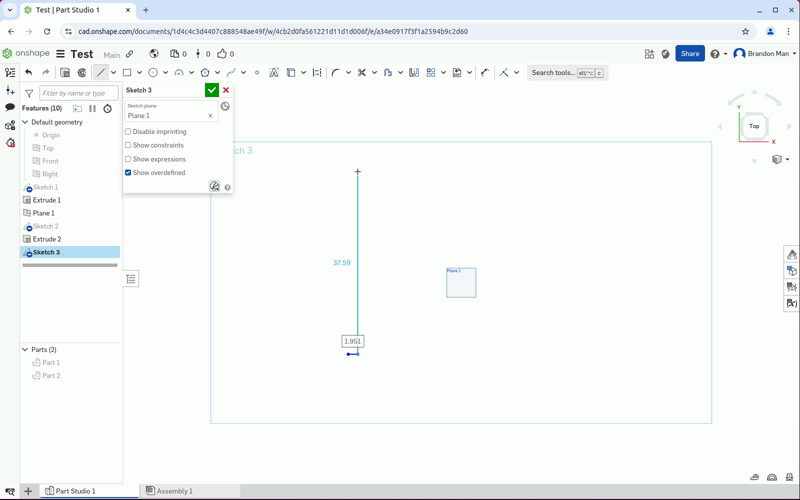
key_up(shift)
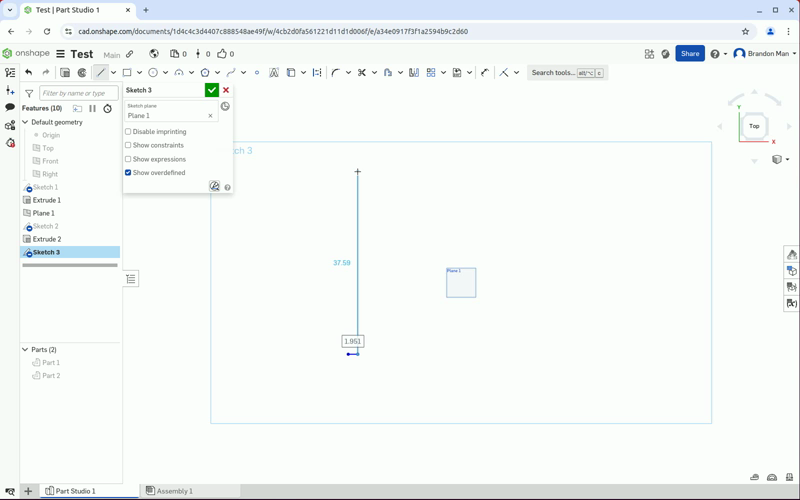
key_down(shift)
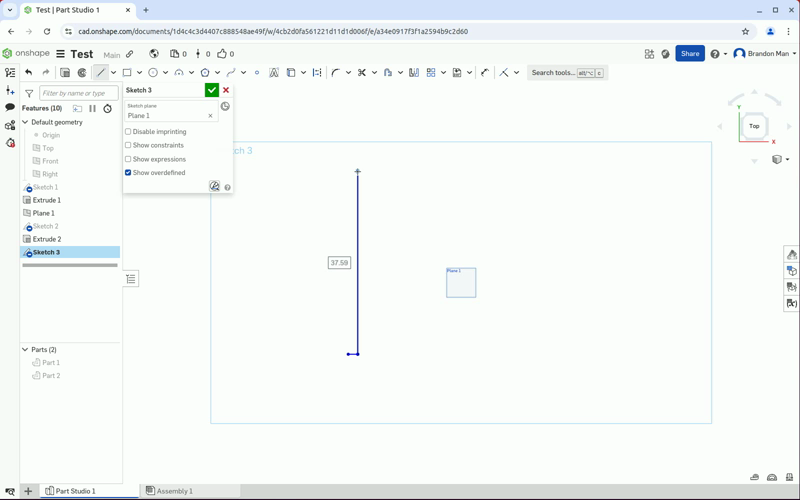
mouse_move(387, 171)
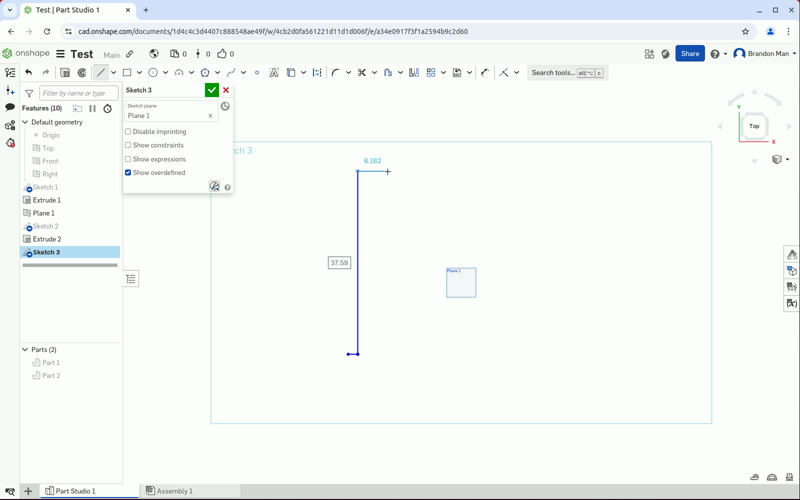
mouse_move(348, 171)
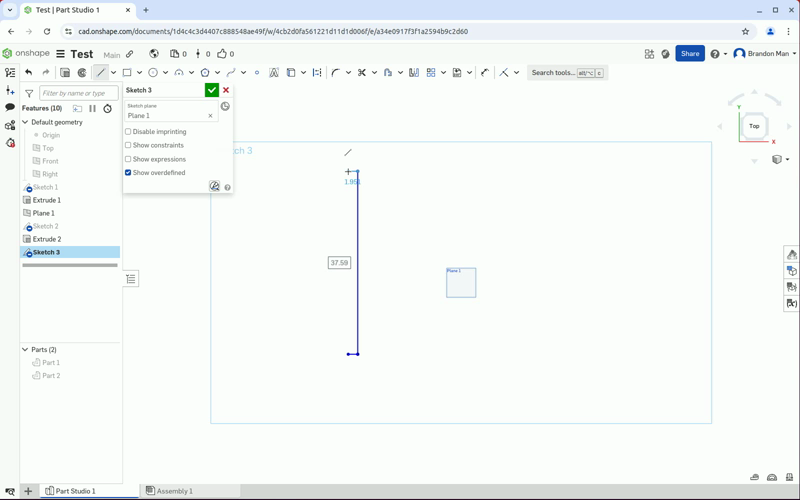
click(348, 171)
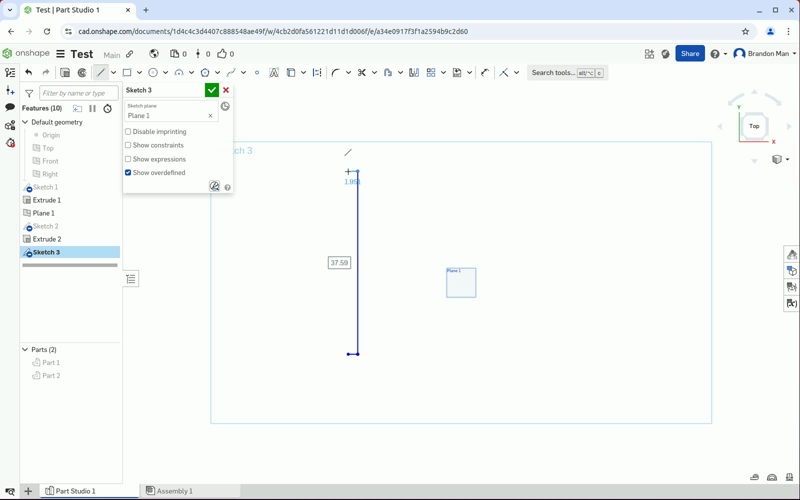
key_up(shift)
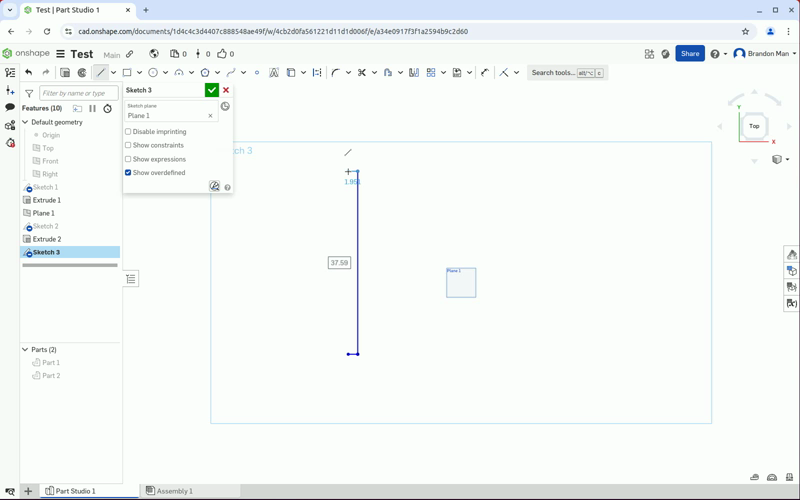
key_down(shift)
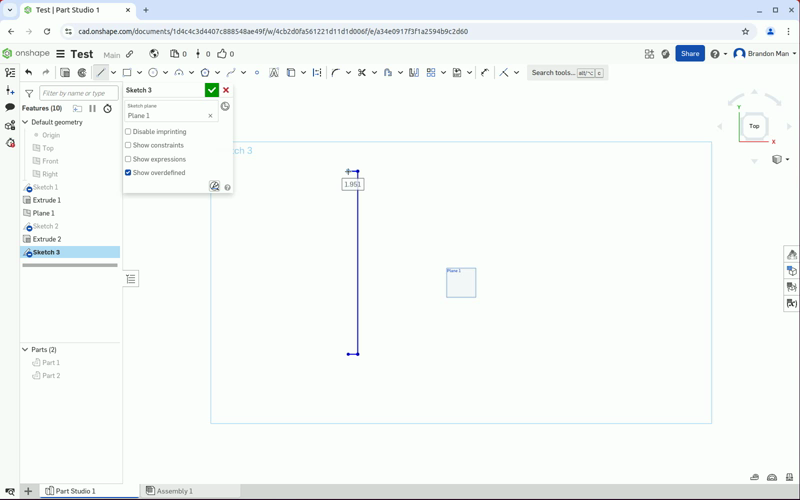
mouse_move(348, 354)
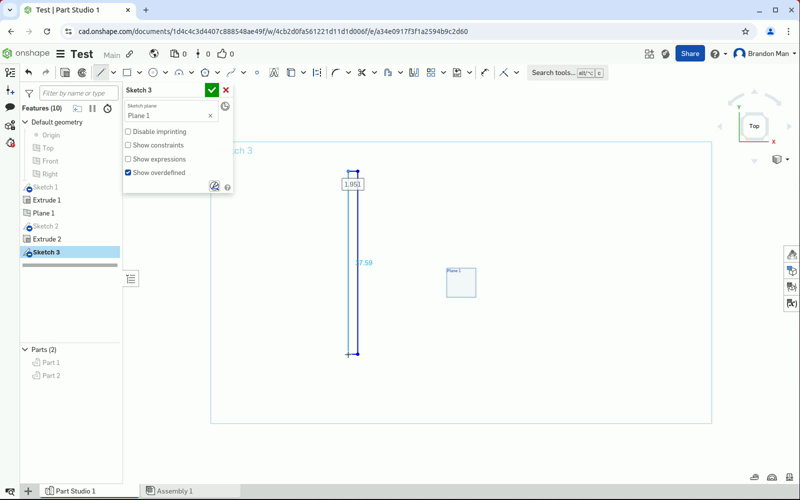
key_up(shift)
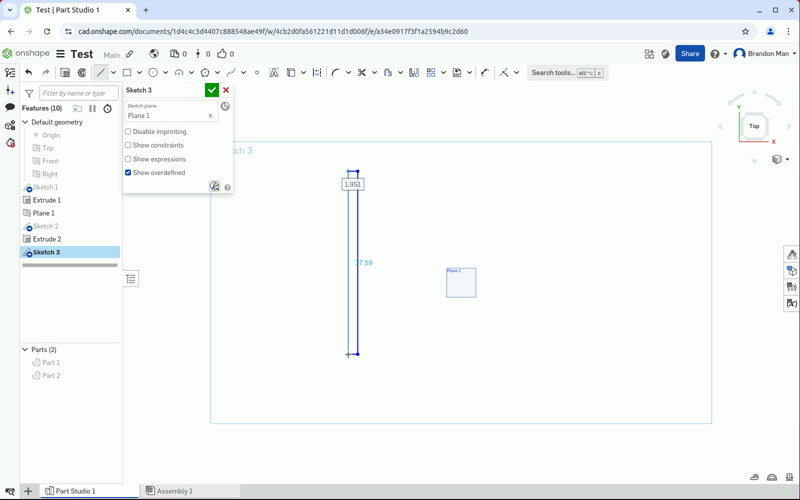
click(348, 354)
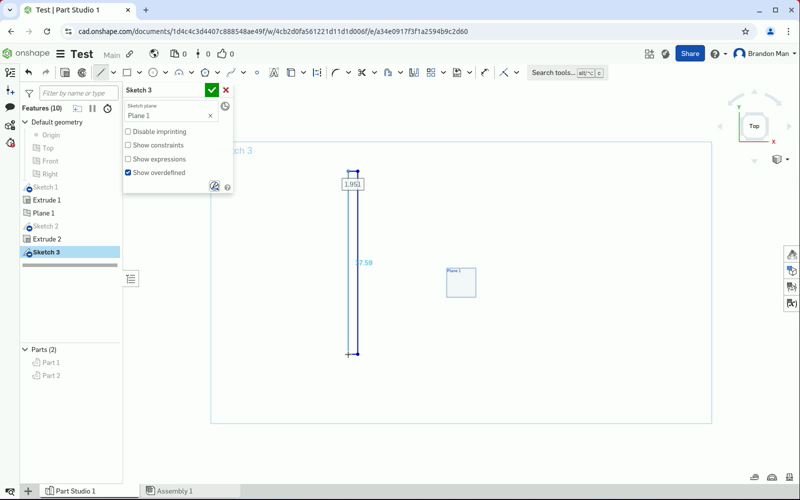
key(esc)
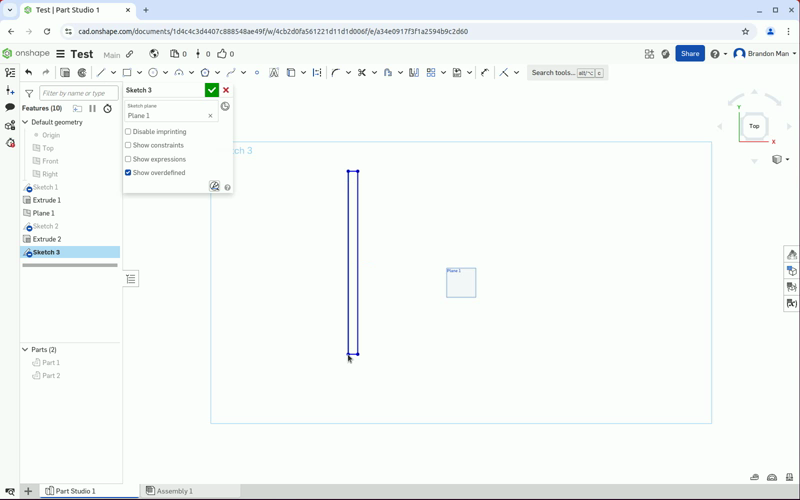
mouse_move(356, 236)
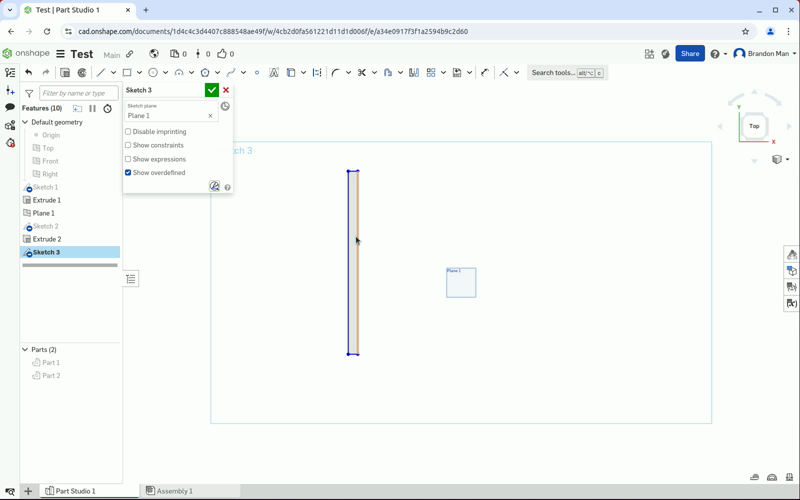
scroll(6)
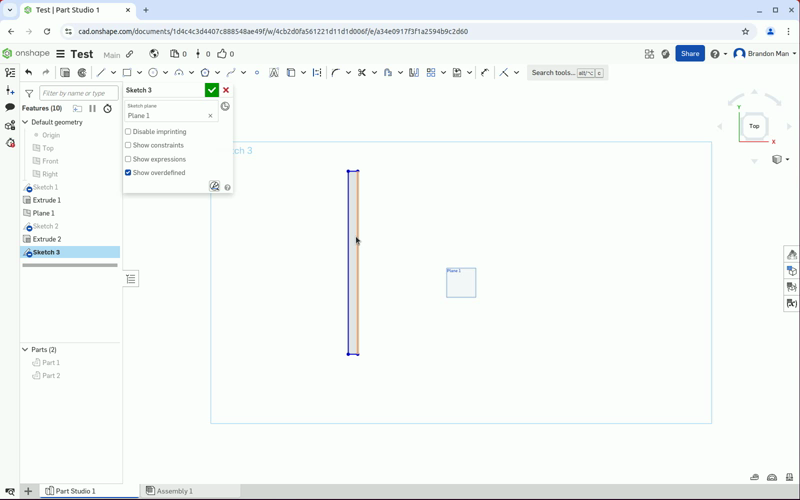
scroll(6)
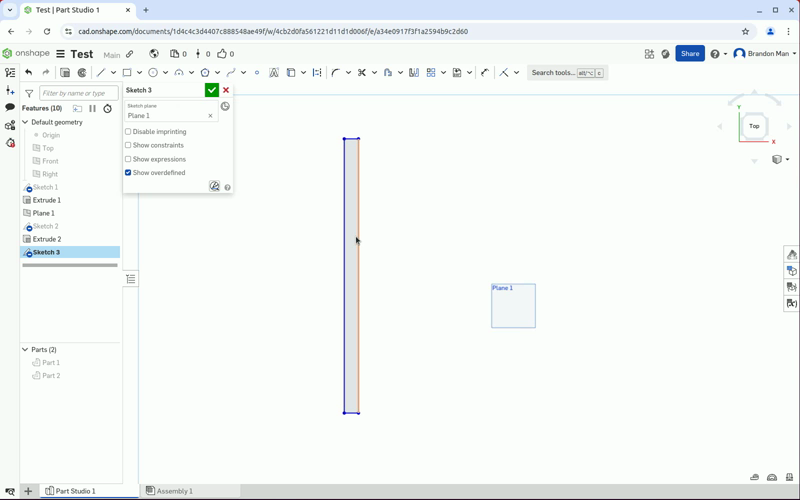
scroll(6)
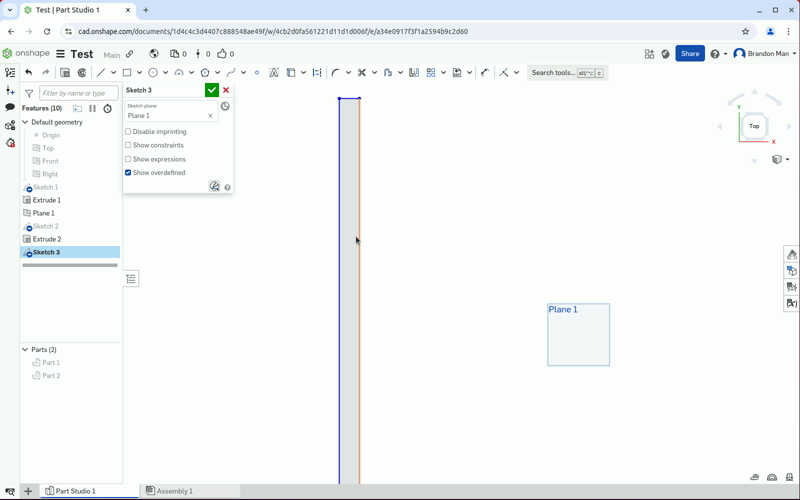
scroll(6)
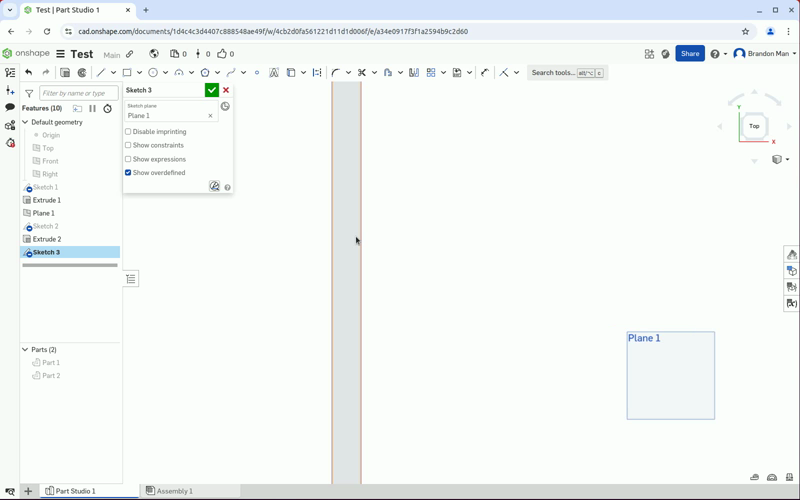
scroll(6)
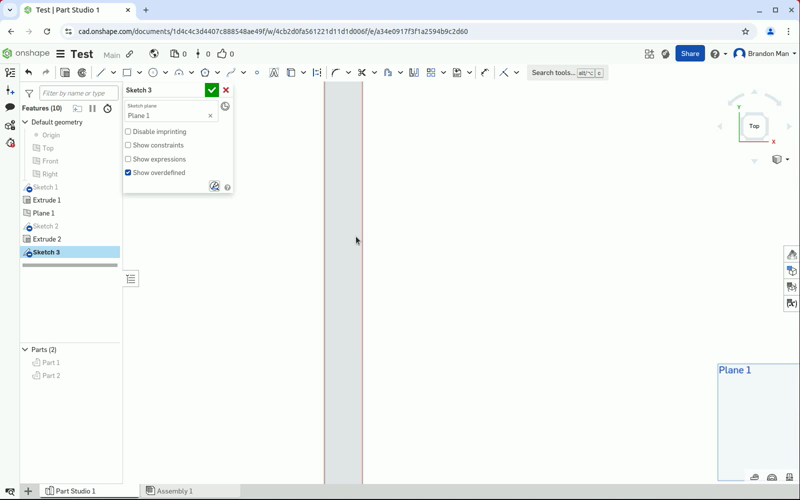
scroll(6)
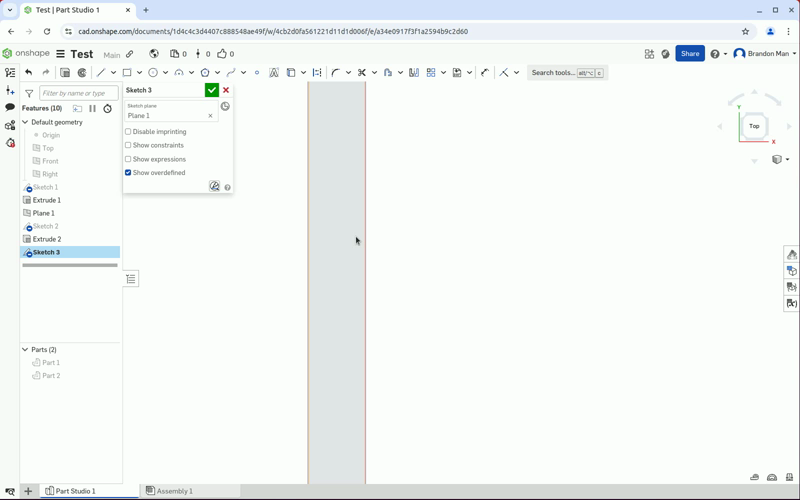
scroll(6)
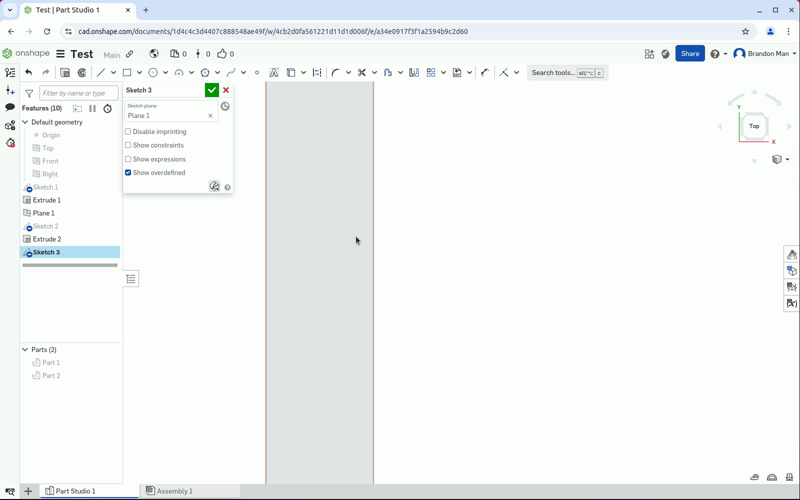
click(356, 236)
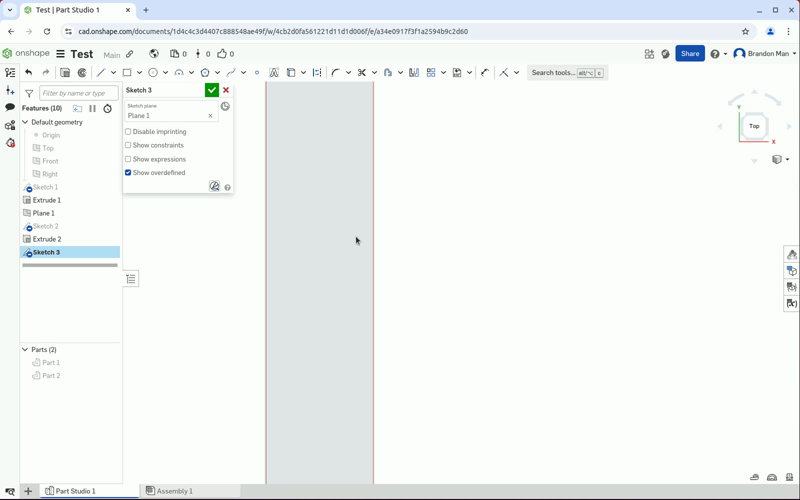
scroll(-6)
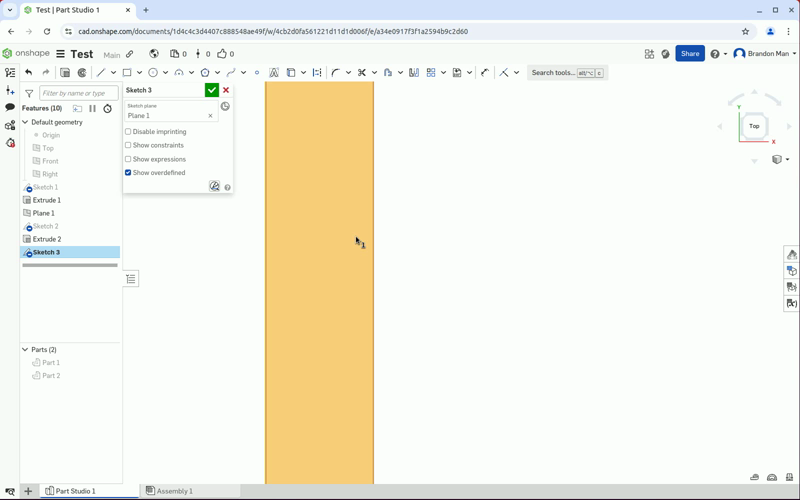
scroll(-6)
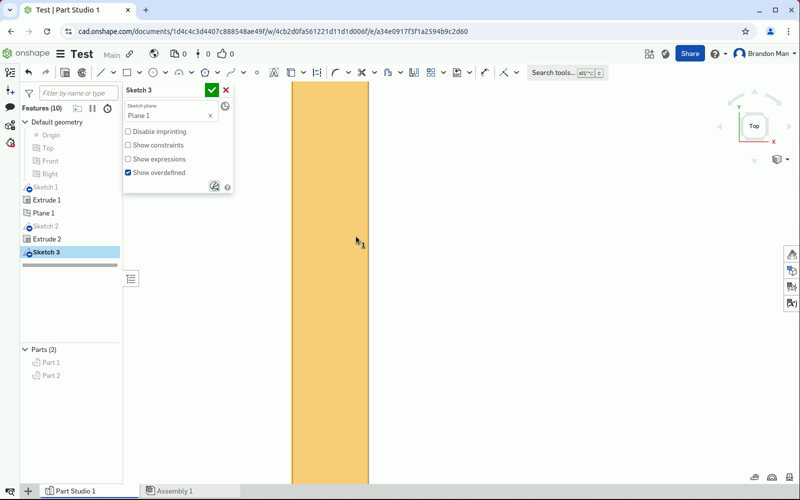
scroll(-6)
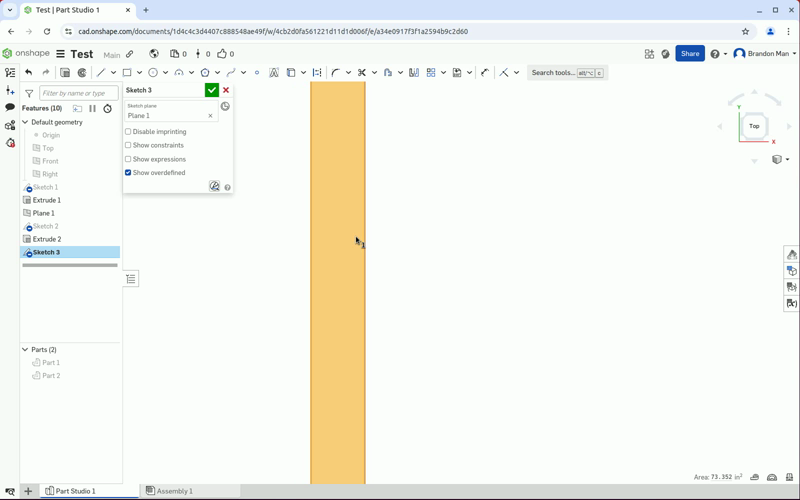
scroll(-6)
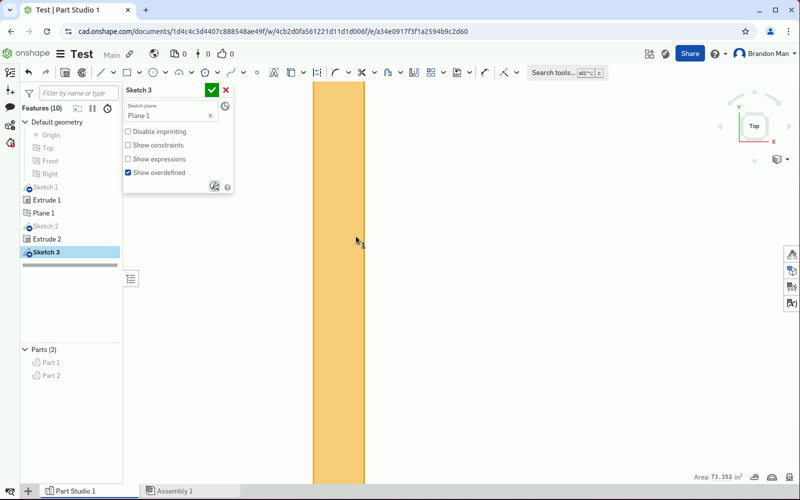
scroll(-6)
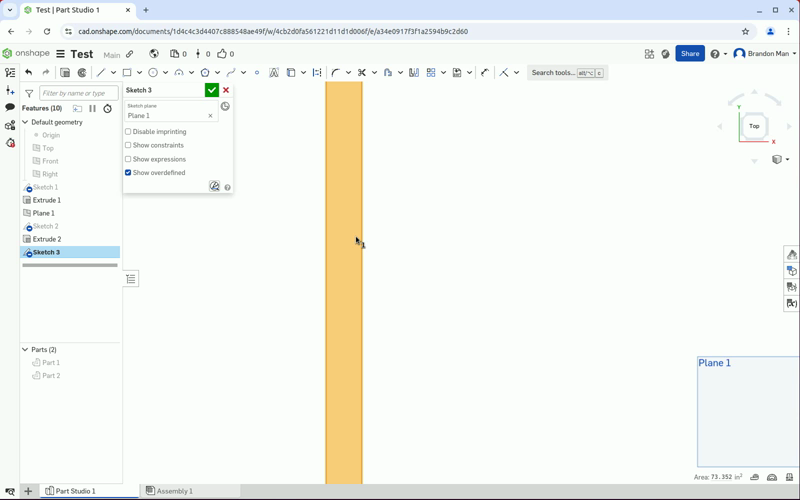
scroll(-6)
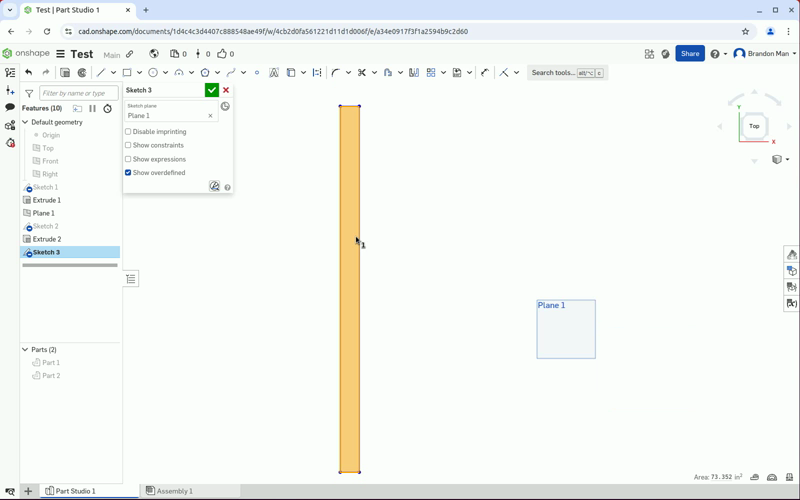
scroll(-6)
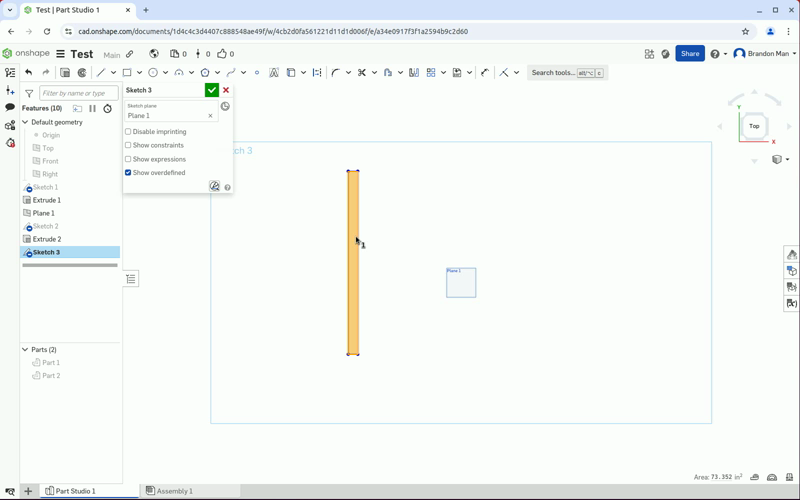
mouse_move(73, 352)
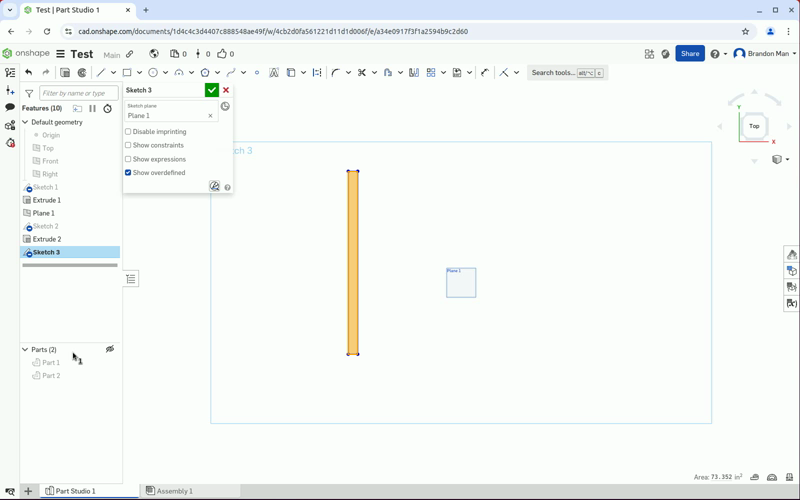
key(shift+y)
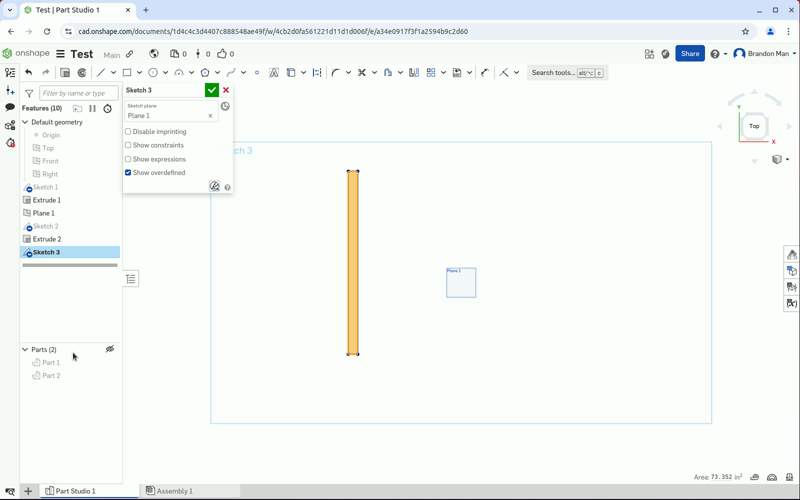
key(shift+e)
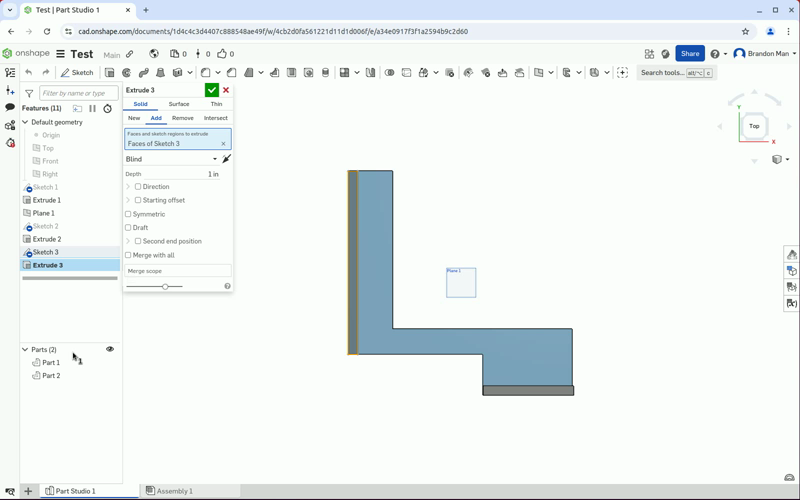
mouse_move(143, 106)
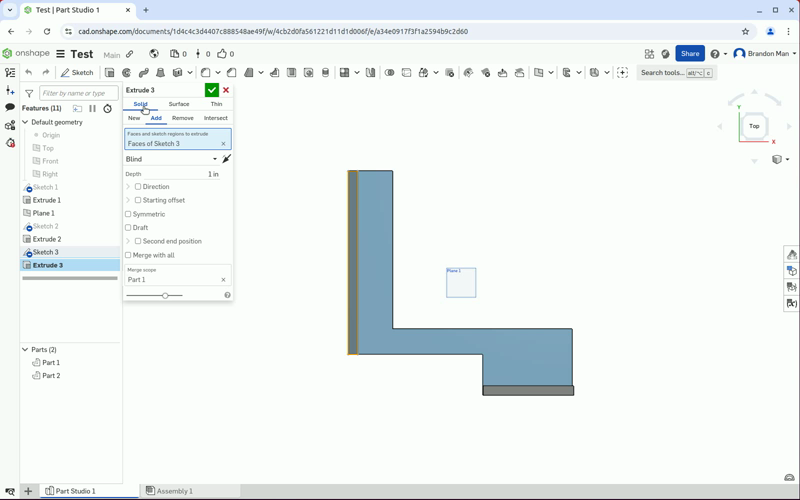
click(143, 106)
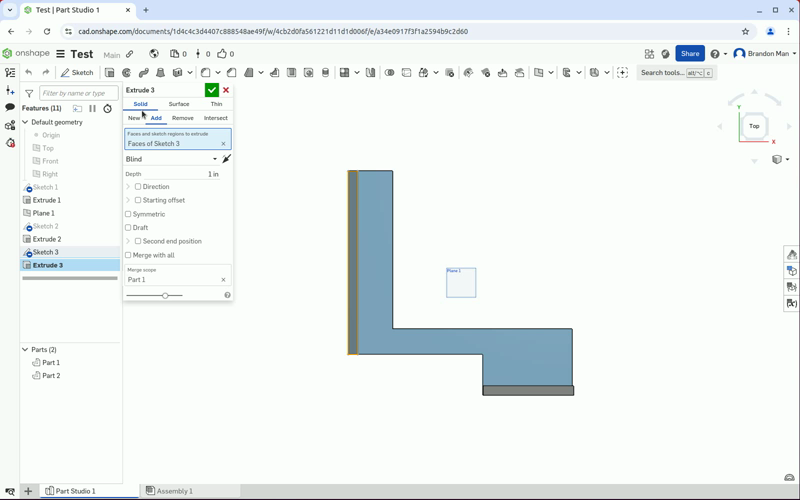
mouse_move(137, 120)
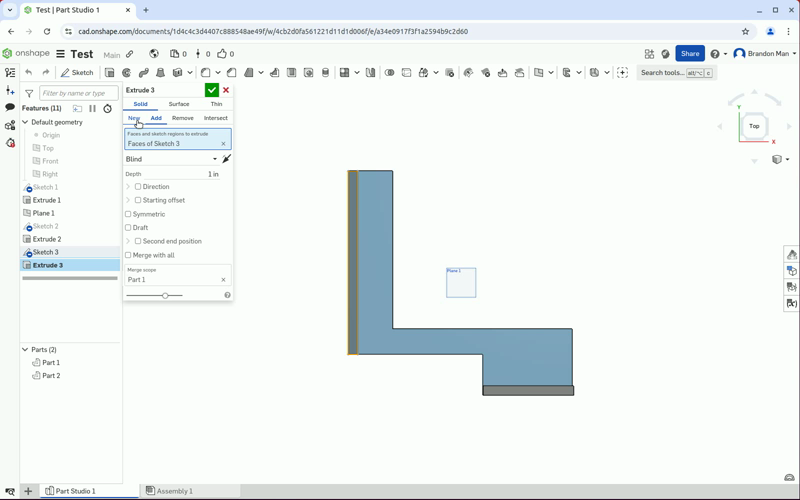
click(137, 120)
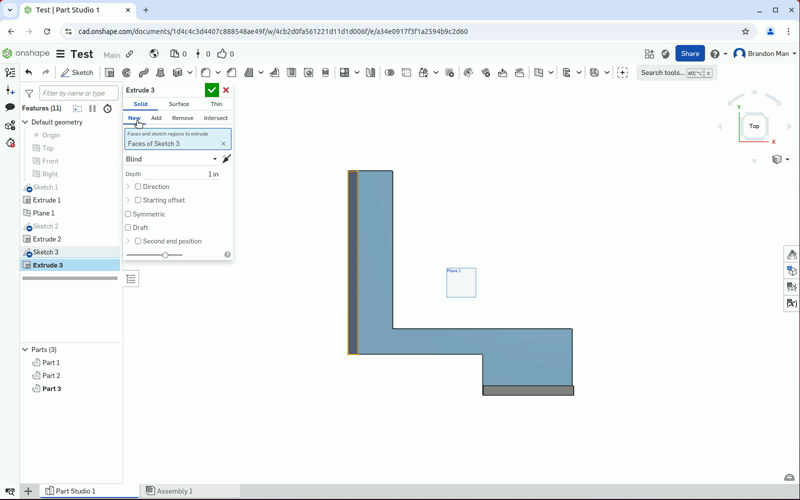
key(tab, 4)
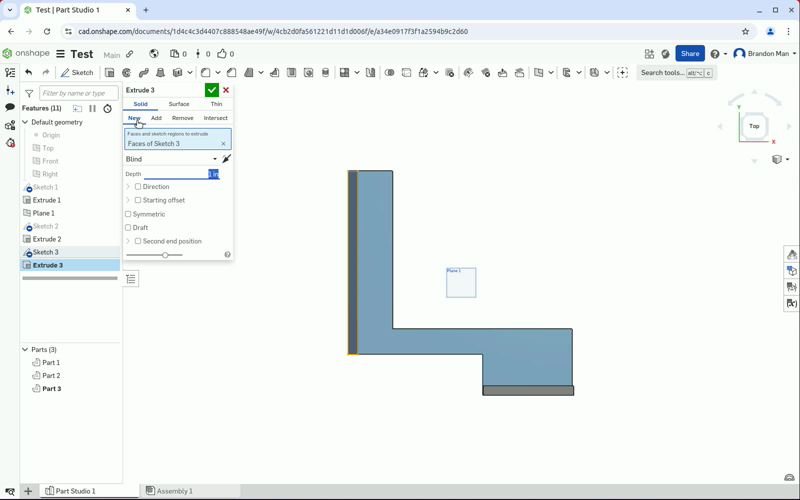
text(5.536)
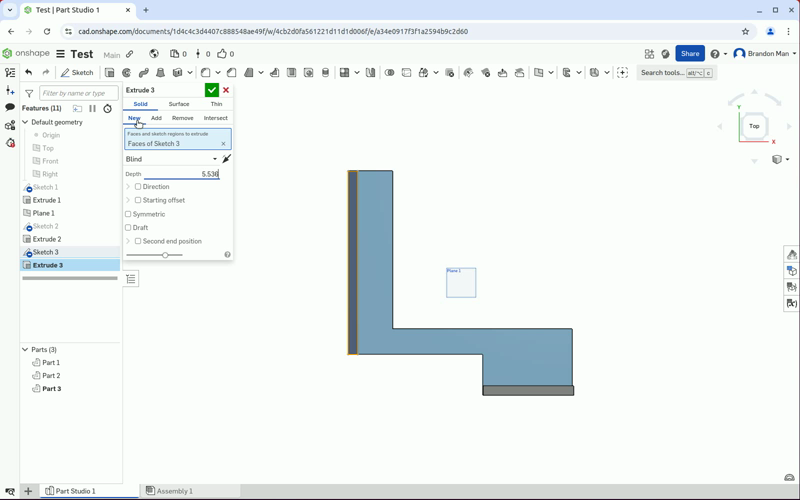
key(enter)
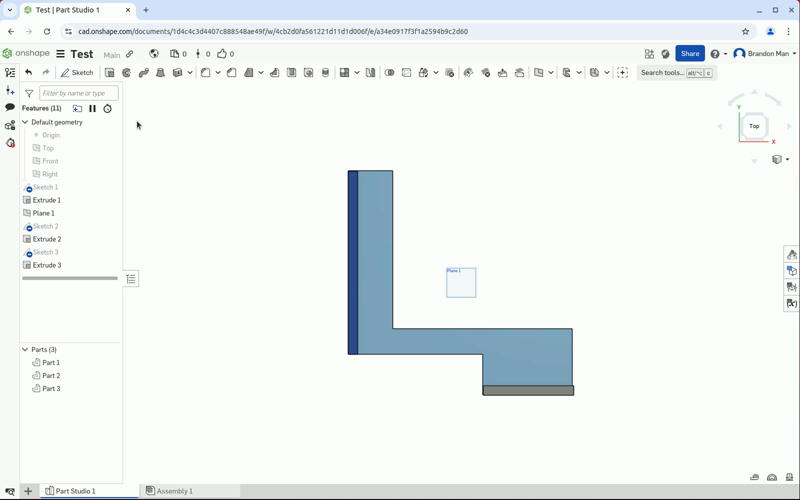
key(shift+h)
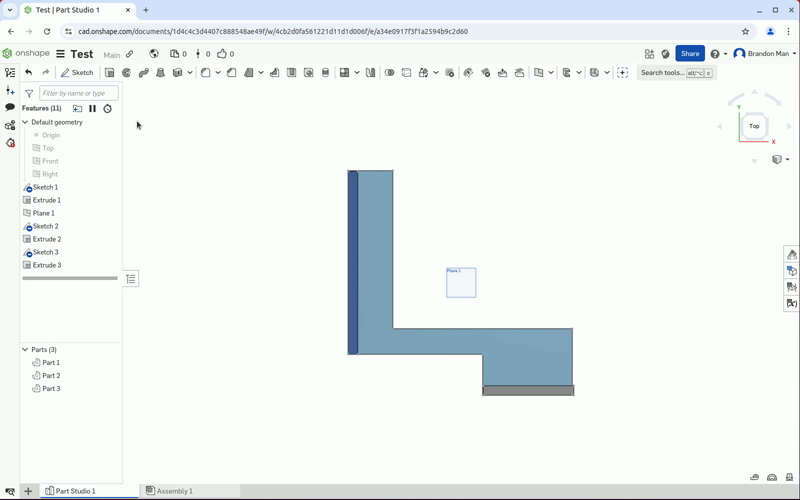
key(shift+h)
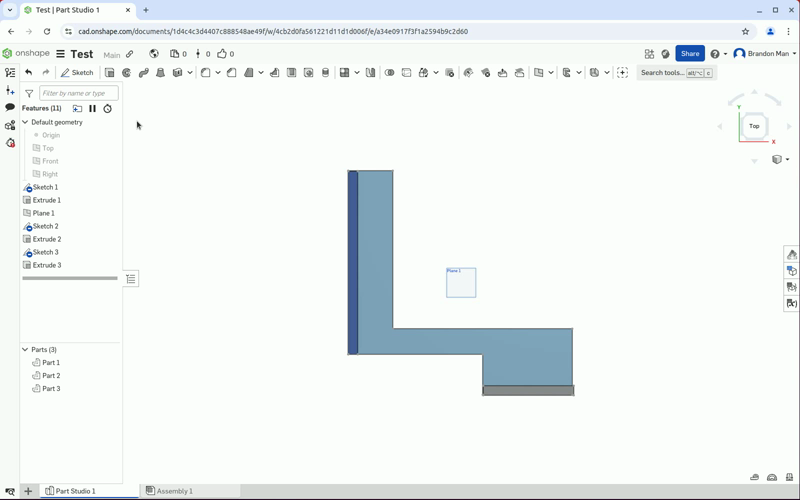
key(shift+7)
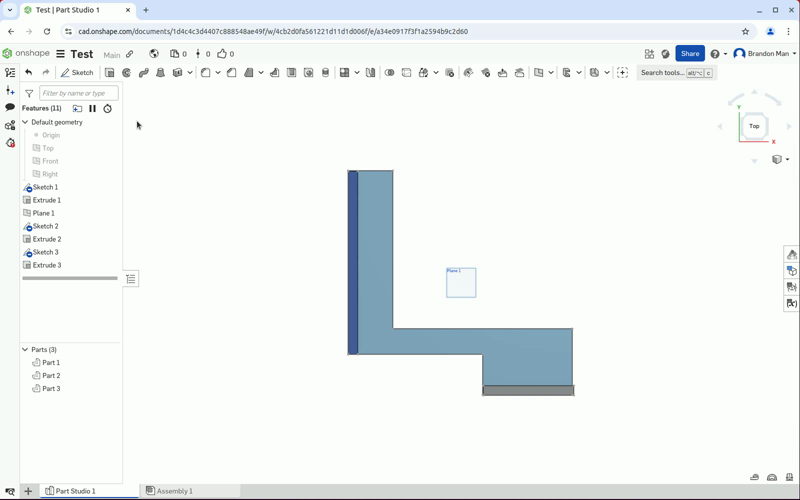
key(up, 3)
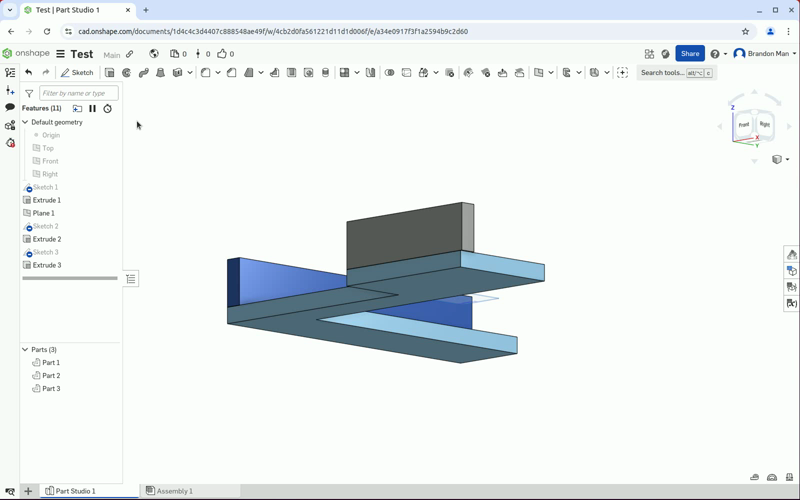
key(left, 3)
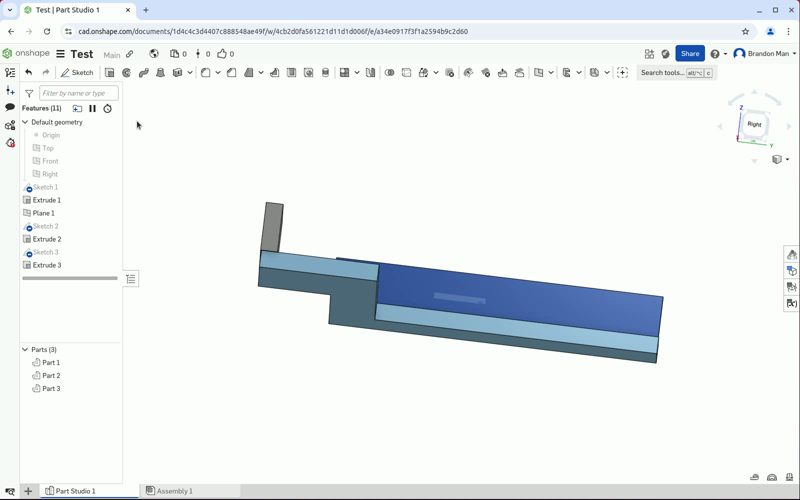
key(right, 3)
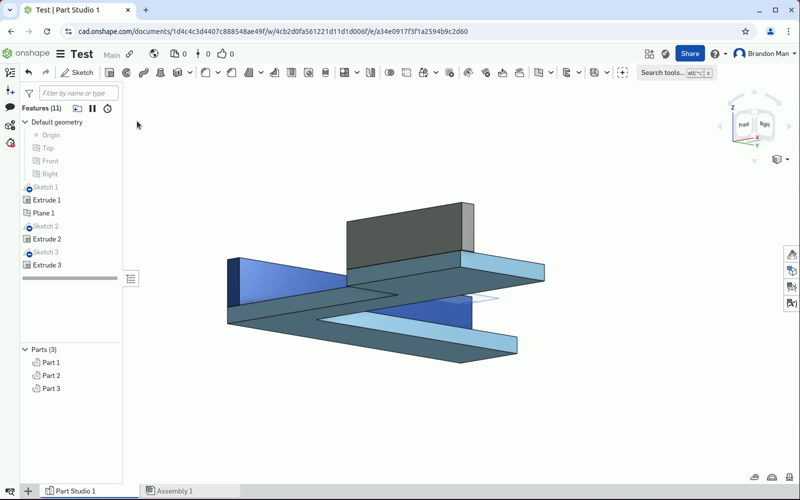
key(down, 3)
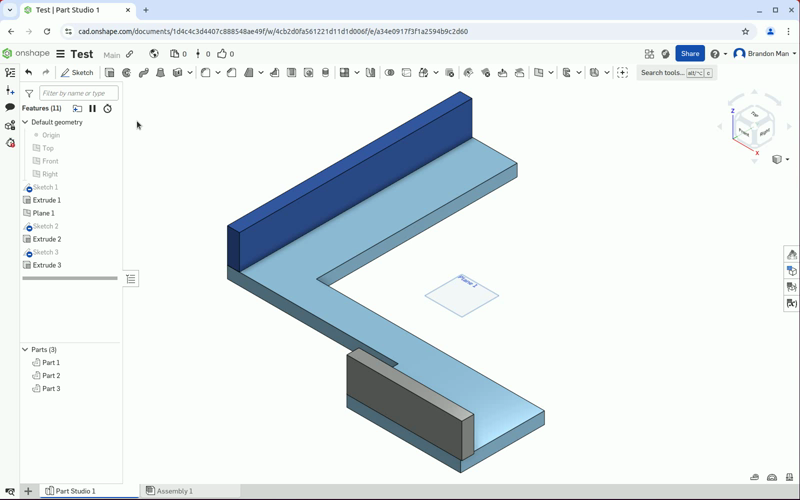
mouse_move(73, 189)
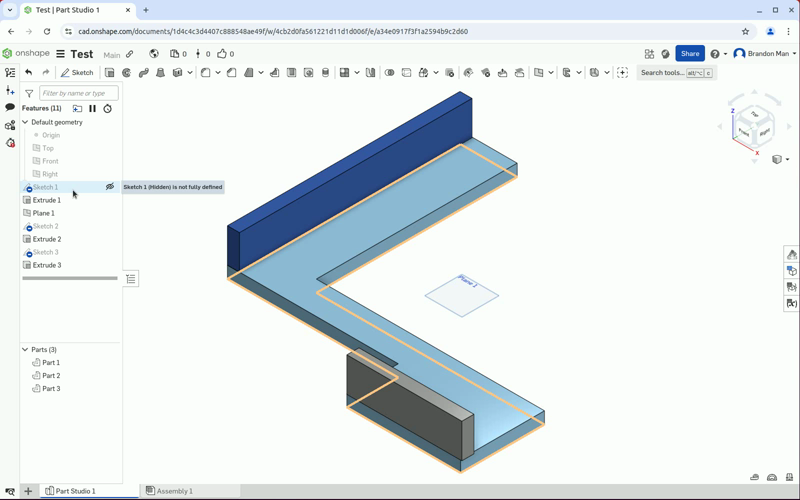
click(73, 189)